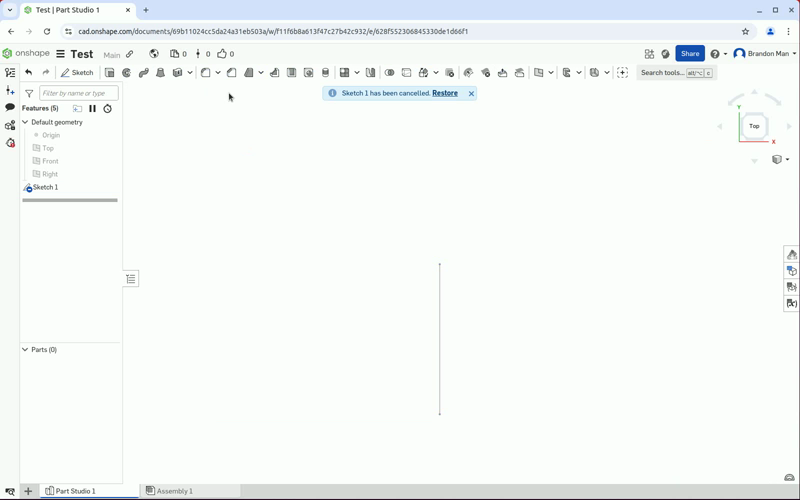
key(shift+h)
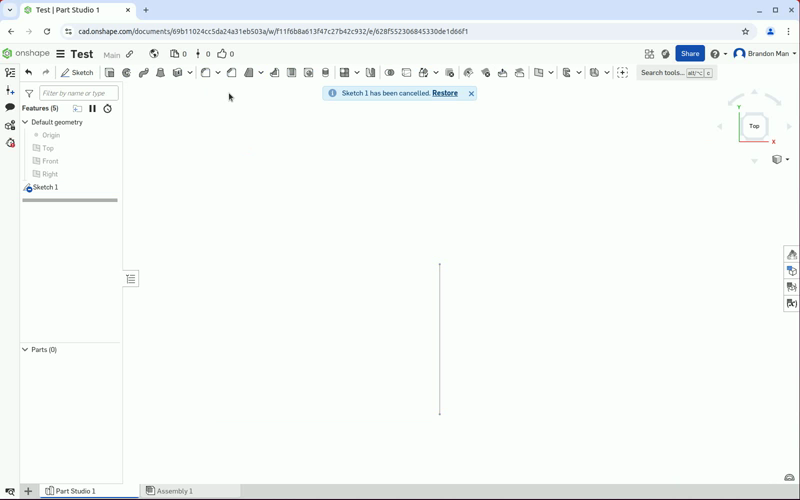
key(shift+s)
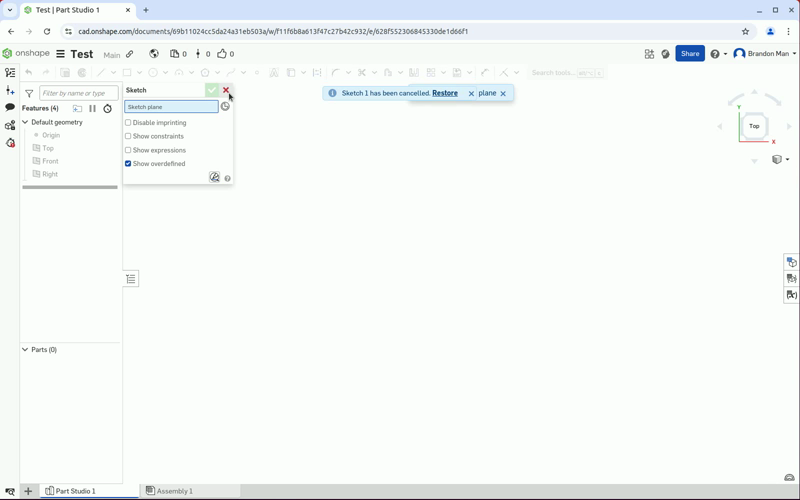
mouse_move(73, 150)
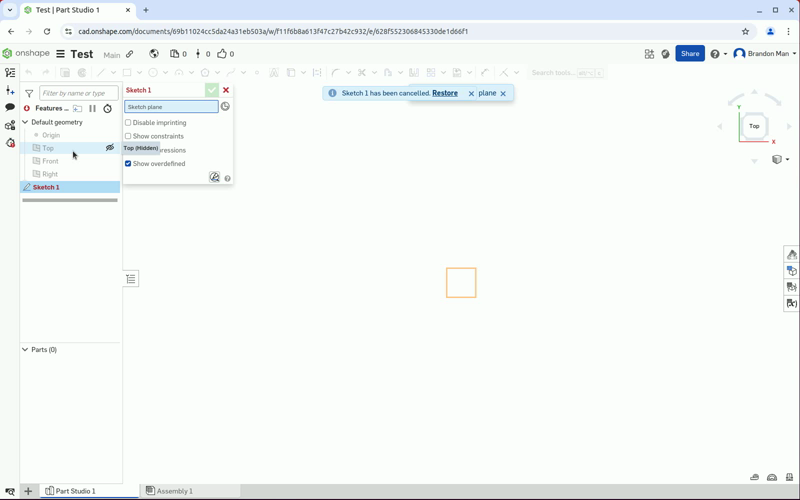
click(73, 150)
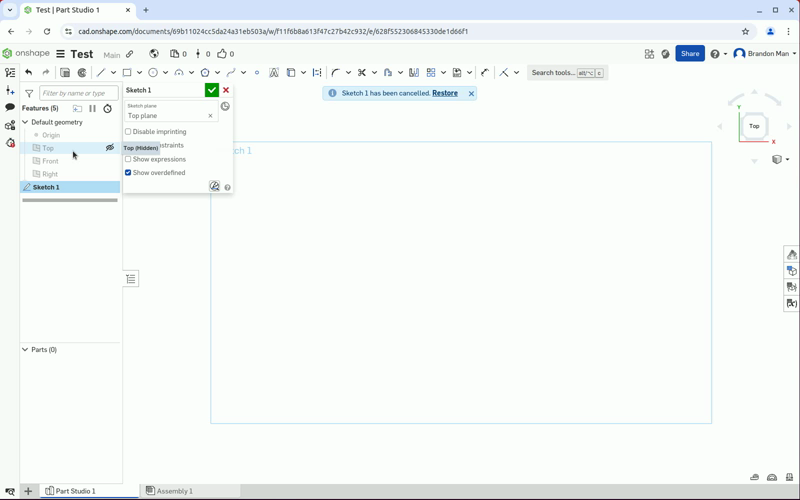
mouse_move(73, 352)
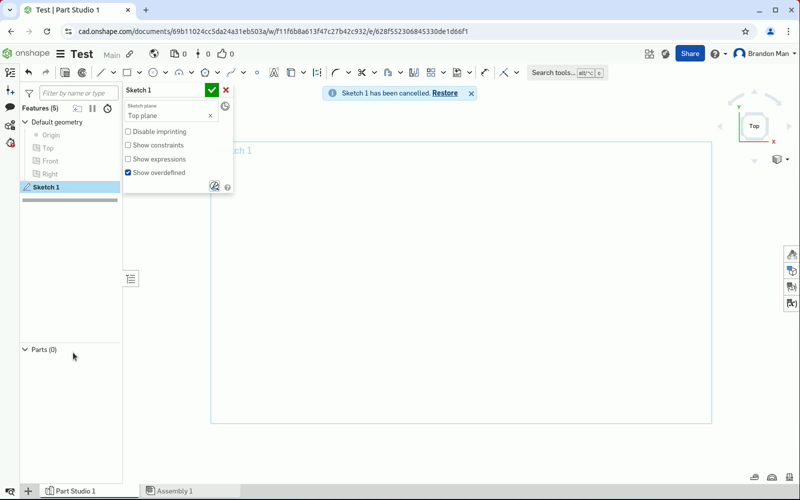
key(y)
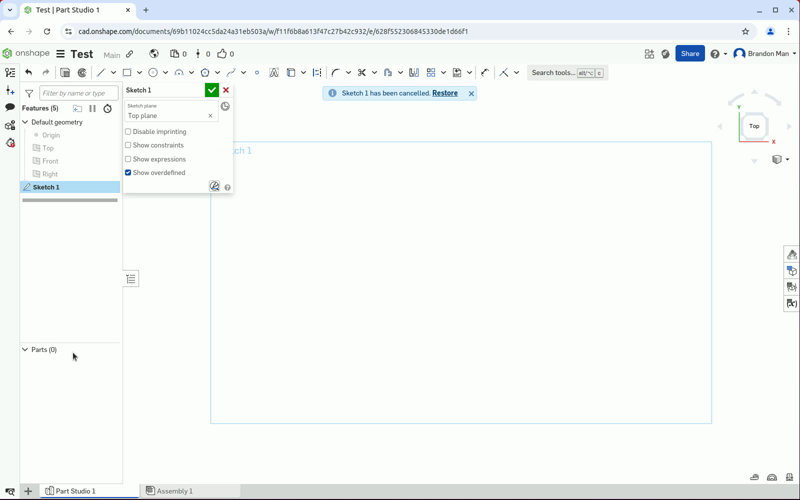
key(c)
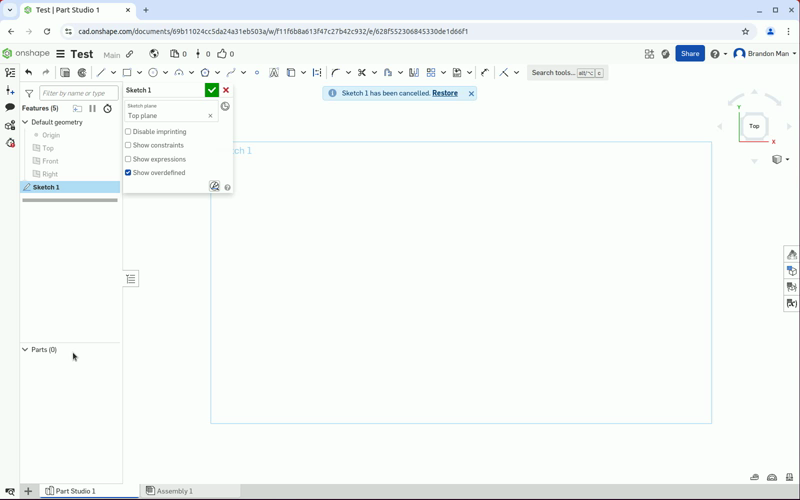
key_down(shift)
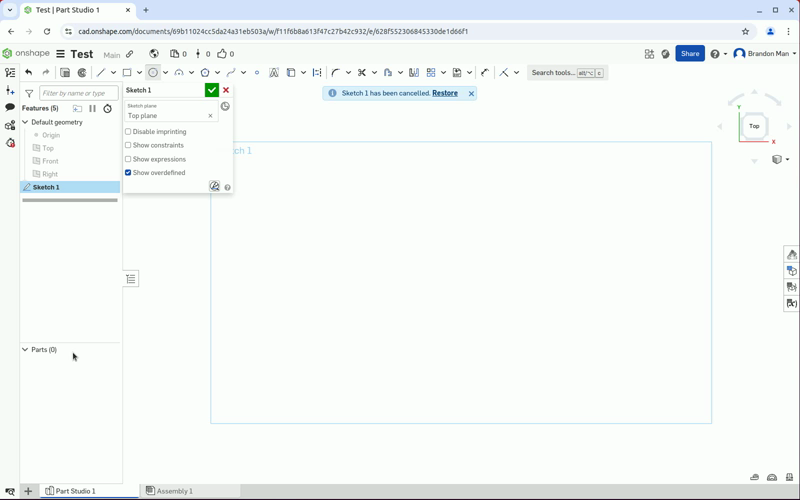
mouse_move(461, 282)
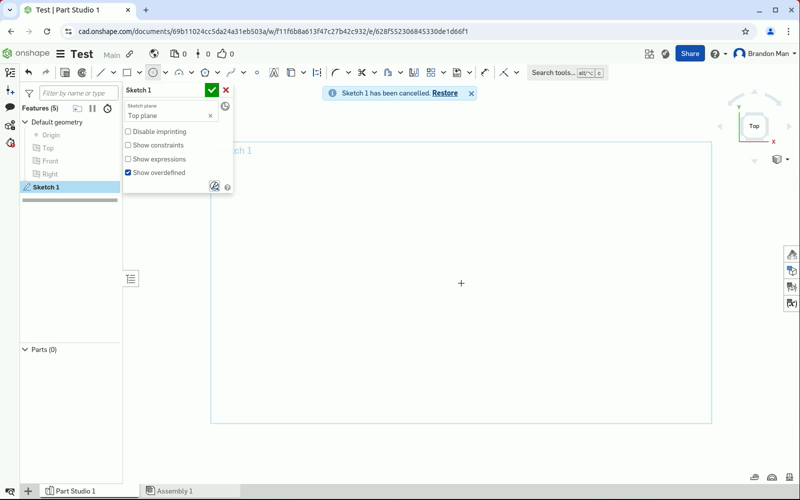
click(461, 282)
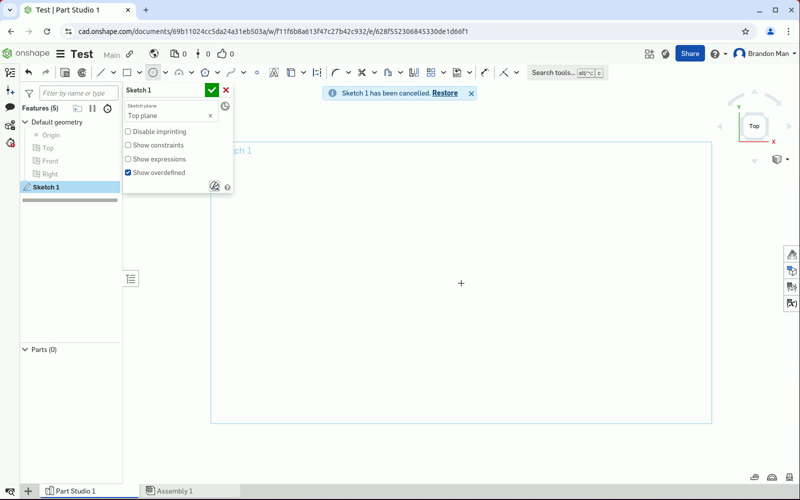
key_up(shift)
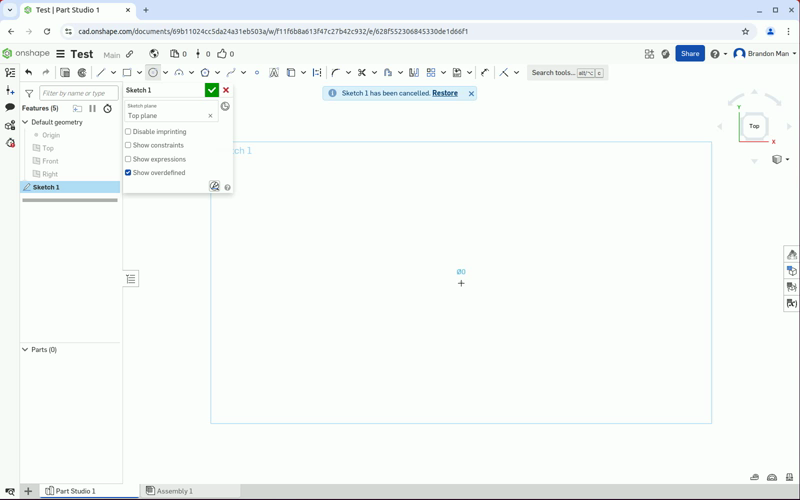
mouse_move(574, 282)
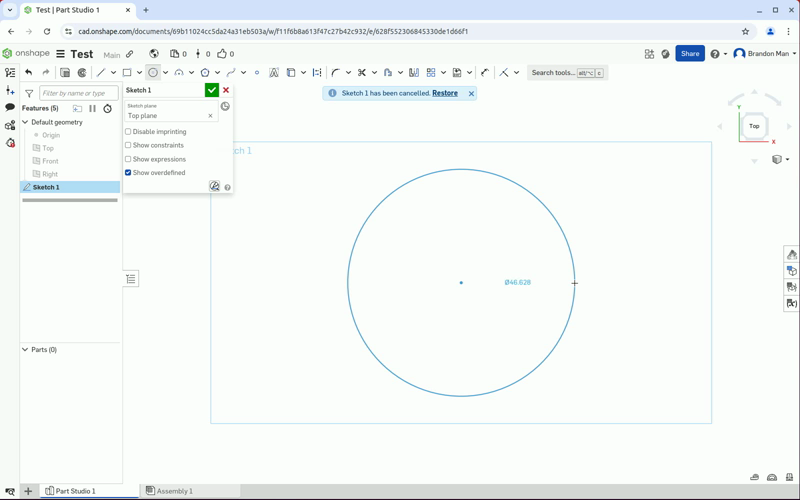
click(574, 282)
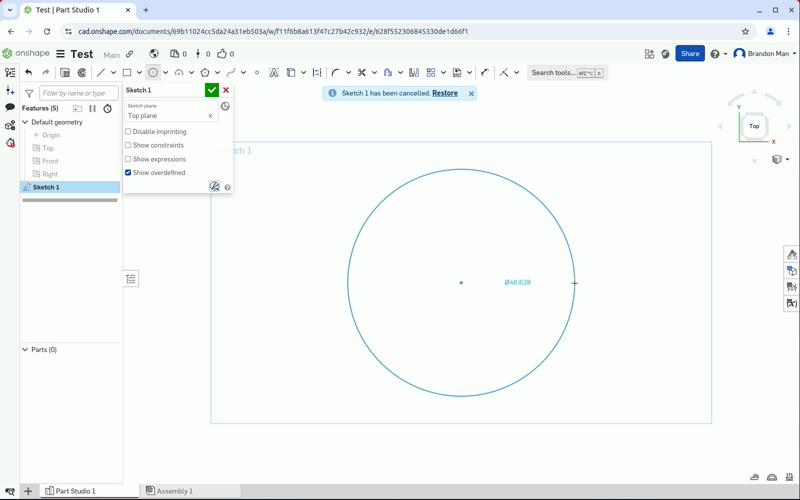
key(esc)
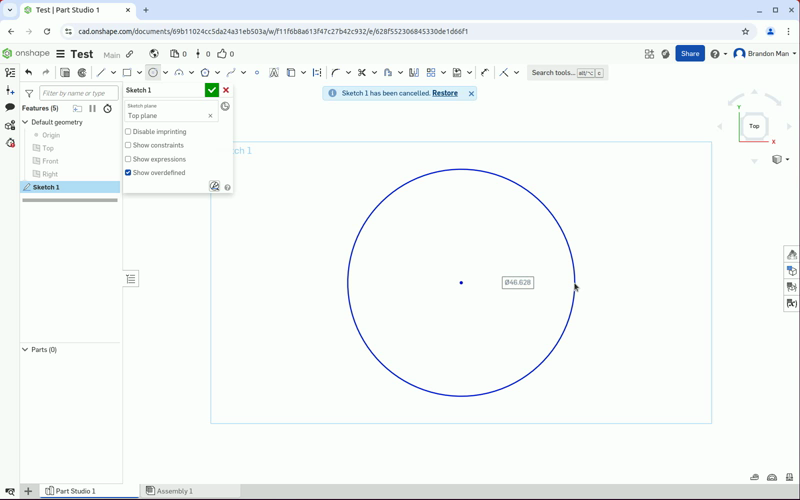
key(c)
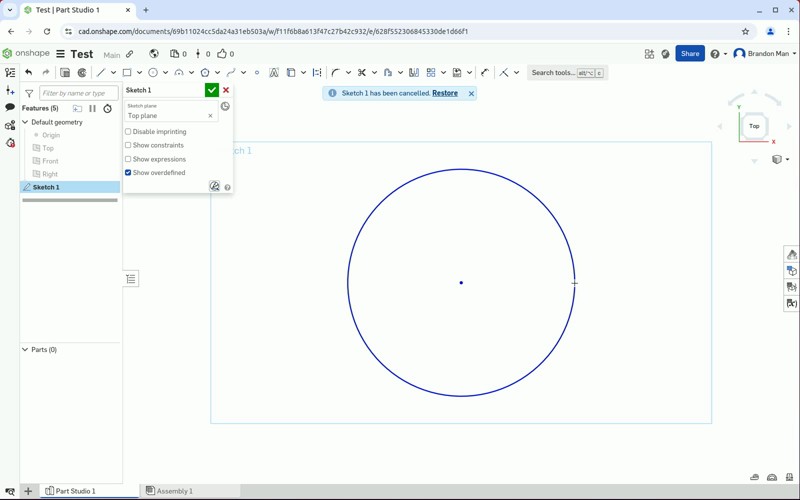
key_down(shift)
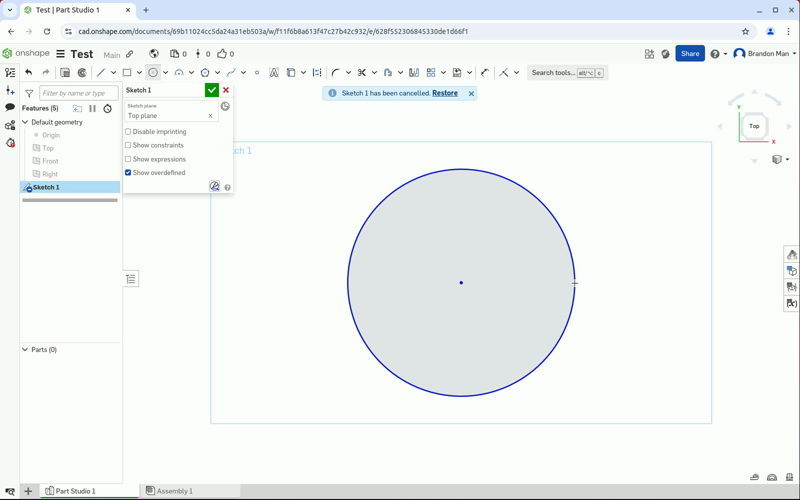
mouse_move(461, 282)
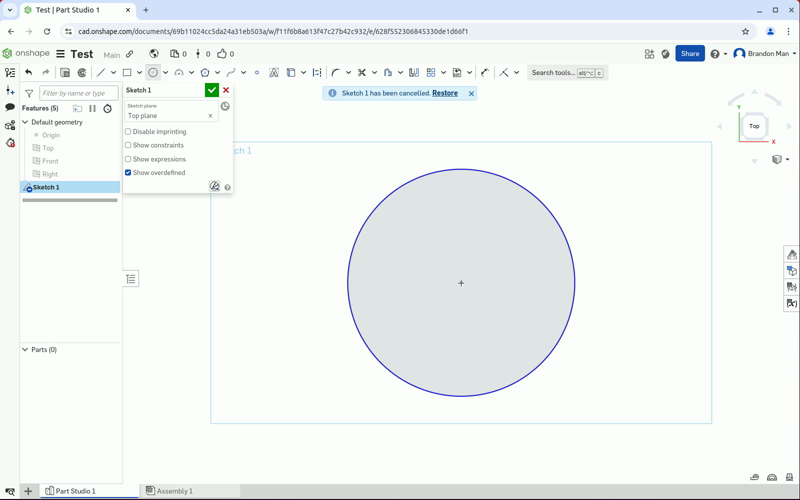
click(461, 282)
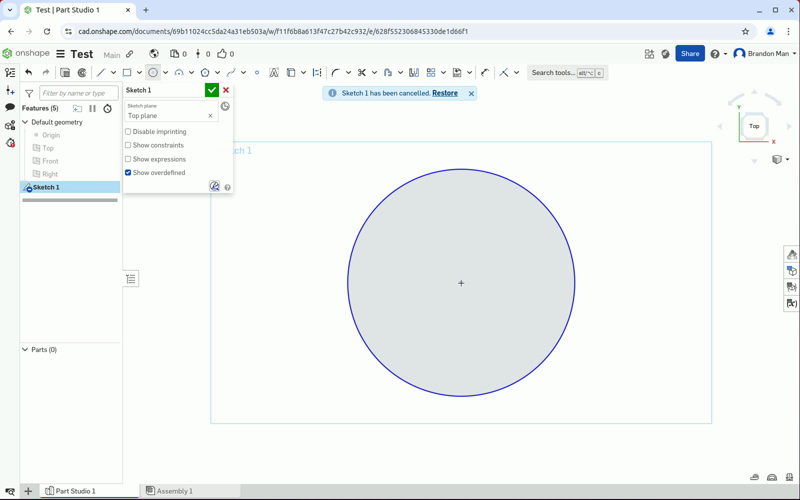
key_up(shift)
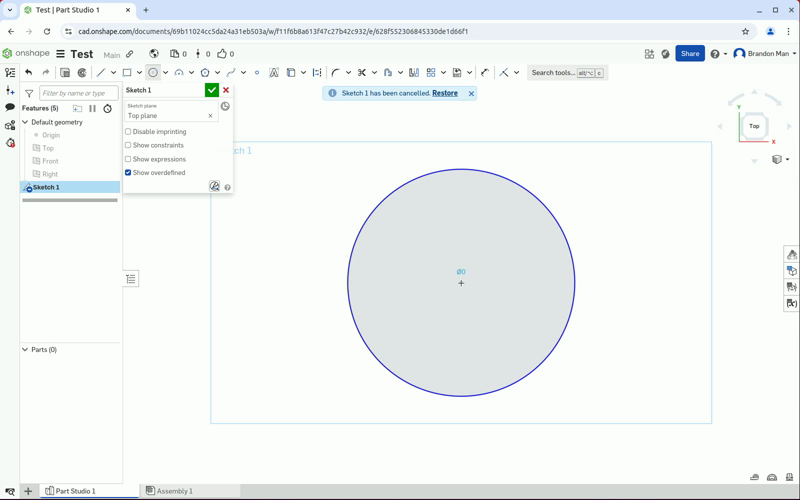
mouse_move(529, 282)
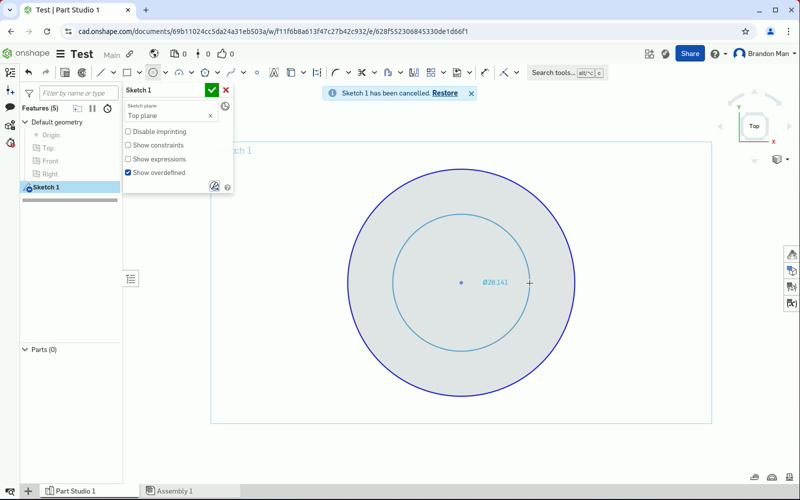
click(529, 282)
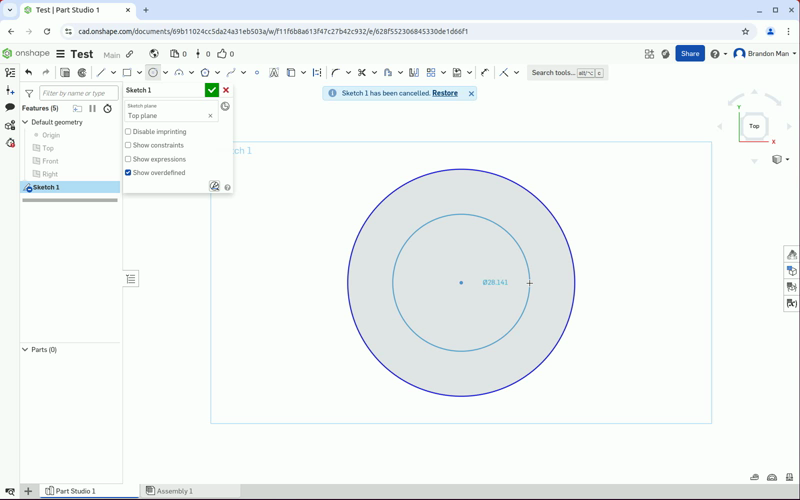
key(esc)
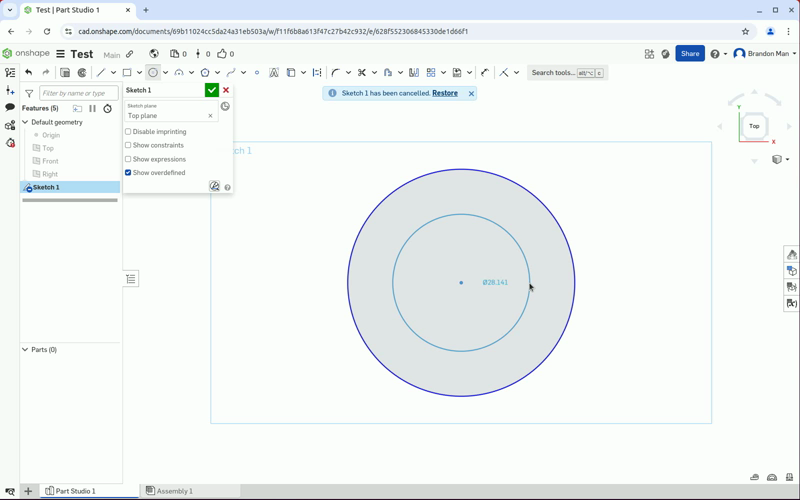
mouse_move(410, 206)
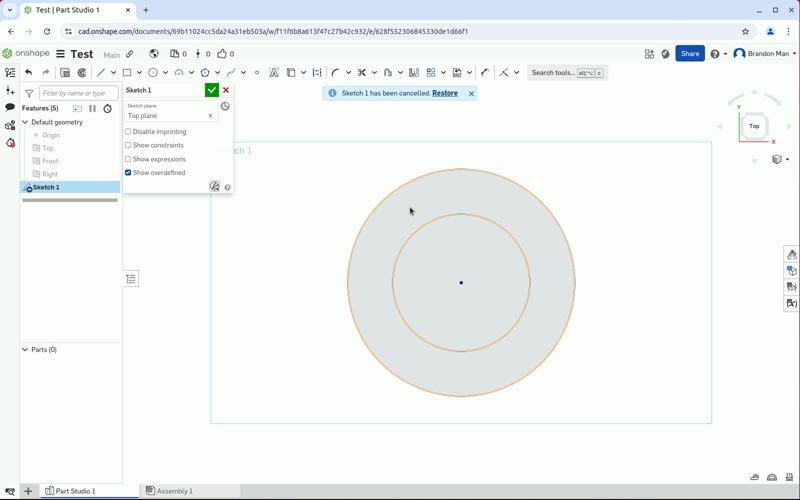
click(410, 206)
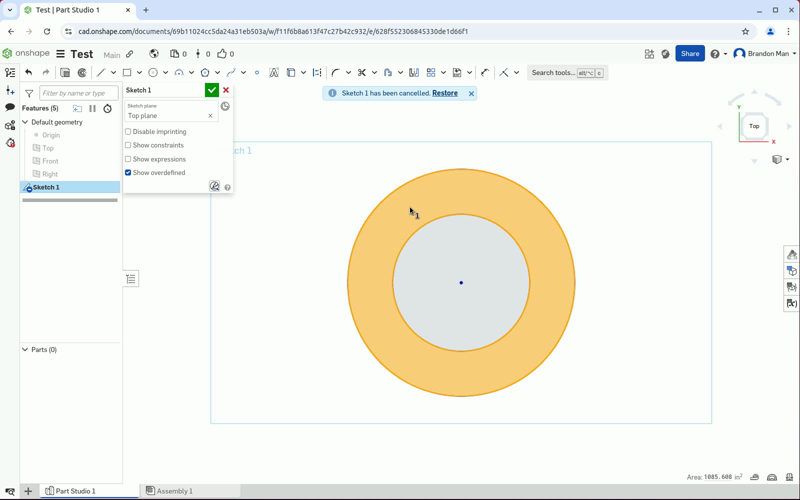
mouse_move(73, 352)
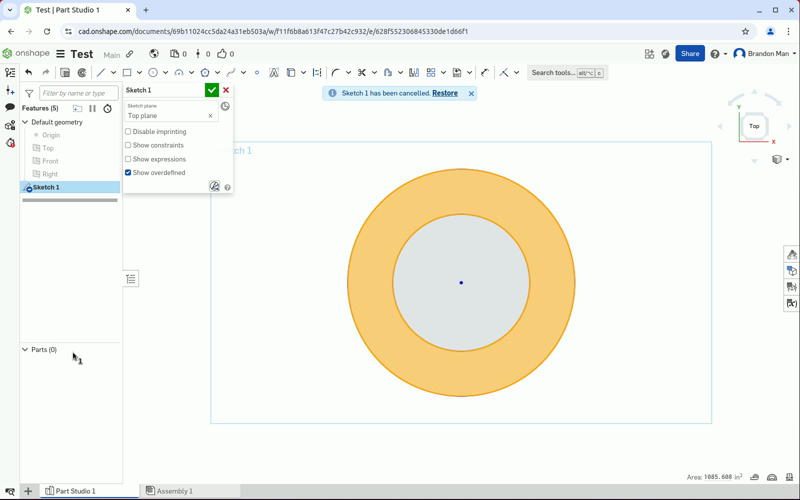
key(shift+y)
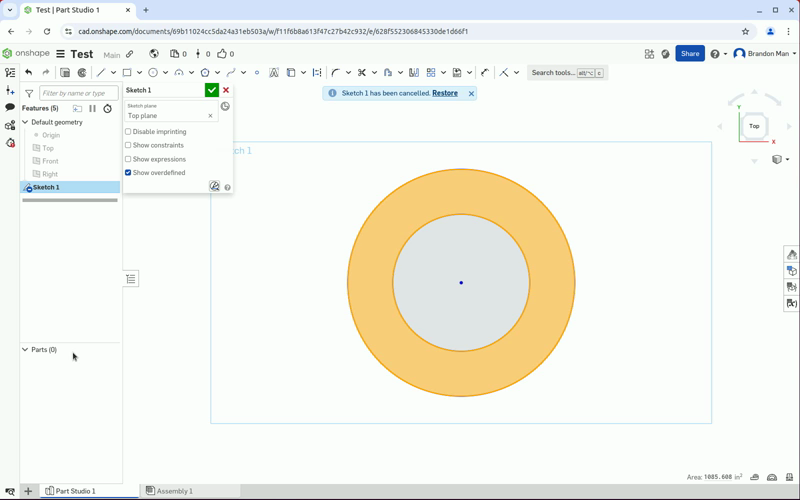
key(shift+e)
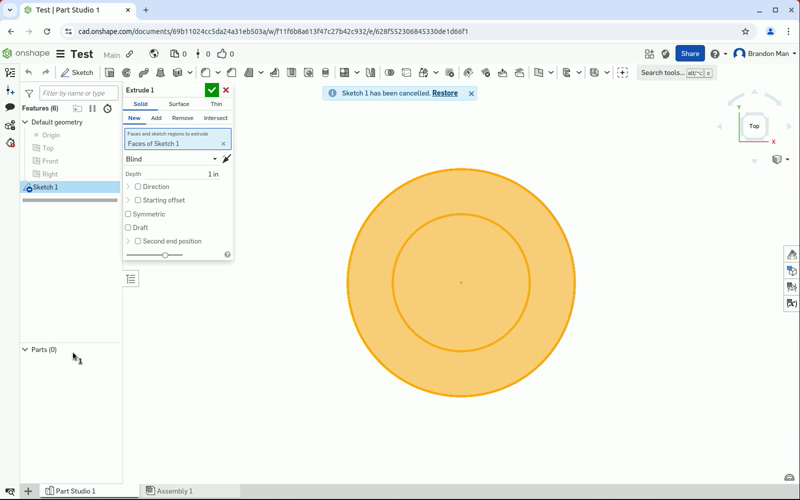
mouse_move(143, 106)
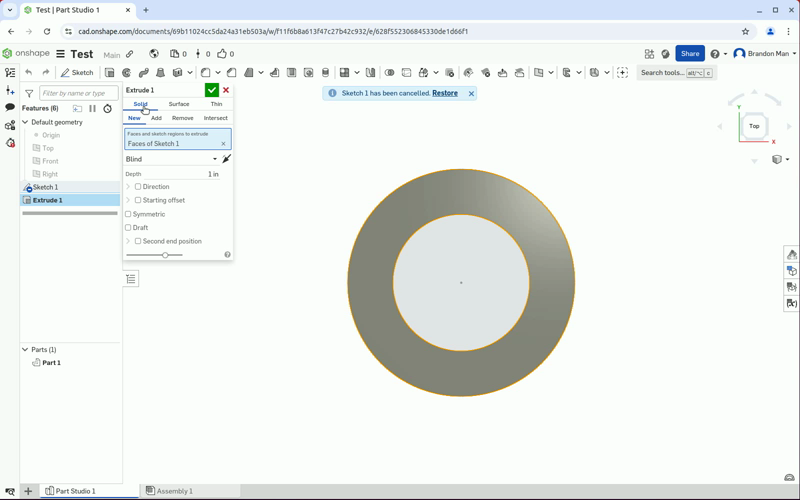
click(143, 106)
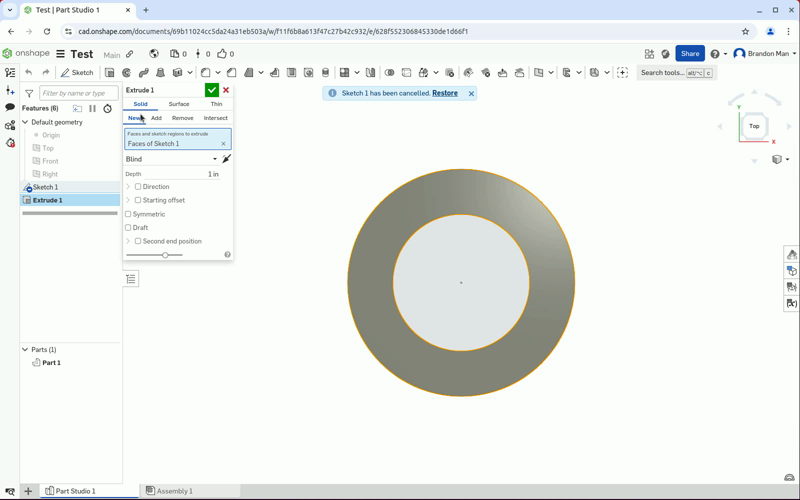
mouse_move(137, 120)
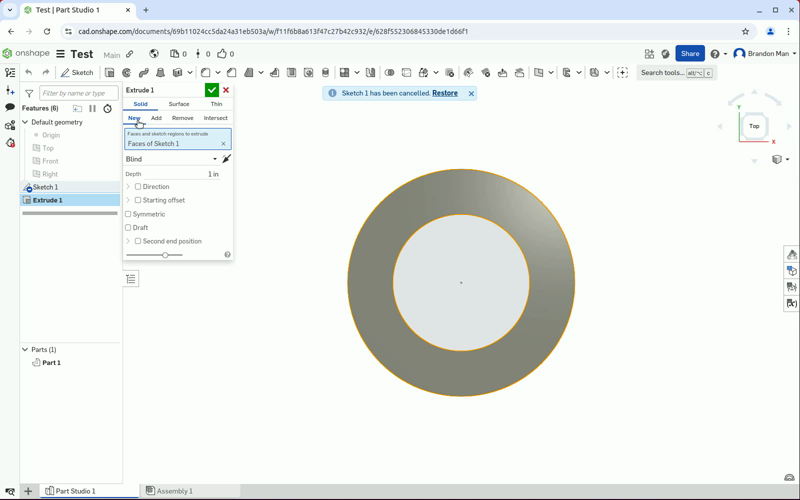
click(137, 120)
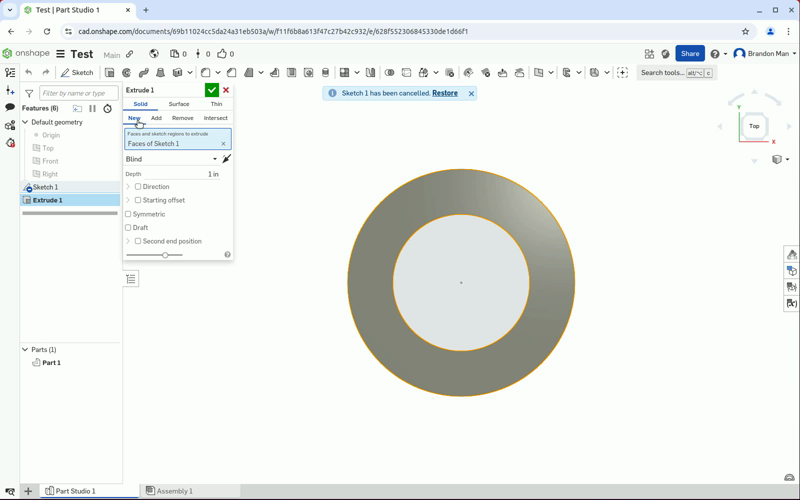
key(tab, 4)
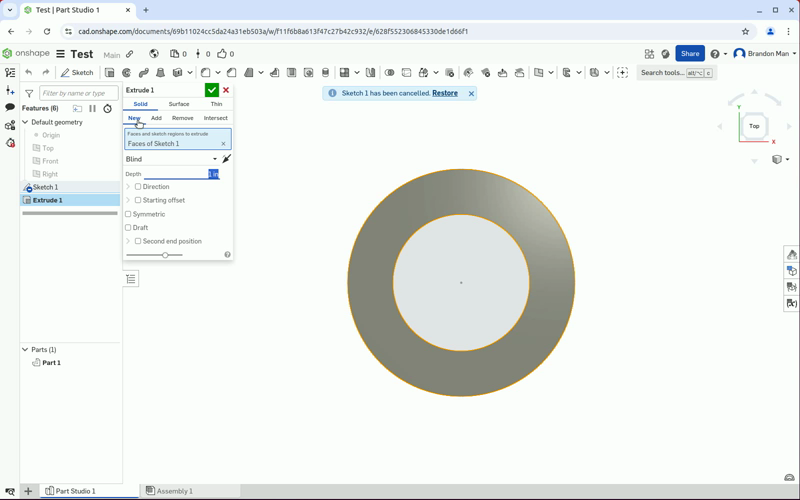
text(1.685)
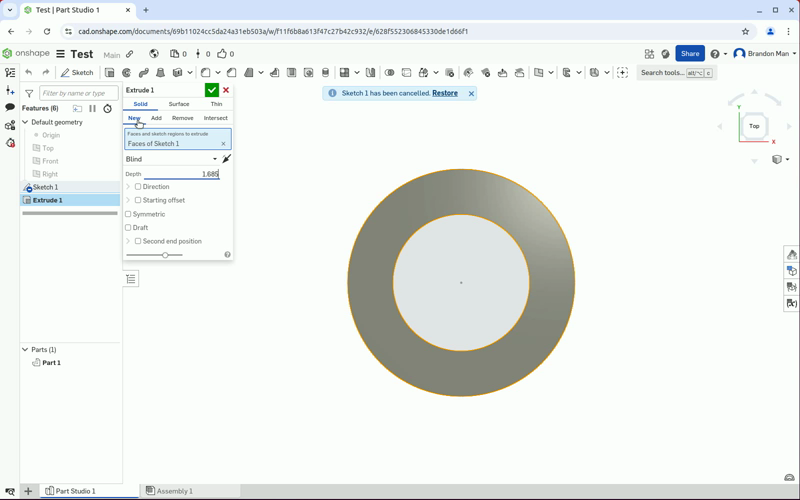
key(enter)
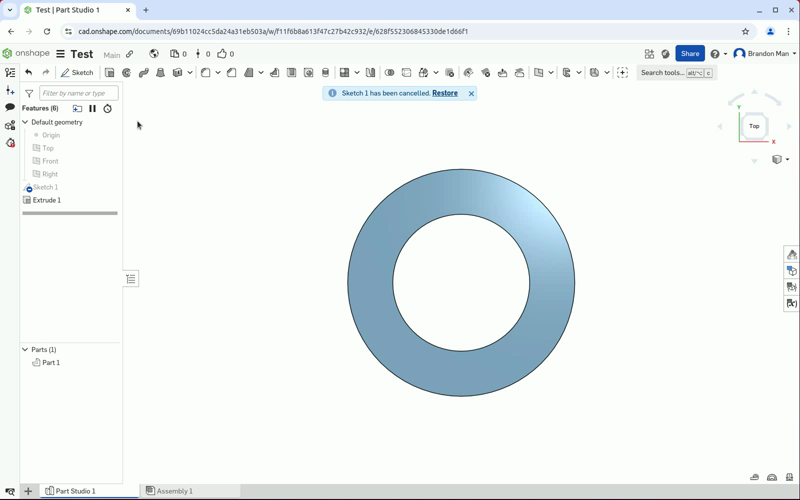
key(shift+h)
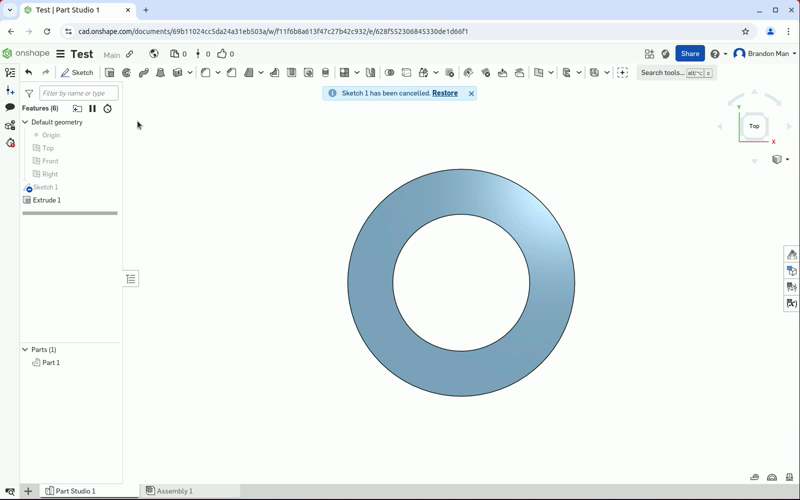
key(shift+h)
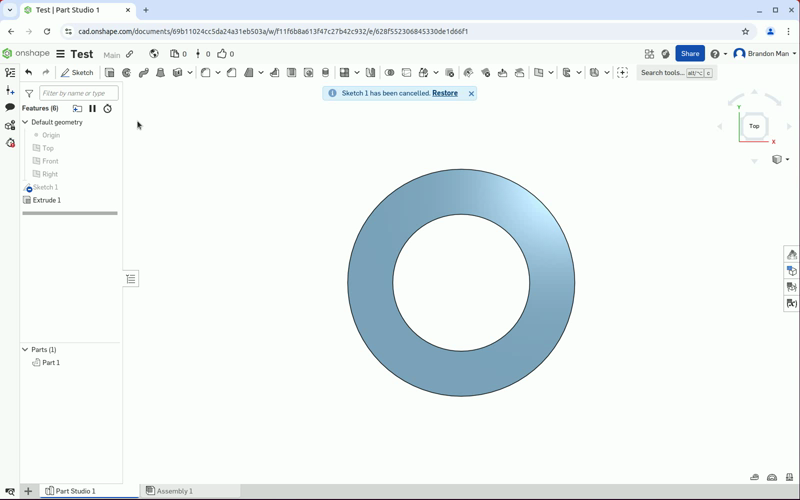
mouse_move(73, 189)
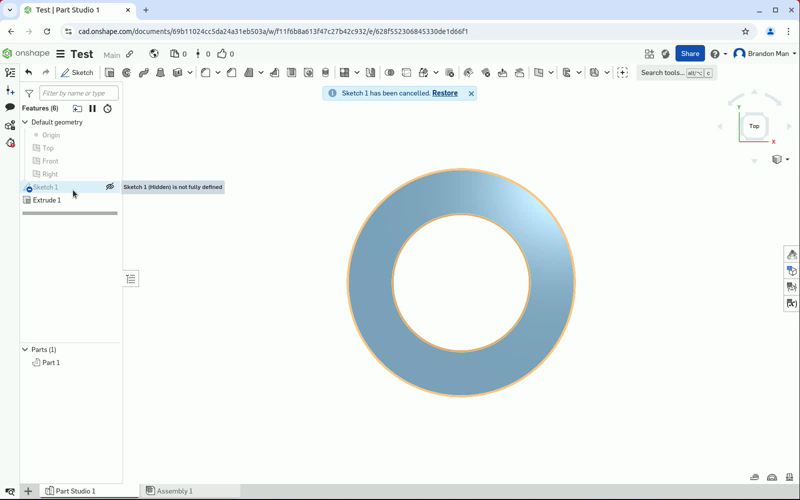
click(73, 189)
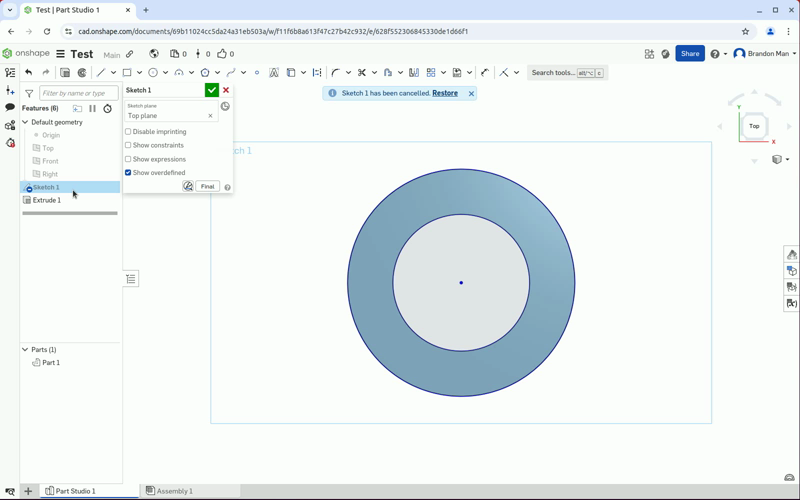
mouse_move(229, 92)
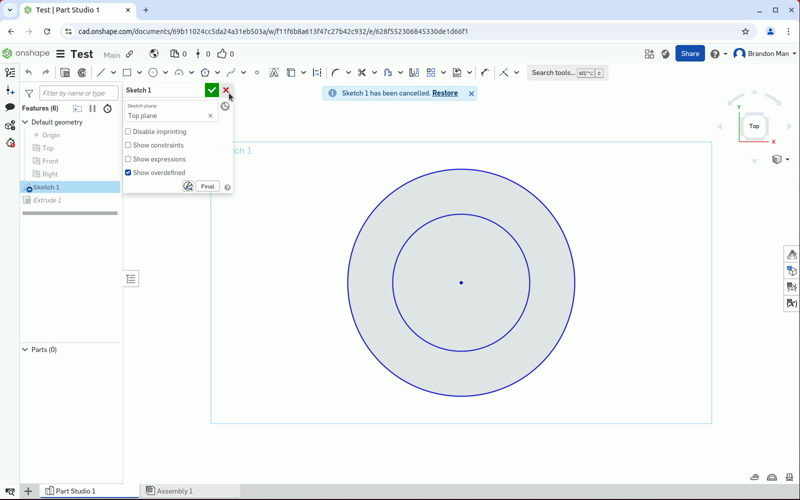
click(229, 92)
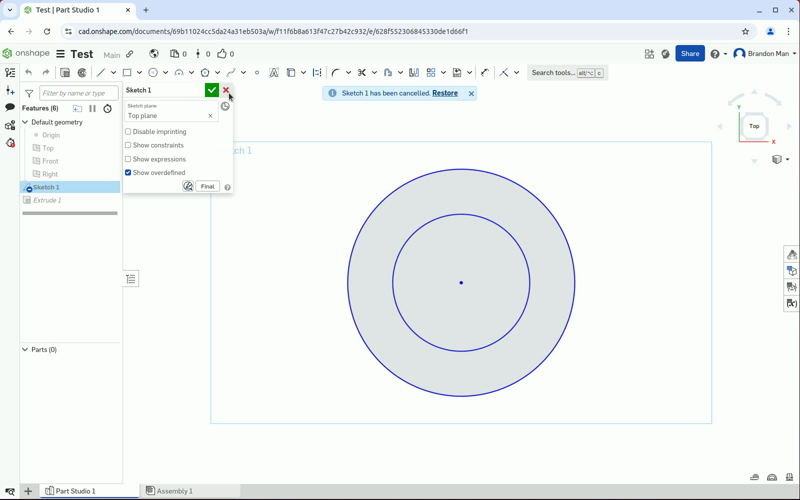
key(shift+s)
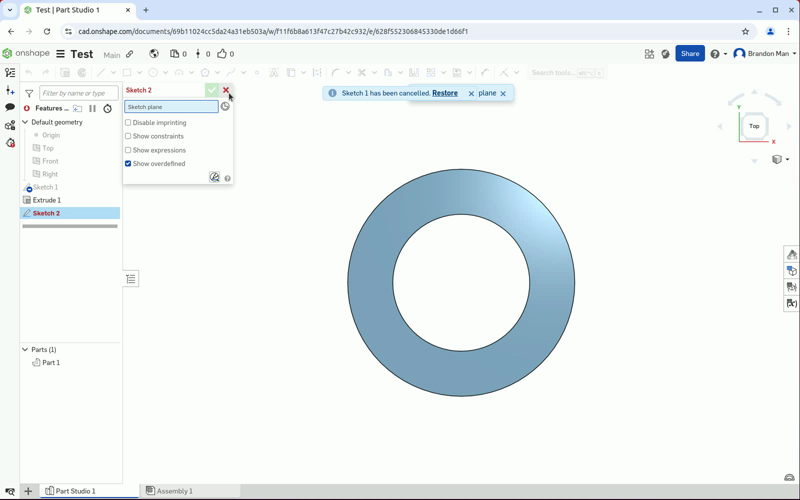
mouse_move(73, 150)
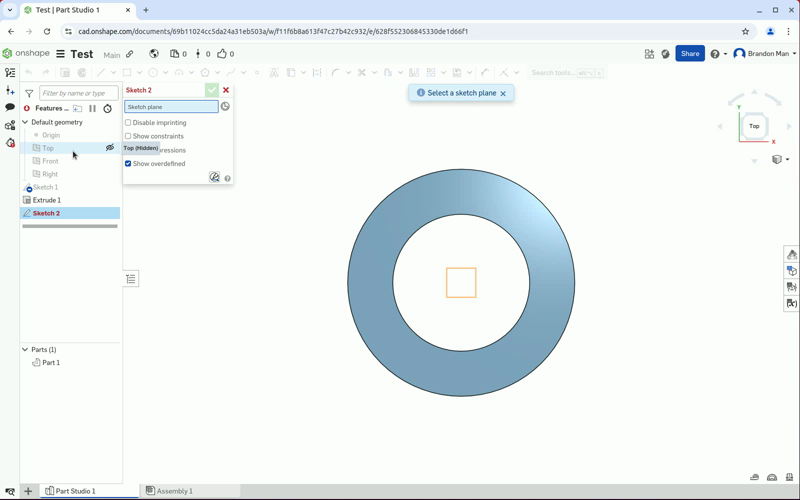
click(73, 150)
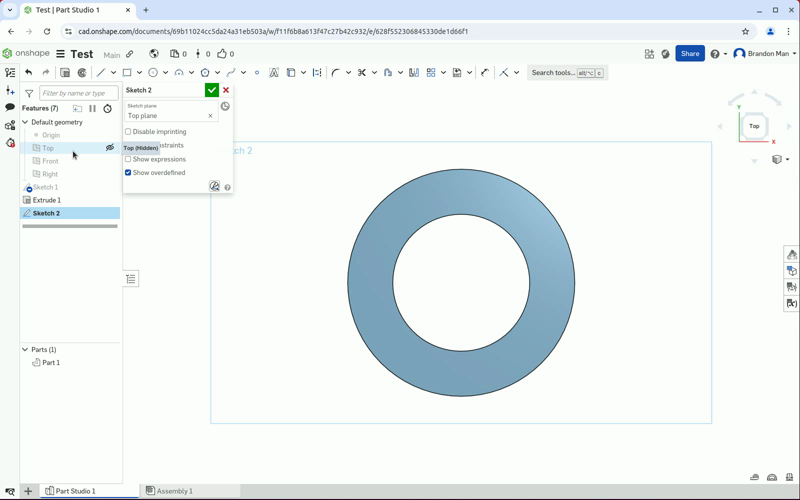
mouse_move(73, 352)
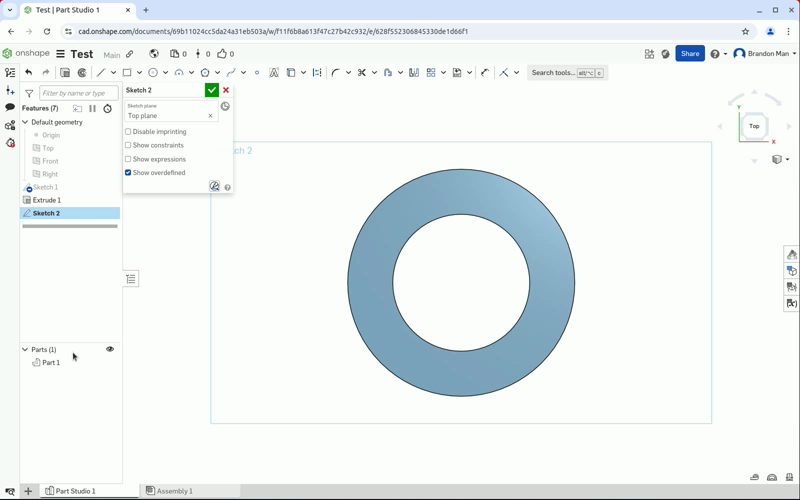
key(y)
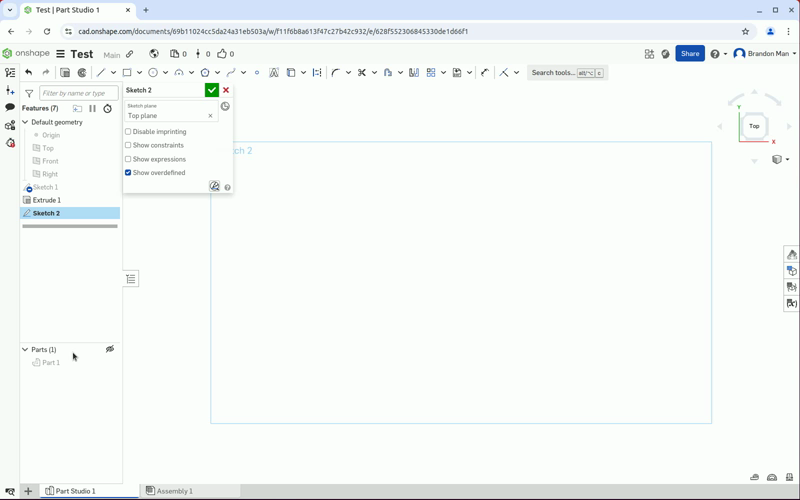
key(c)
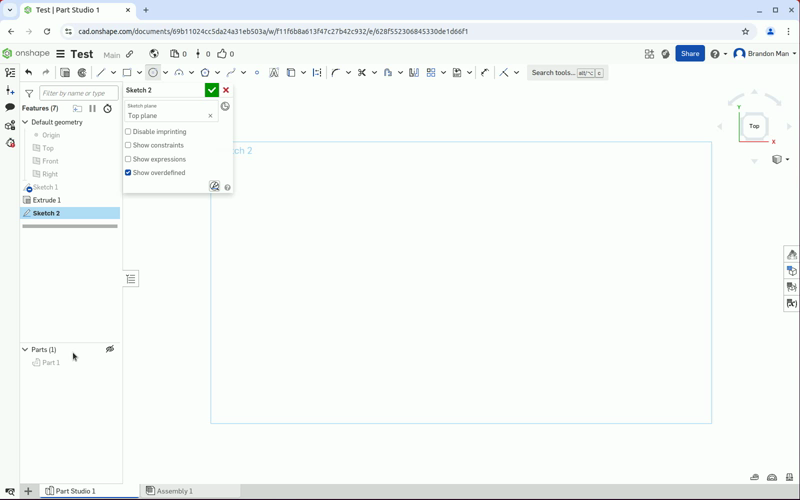
key_down(shift)
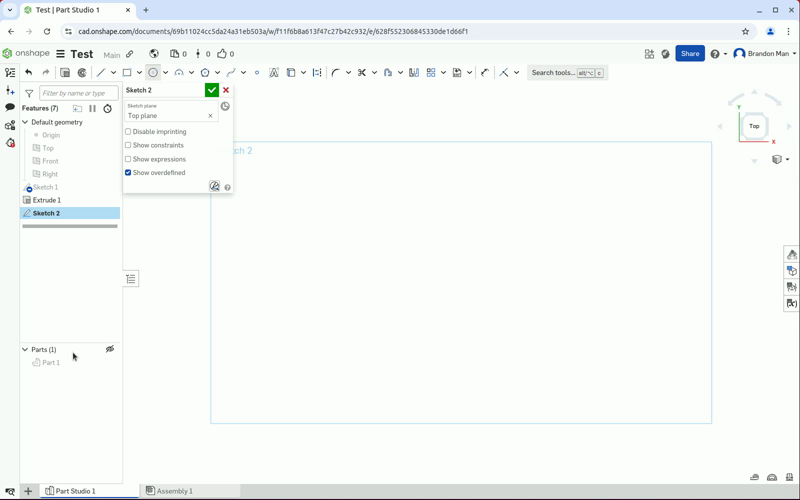
mouse_move(461, 282)
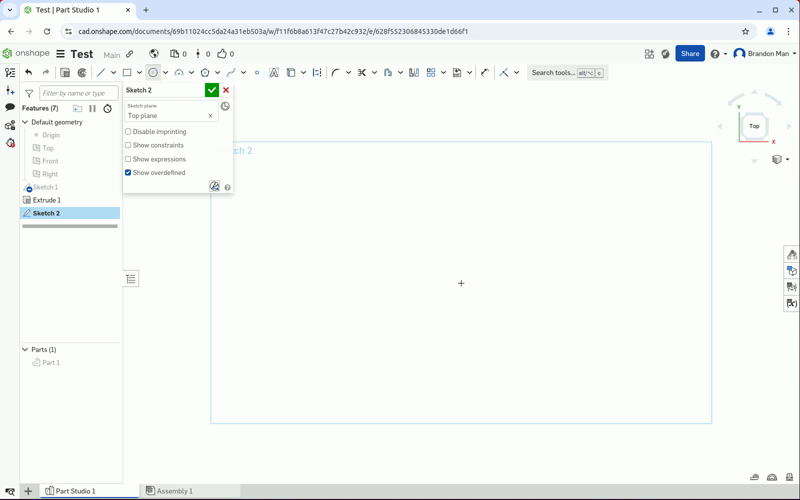
click(461, 282)
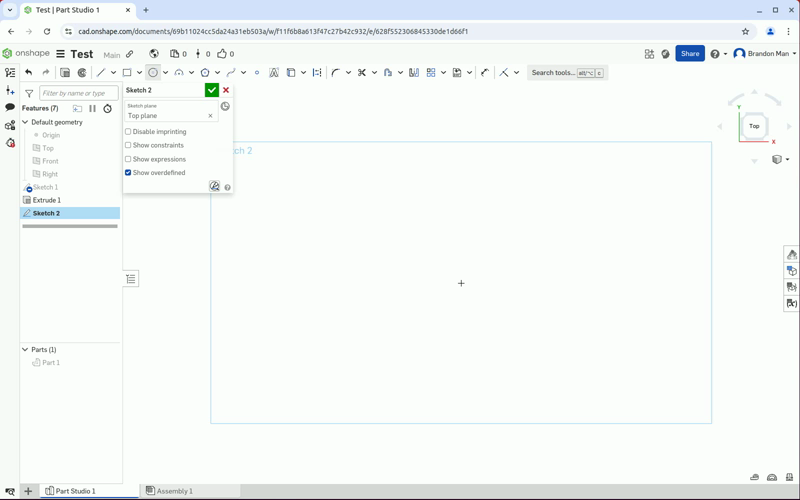
key_up(shift)
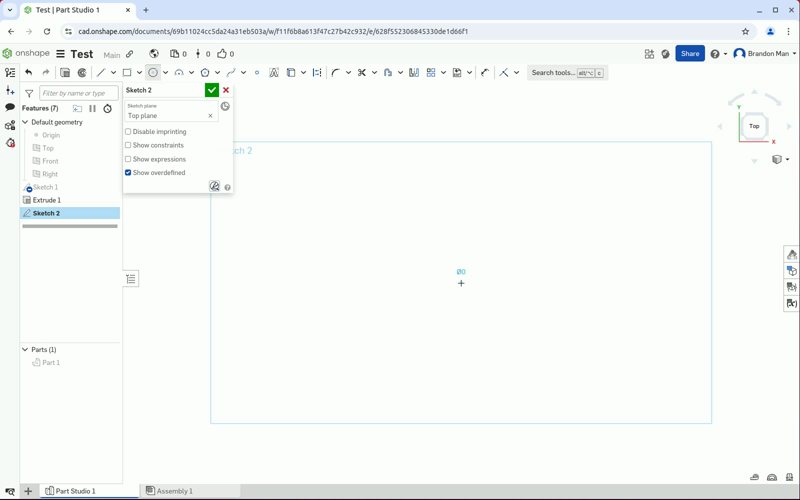
mouse_move(522, 282)
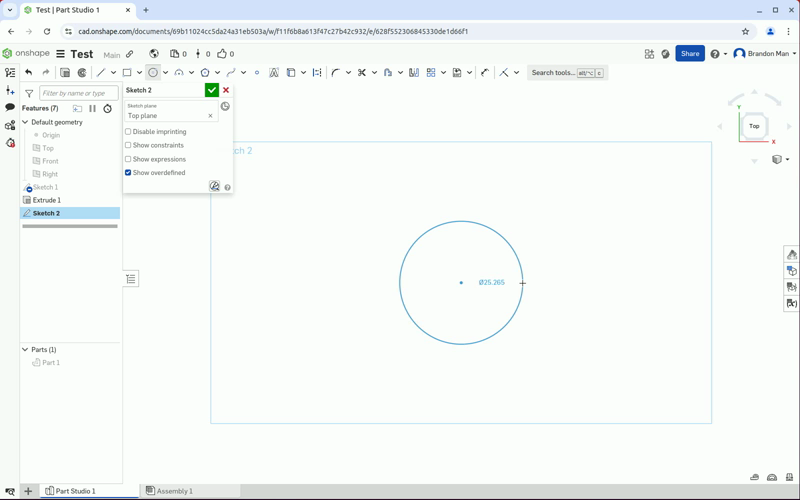
click(522, 282)
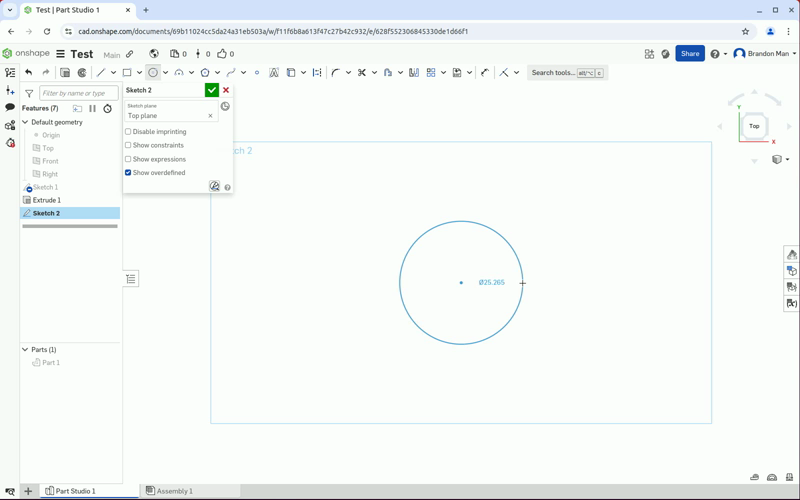
key(esc)
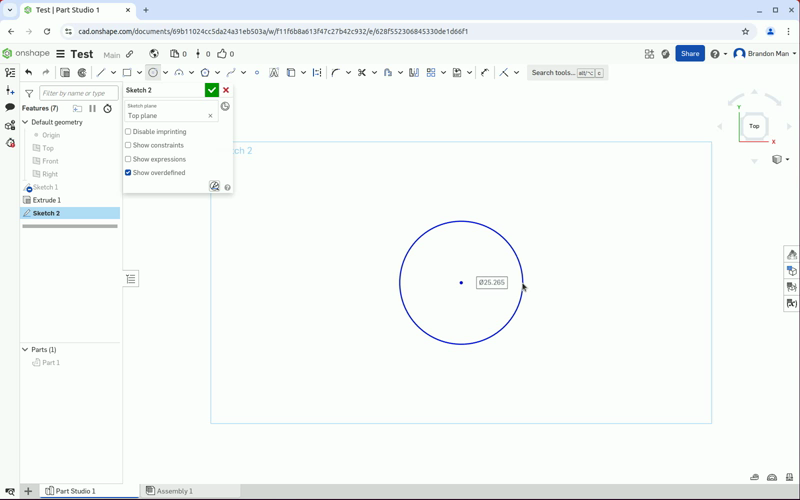
key(c)
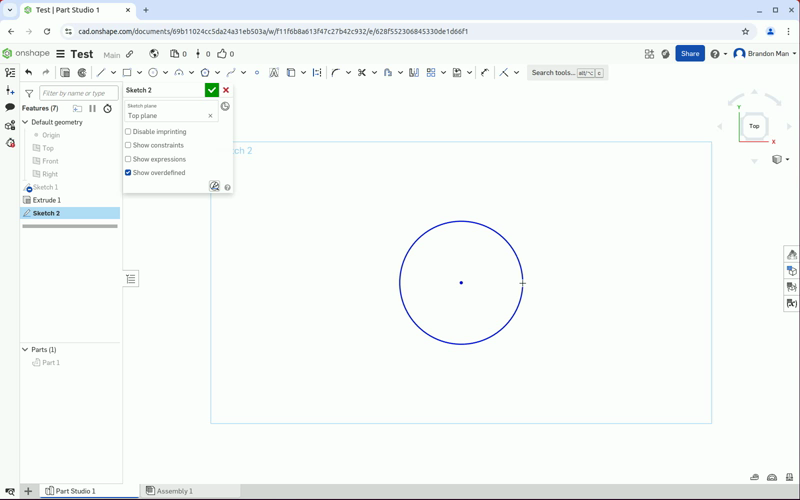
key_down(shift)
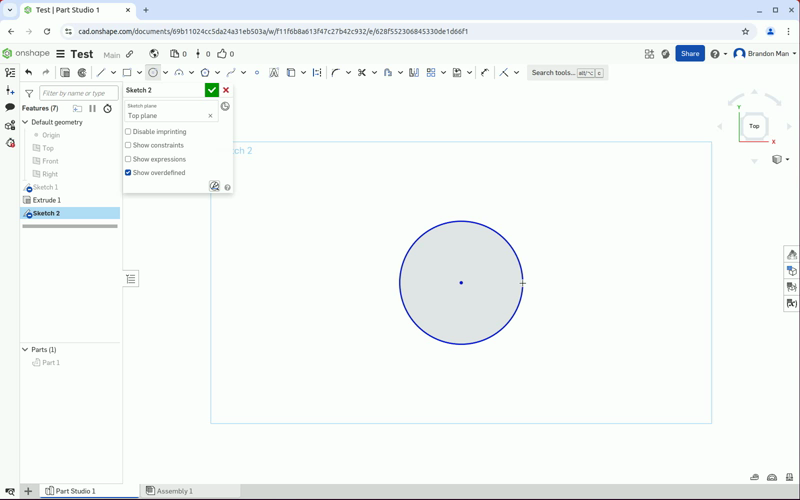
mouse_move(461, 282)
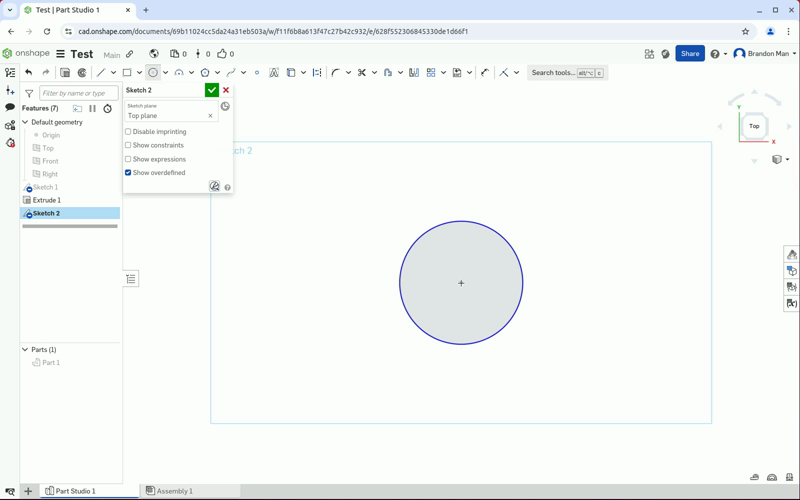
click(461, 282)
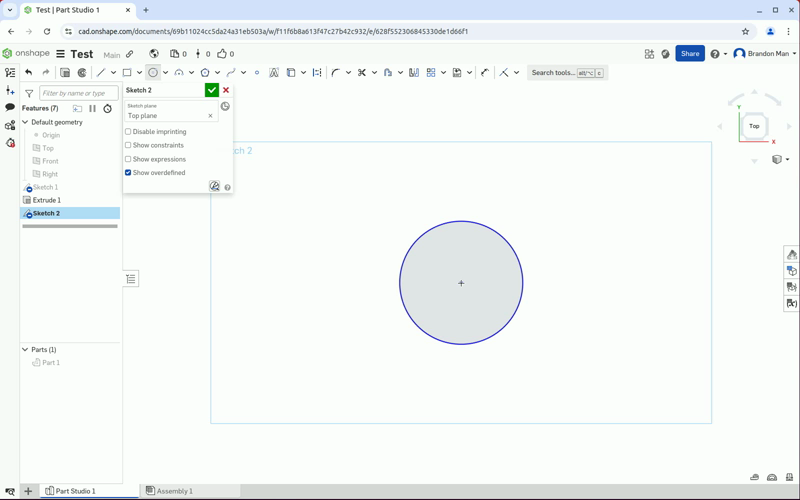
key_up(shift)
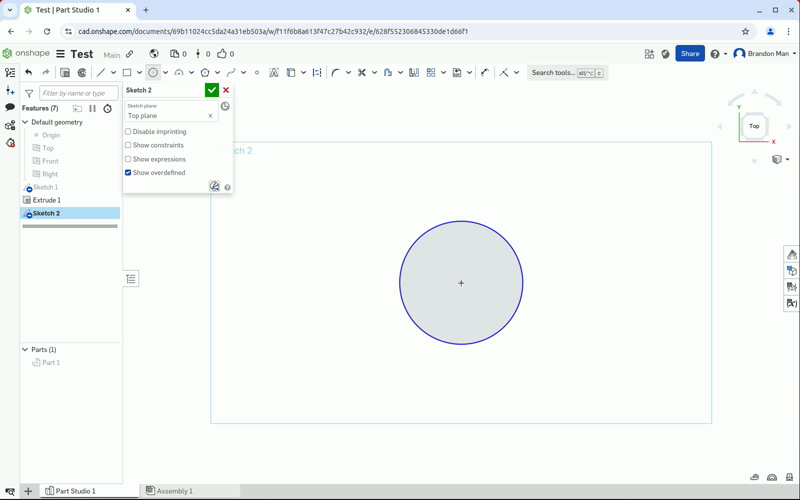
mouse_move(467, 282)
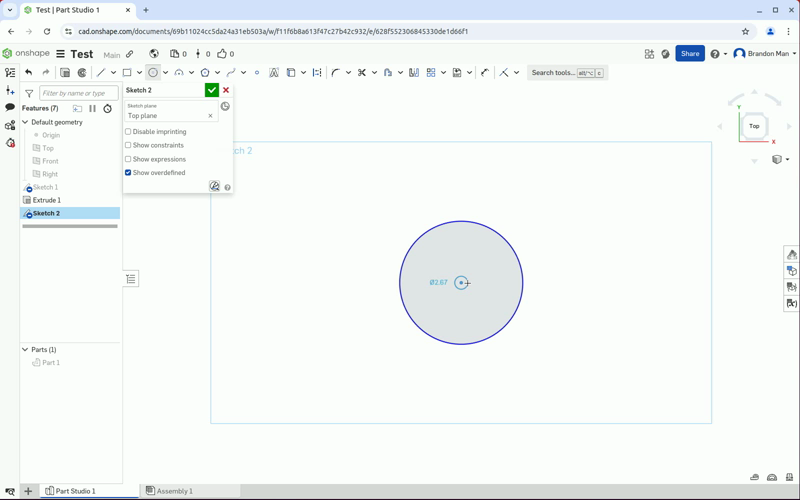
click(467, 282)
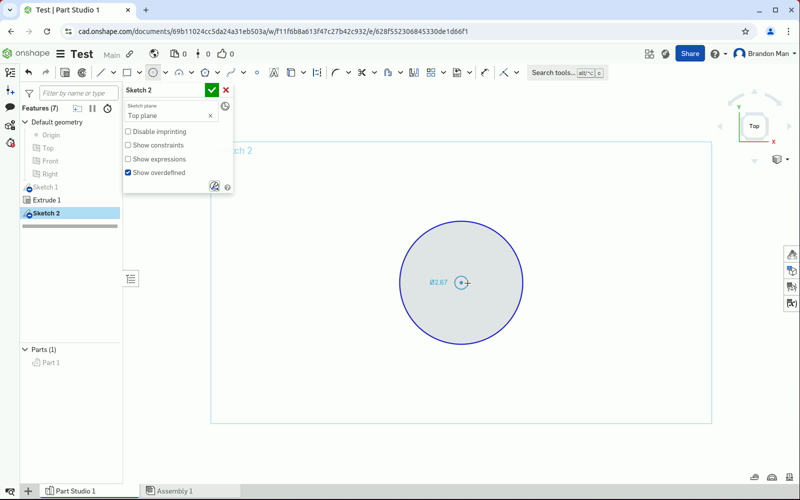
key(esc)
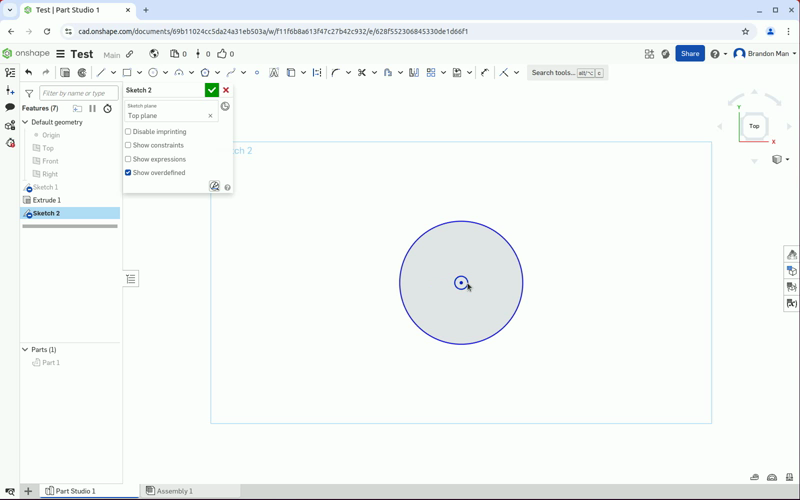
mouse_move(432, 307)
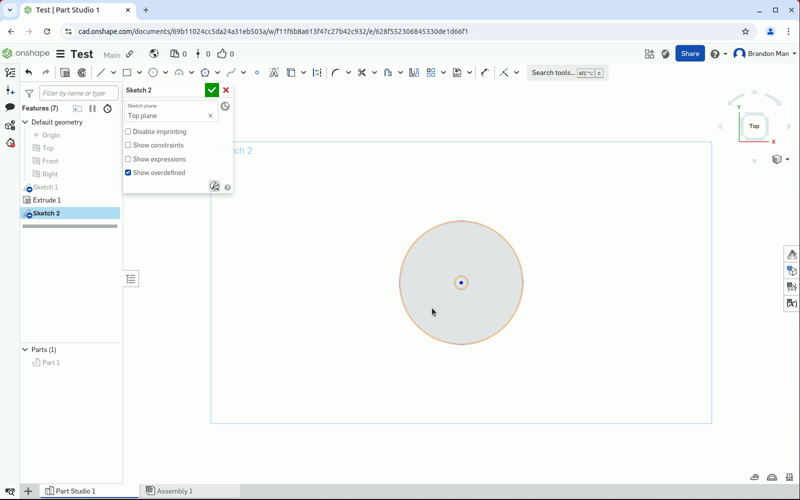
click(432, 307)
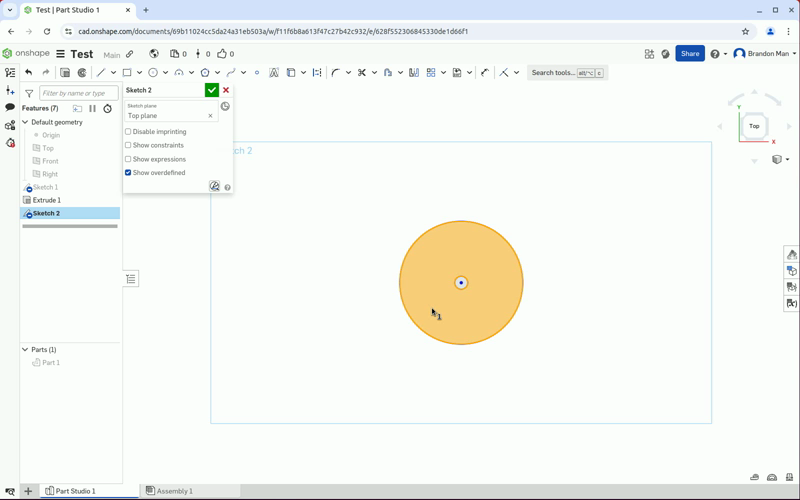
mouse_move(73, 352)
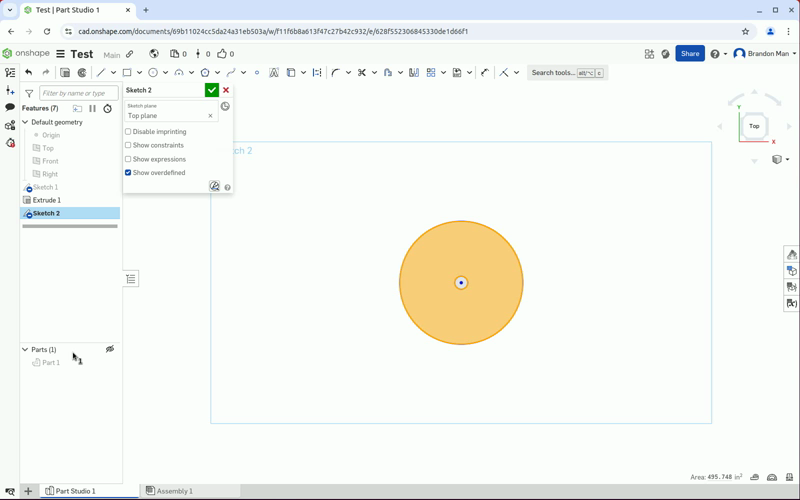
key(shift+y)
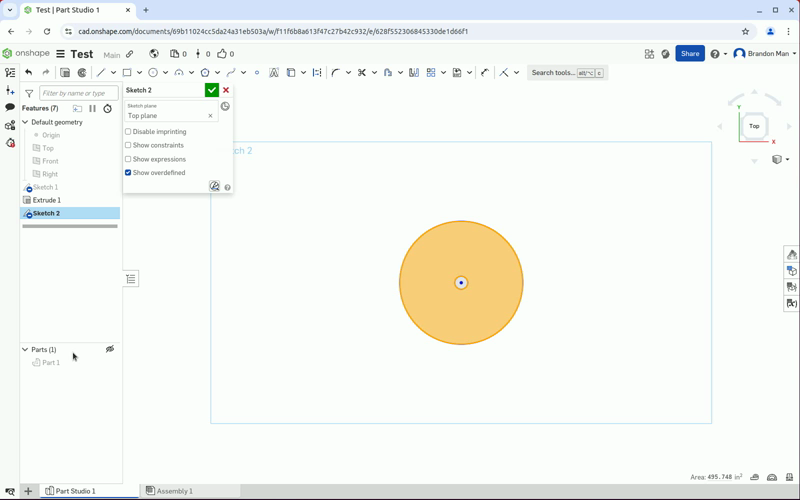
key(shift+e)
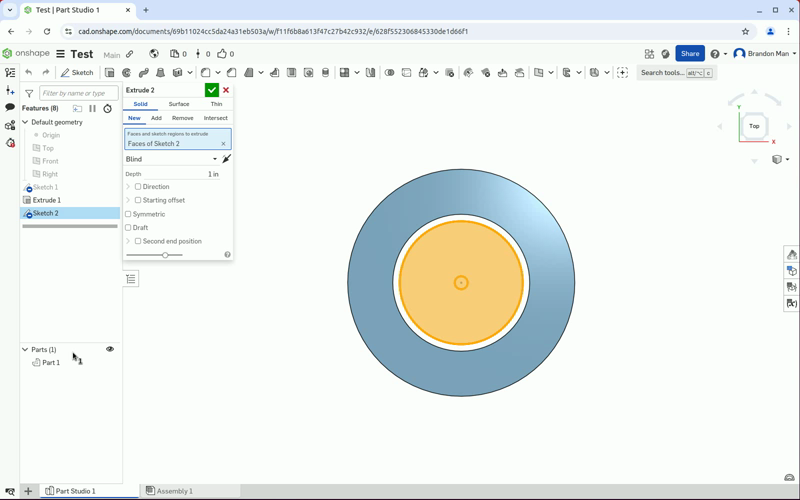
mouse_move(143, 106)
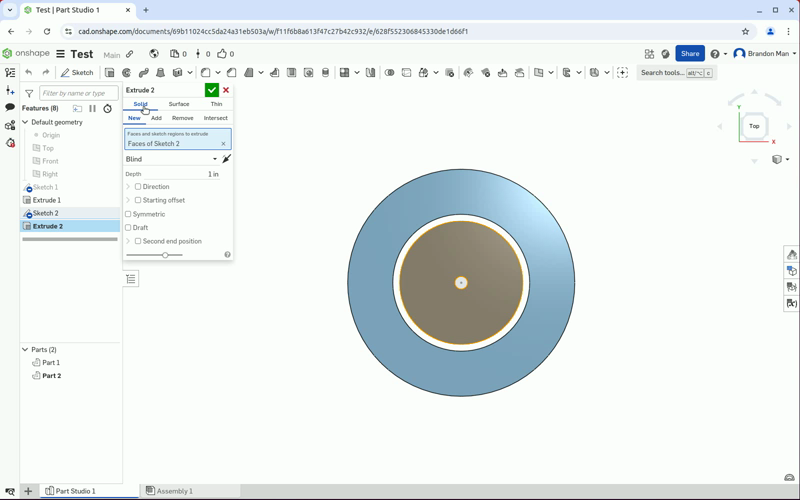
click(143, 106)
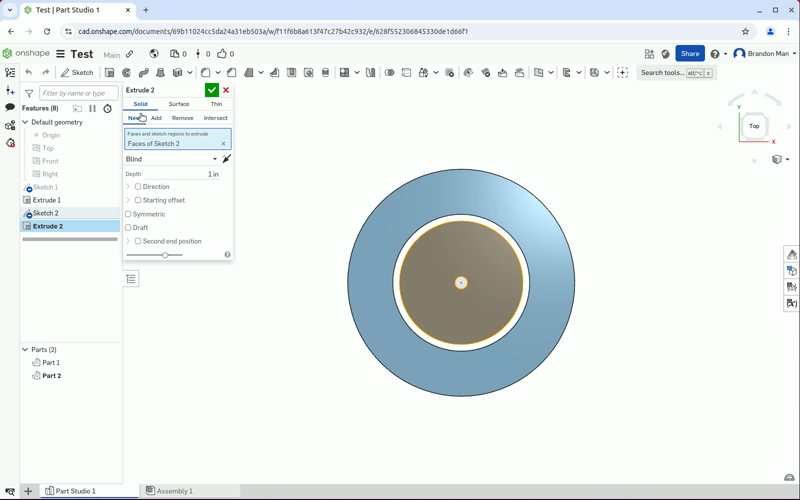
mouse_move(137, 120)
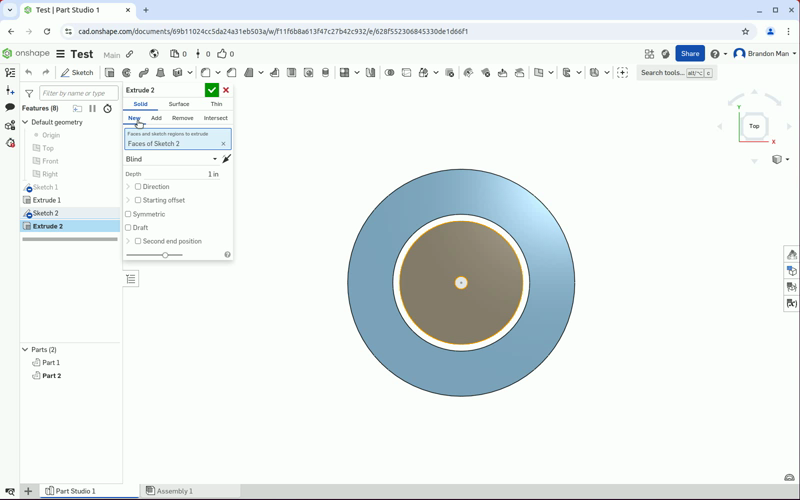
click(137, 120)
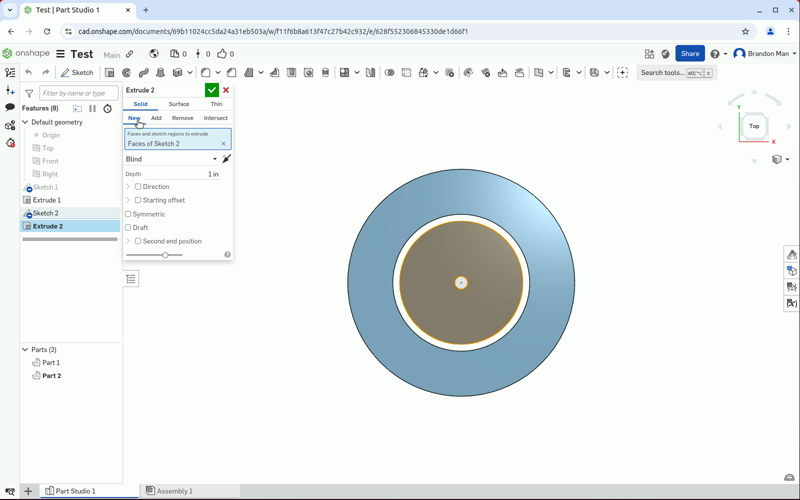
key(tab, 4)
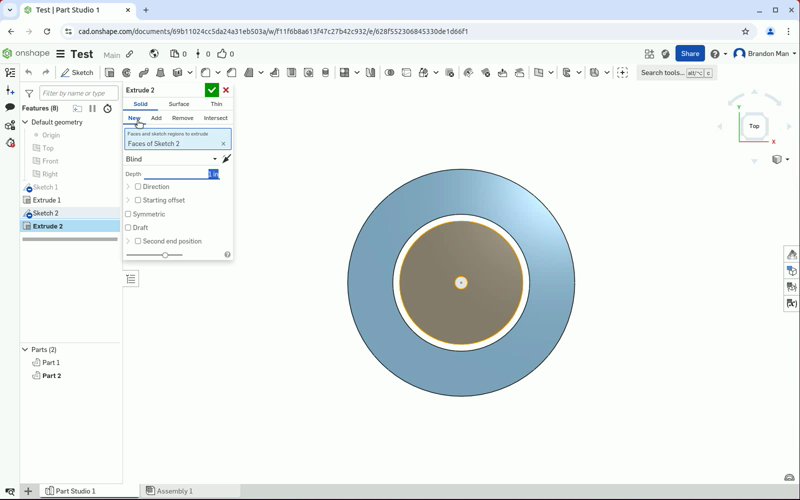
text(1.685)
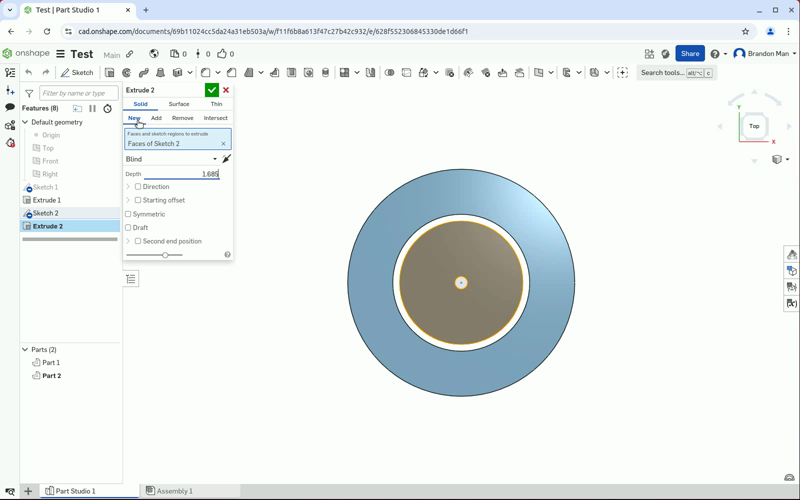
key(enter)
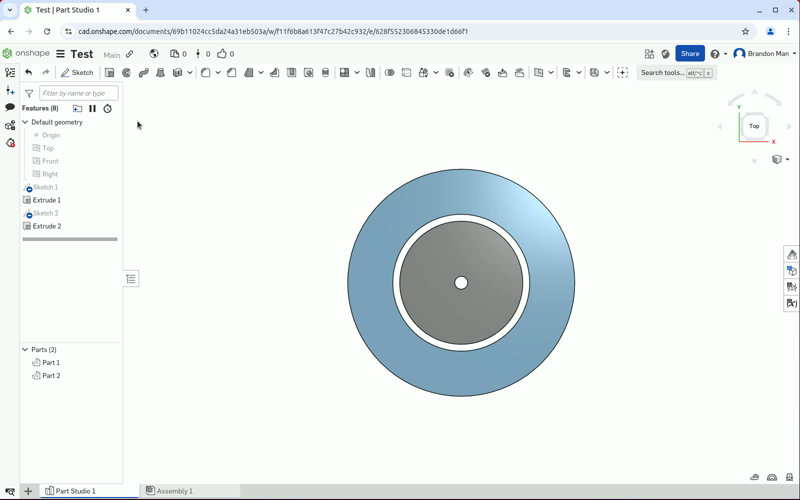
key(shift+h)
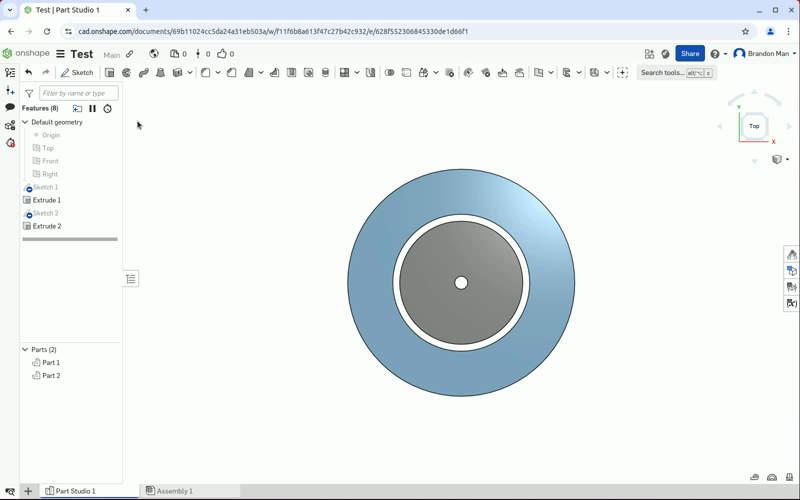
key(shift+h)
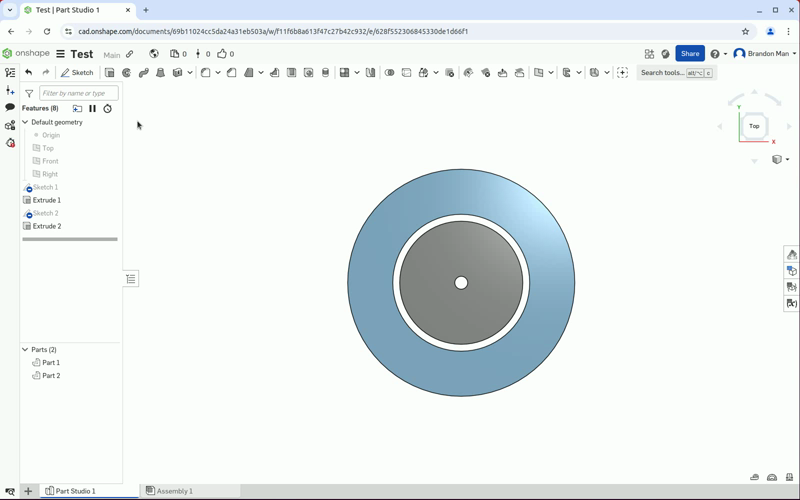
mouse_move(73, 189)
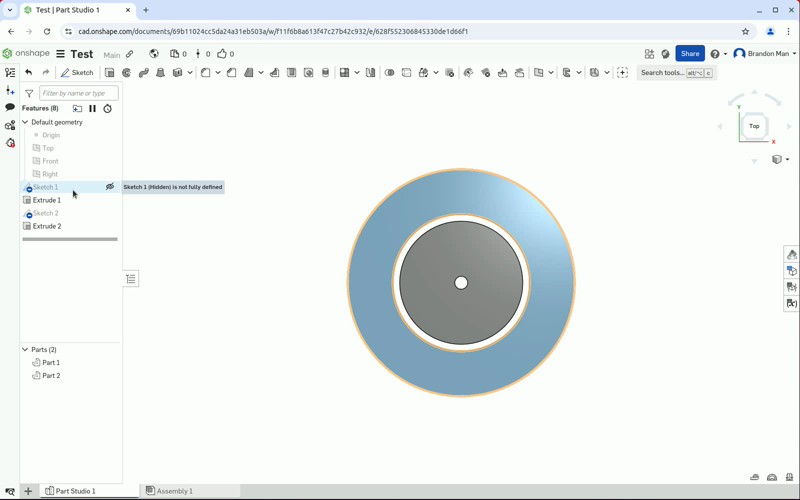
click(73, 189)
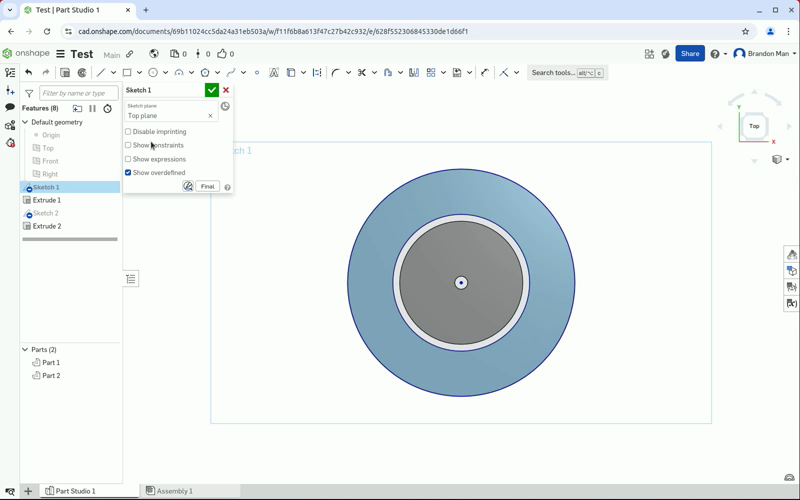
mouse_move(229, 92)
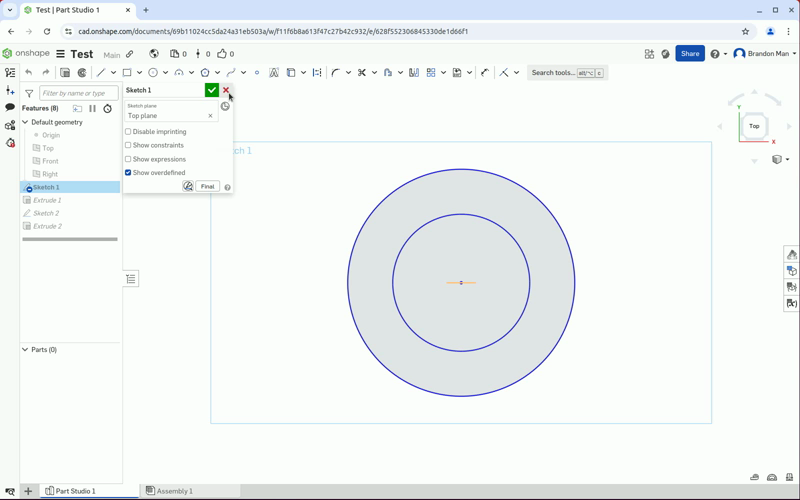
click(229, 92)
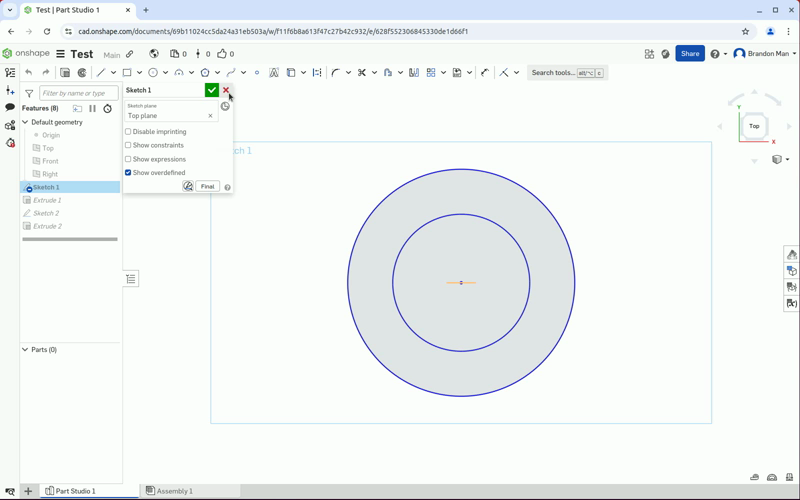
key(shift+s)
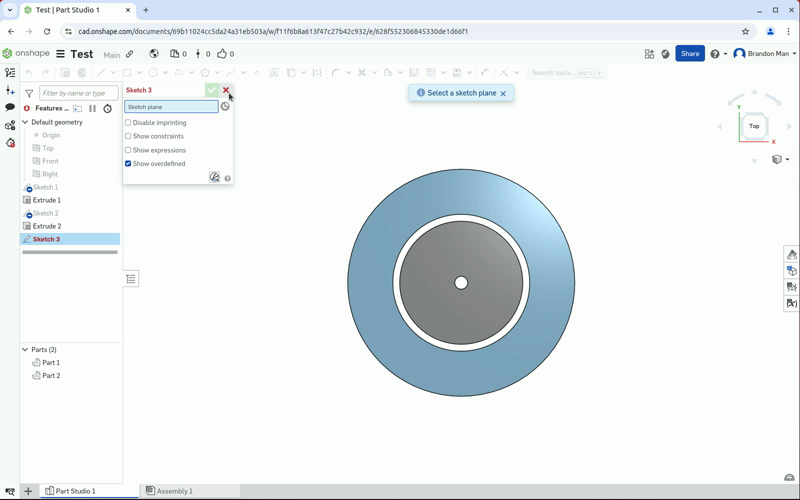
mouse_move(73, 150)
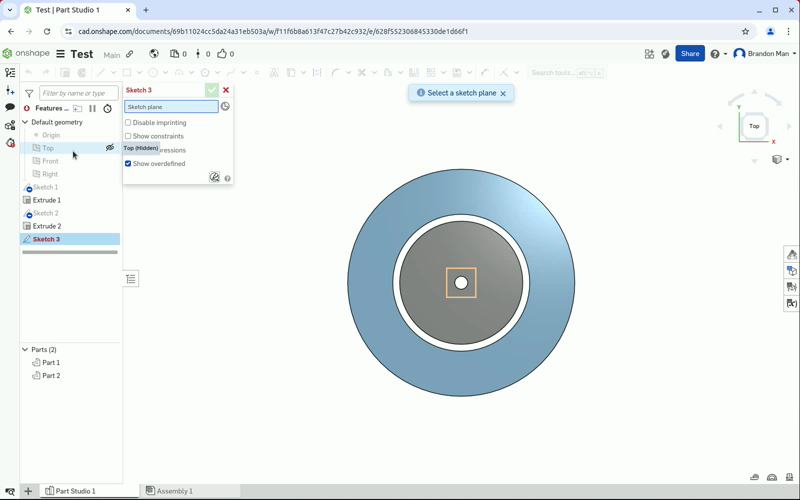
click(73, 150)
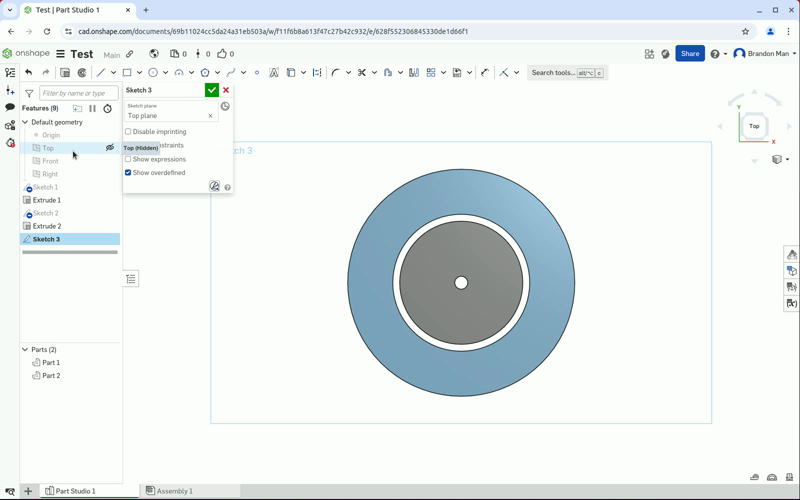
mouse_move(73, 352)
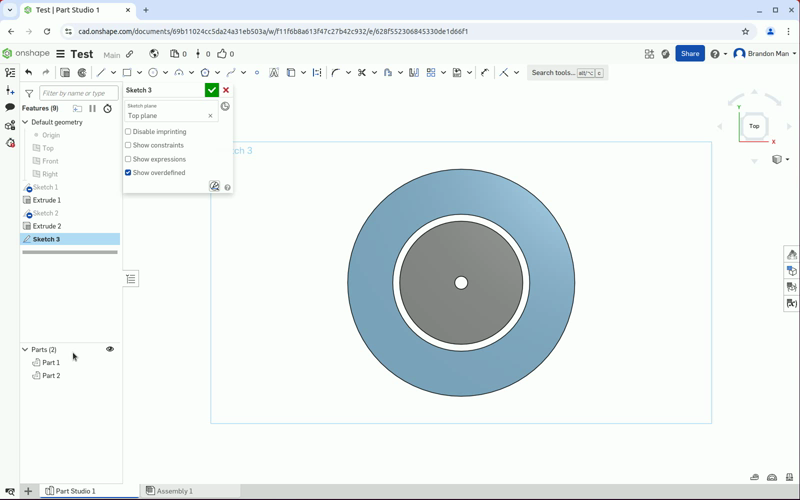
key(y)
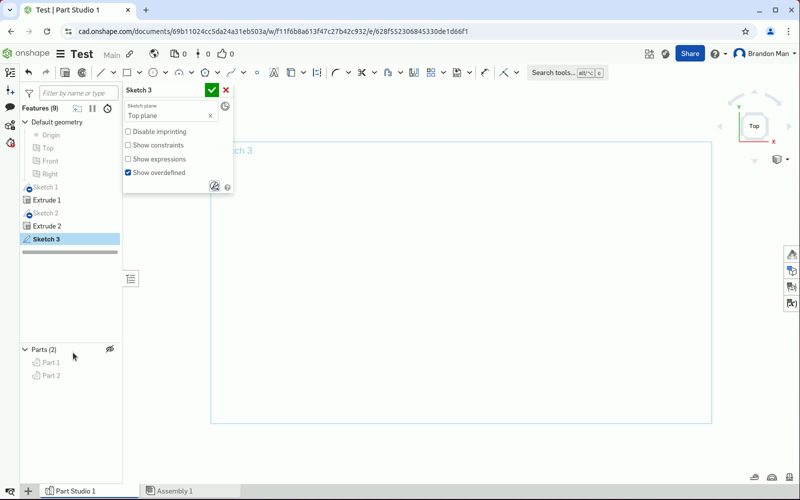
key(c)
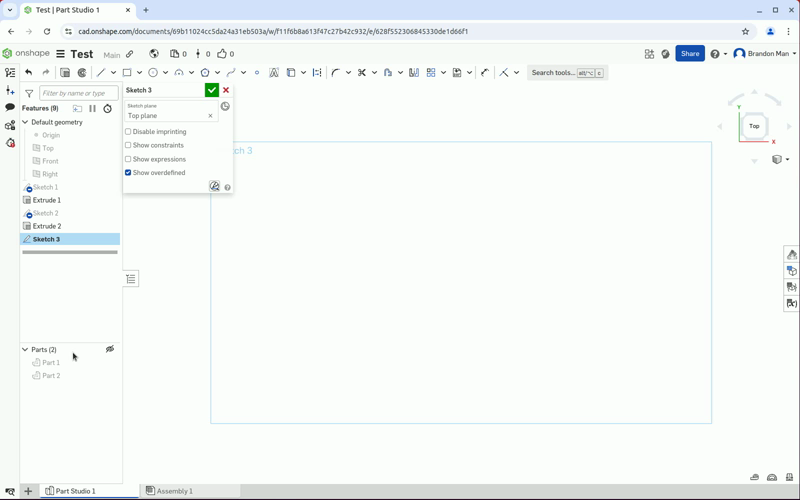
key_down(shift)
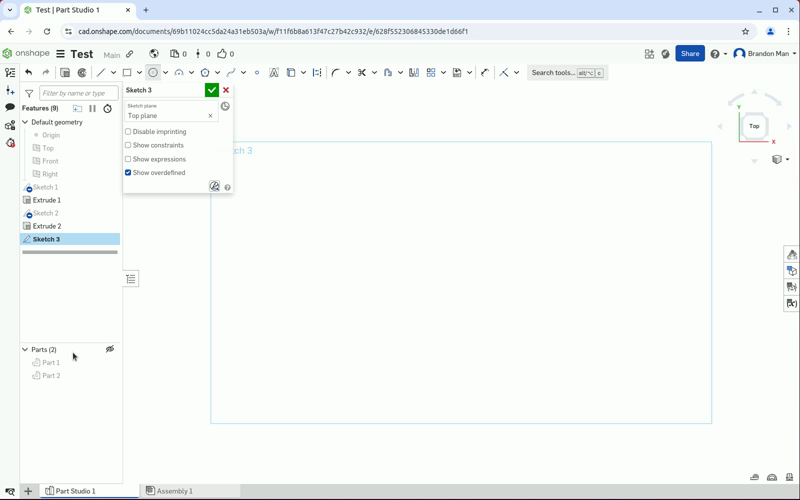
mouse_move(461, 282)
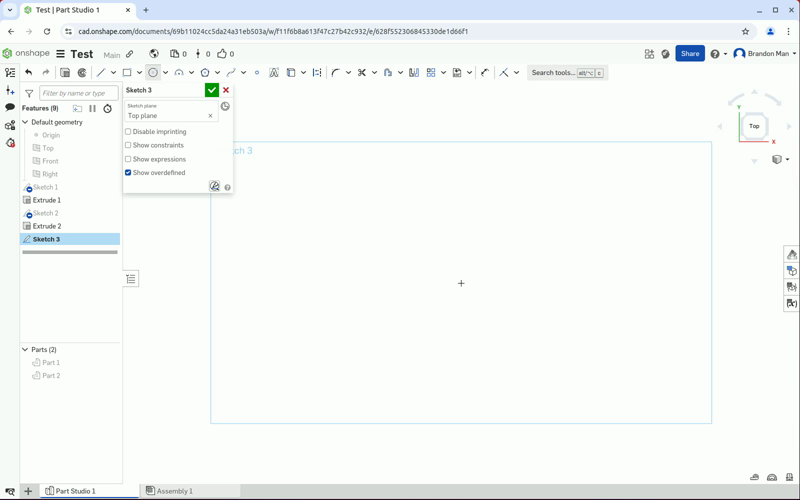
click(461, 282)
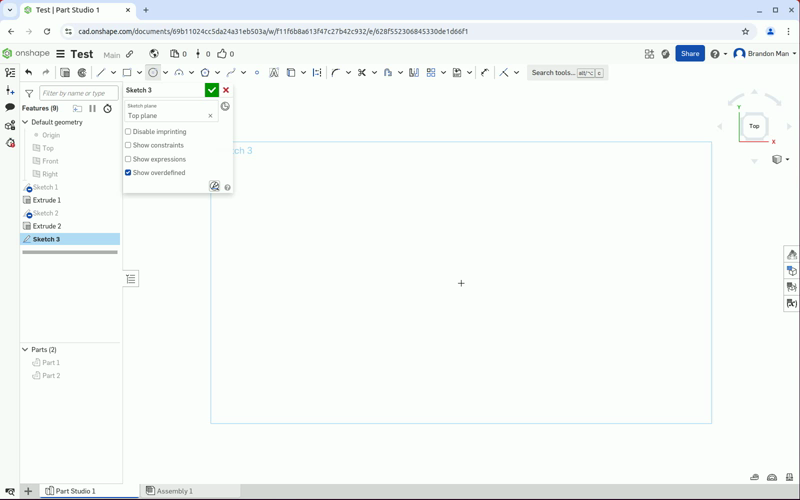
key_up(shift)
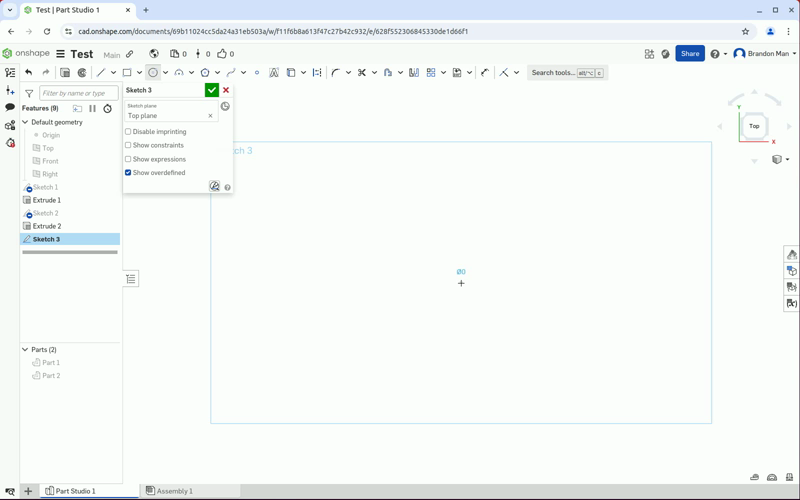
mouse_move(531, 282)
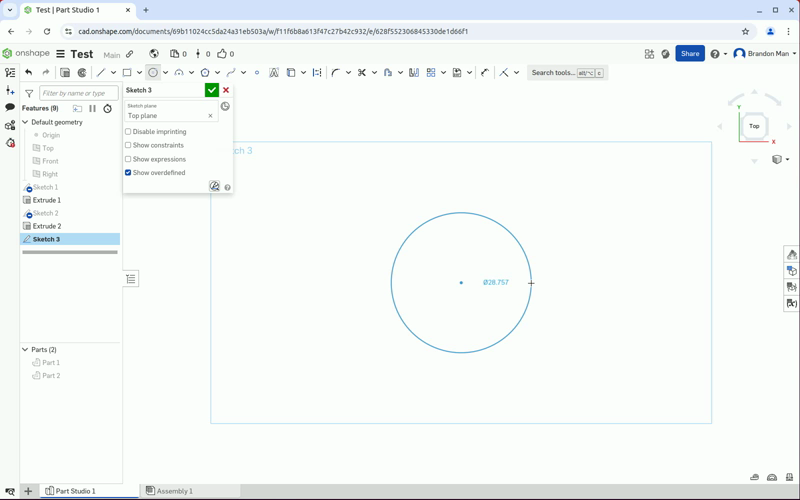
click(531, 282)
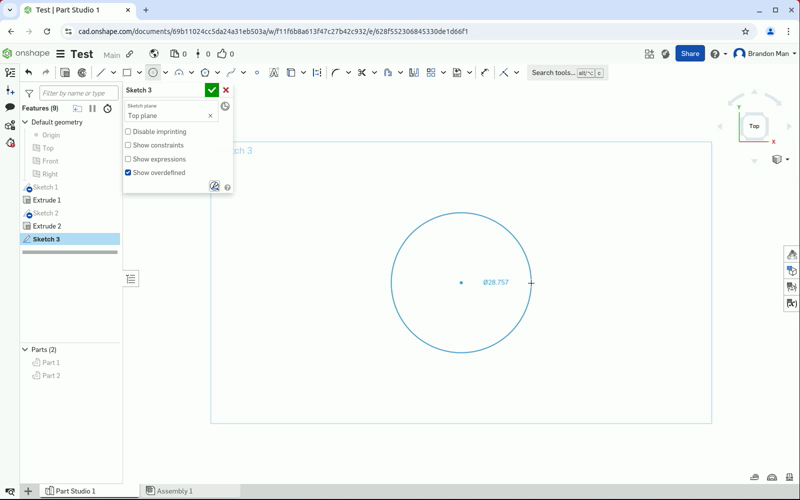
key(esc)
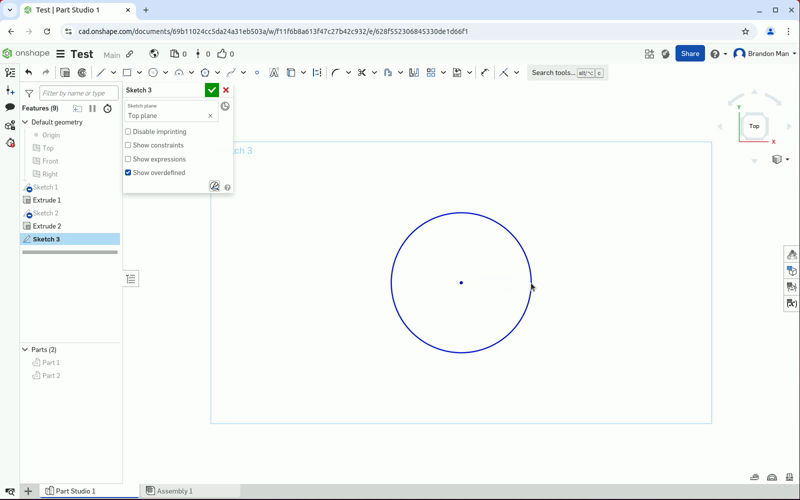
key(c)
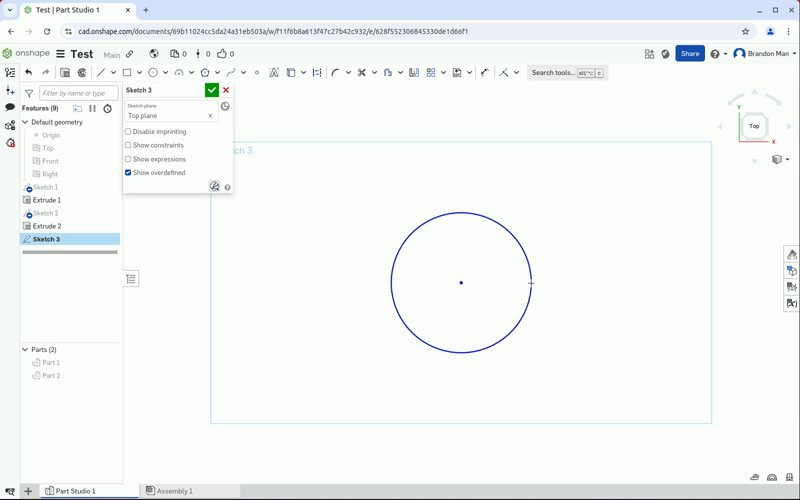
key_down(shift)
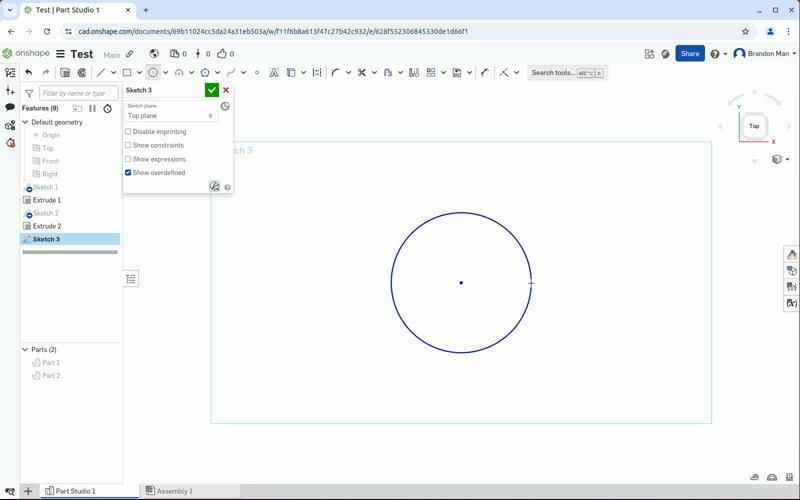
mouse_move(461, 282)
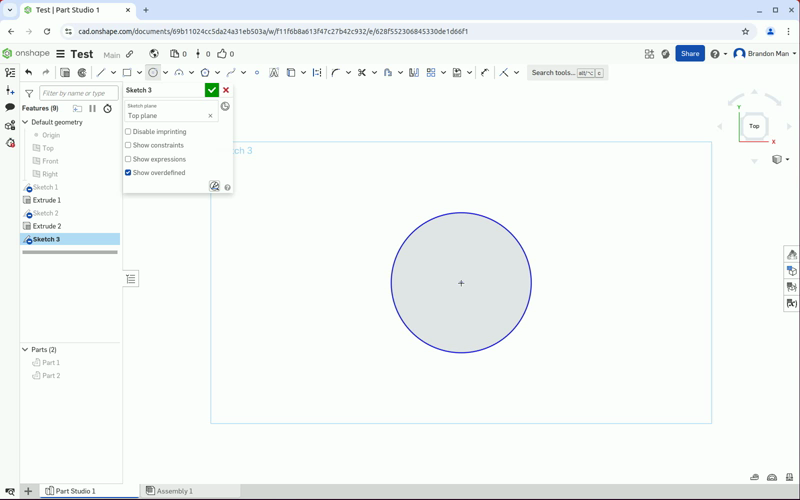
click(461, 282)
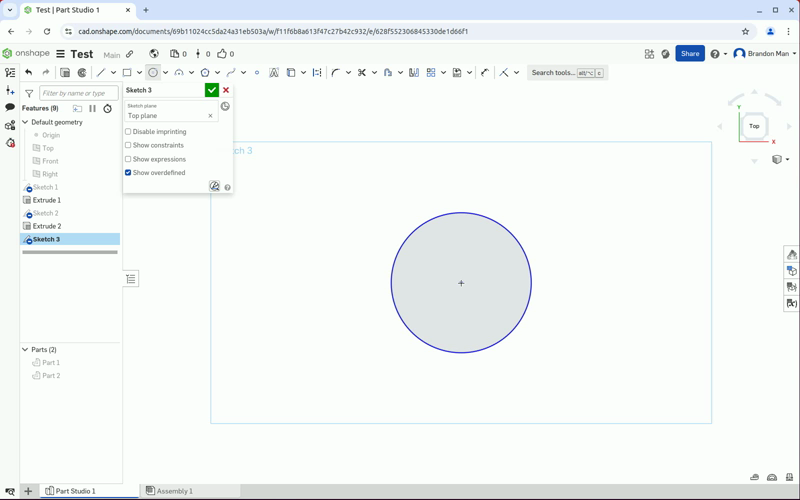
key_up(shift)
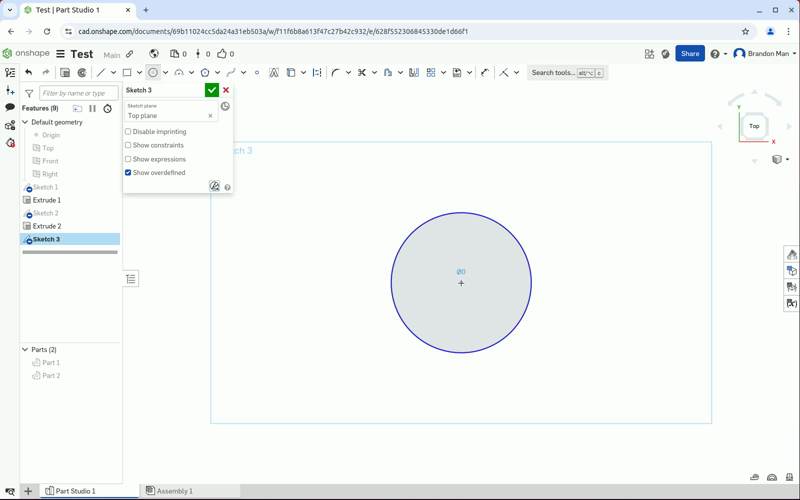
mouse_move(523, 282)
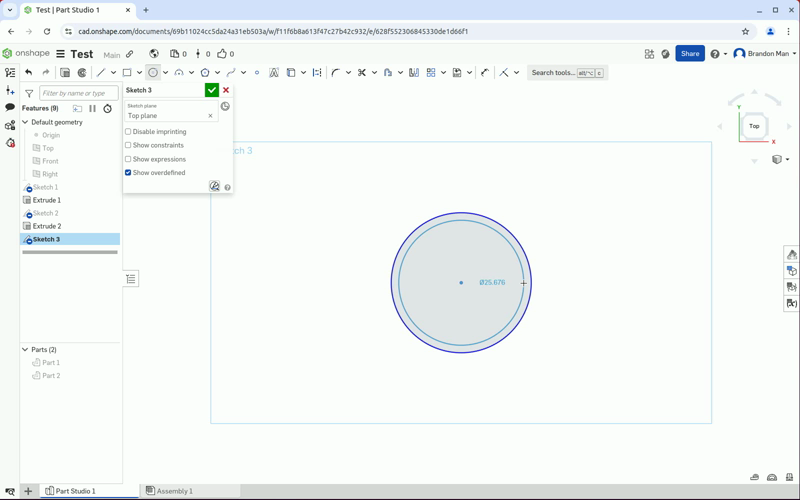
click(523, 282)
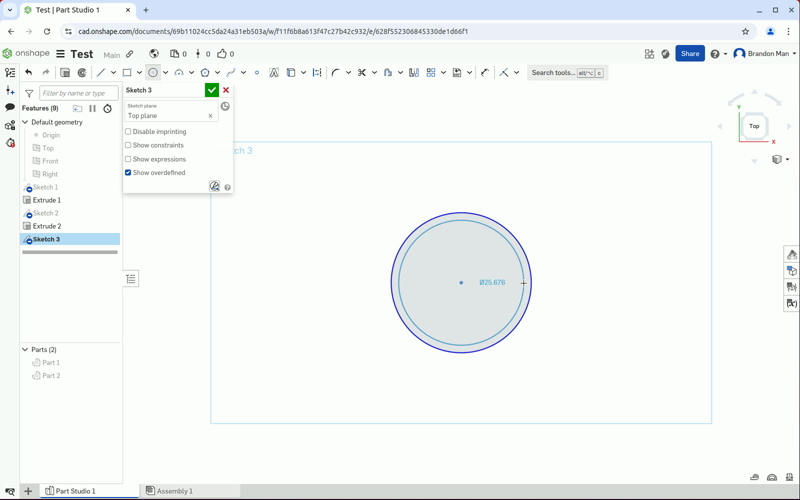
key(esc)
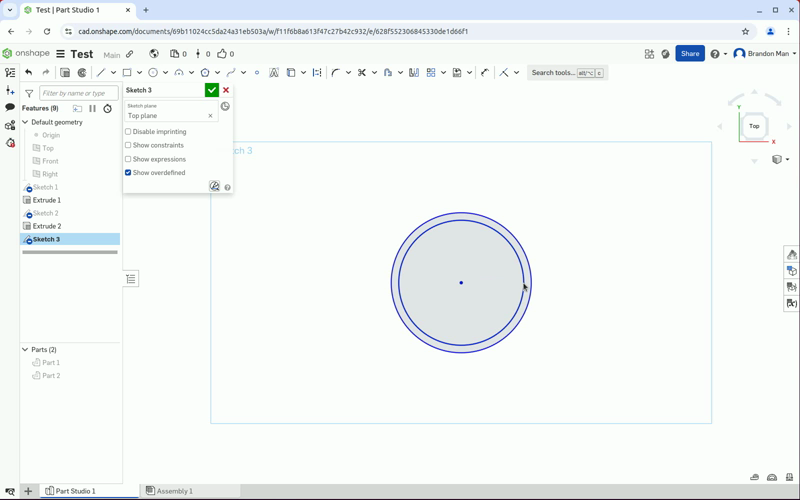
mouse_move(448, 216)
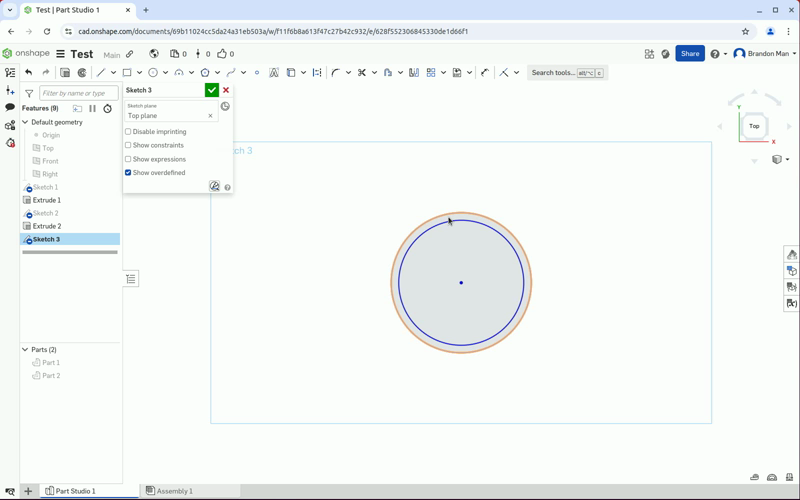
click(448, 216)
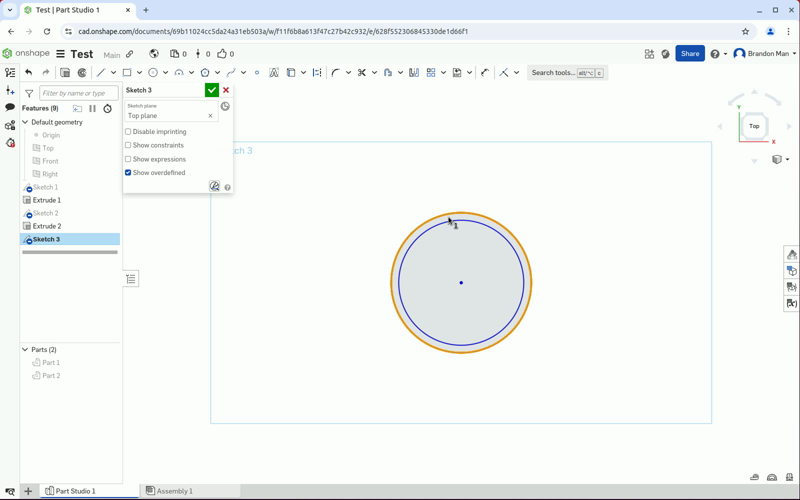
mouse_move(73, 352)
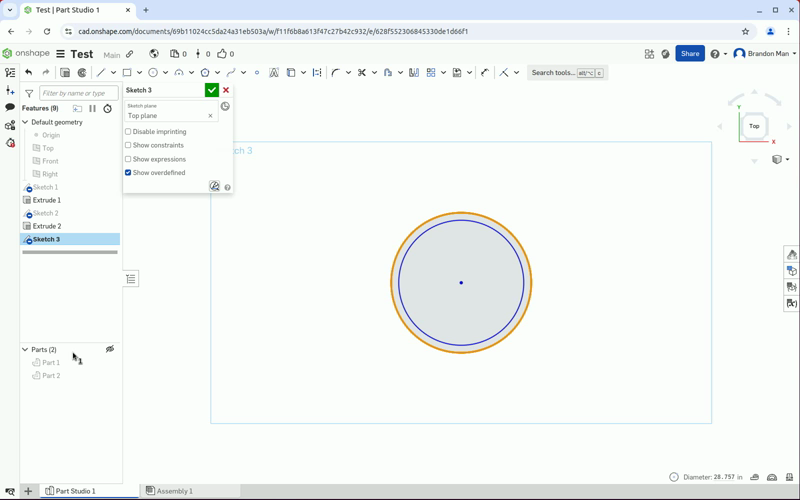
key(shift+y)
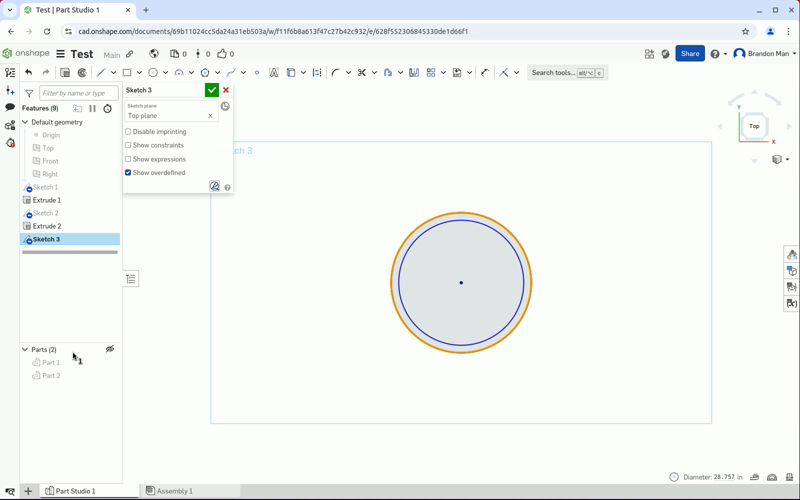
key(shift+e)
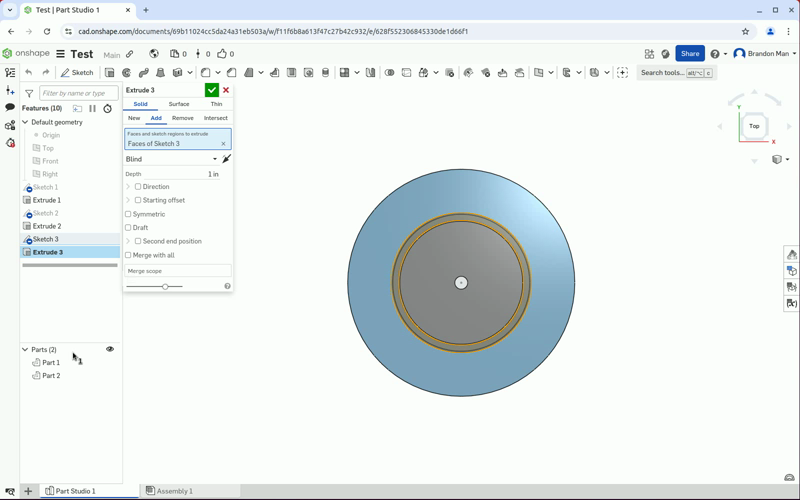
mouse_move(143, 106)
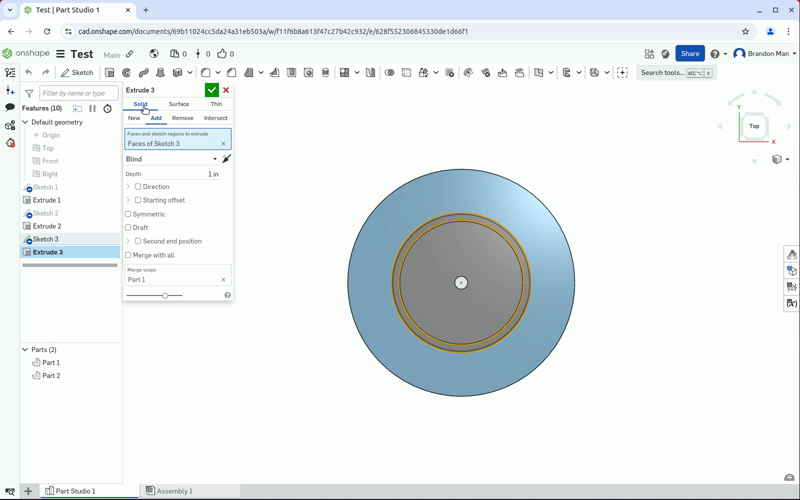
click(143, 106)
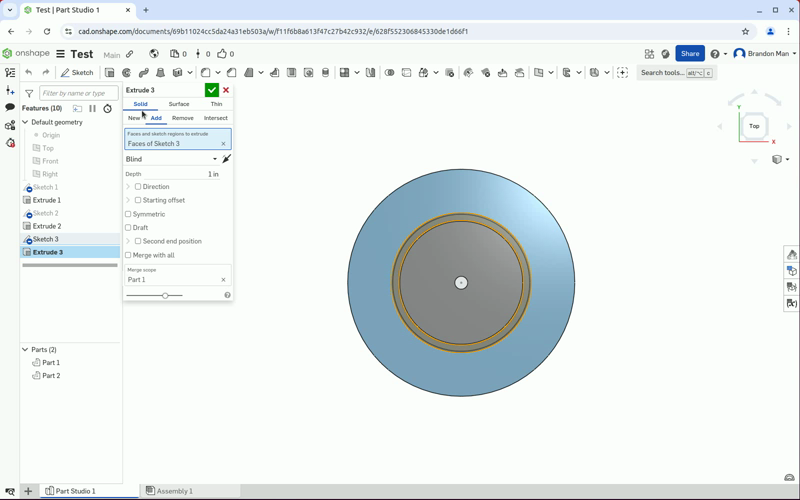
mouse_move(137, 120)
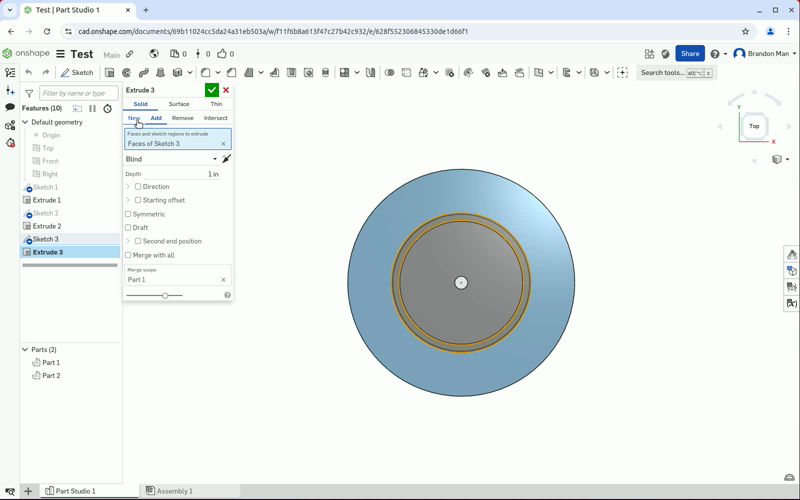
click(137, 120)
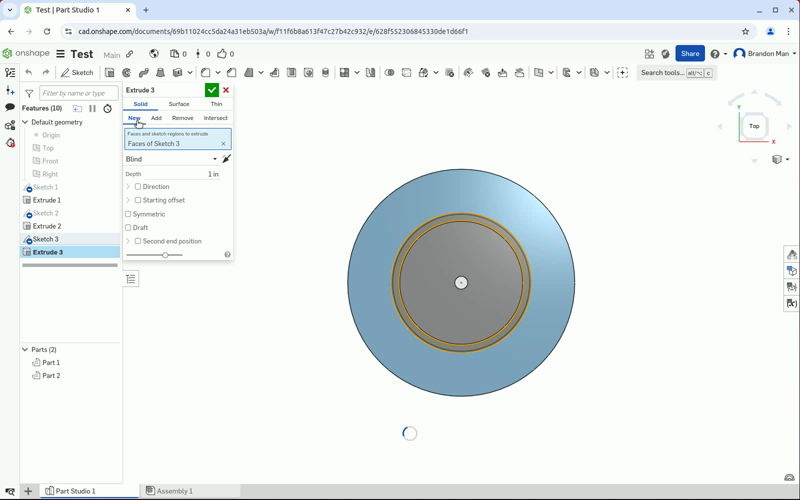
key(tab, 4)
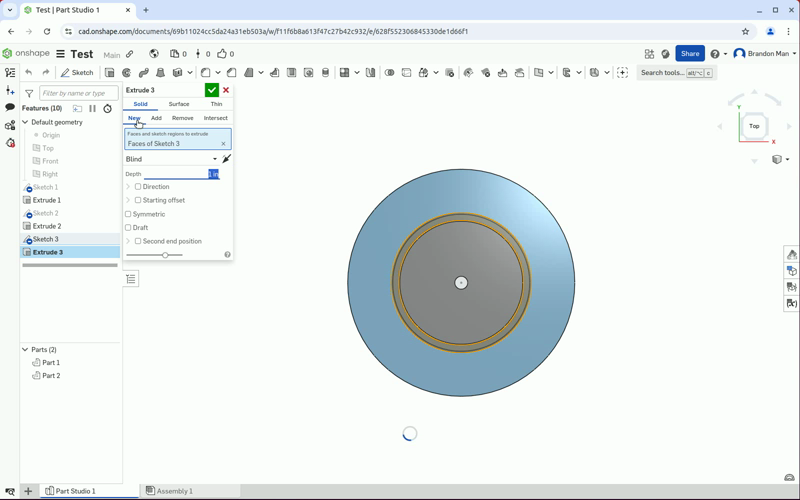
text(1.685)
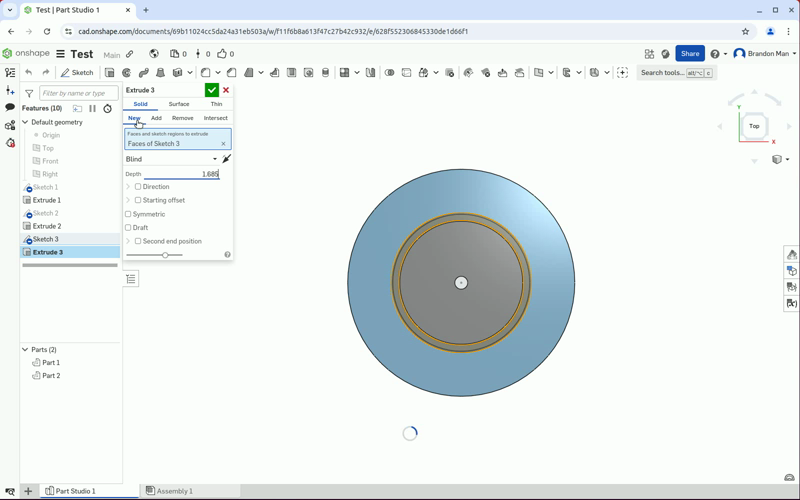
key(enter)
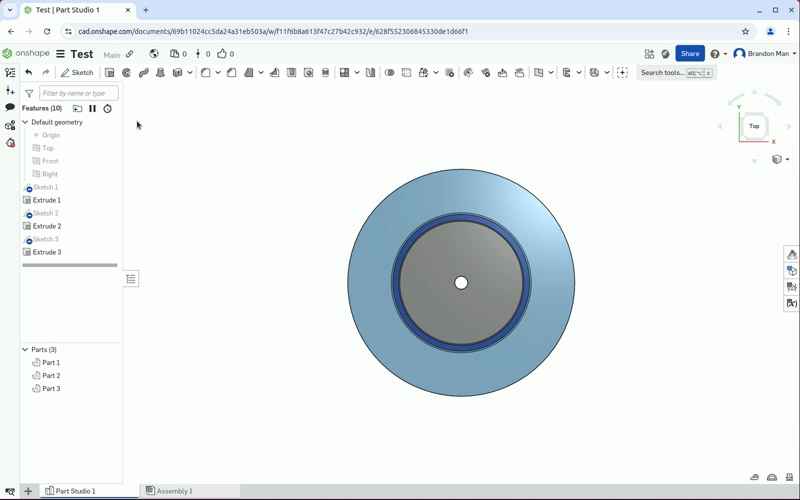
key(shift+h)
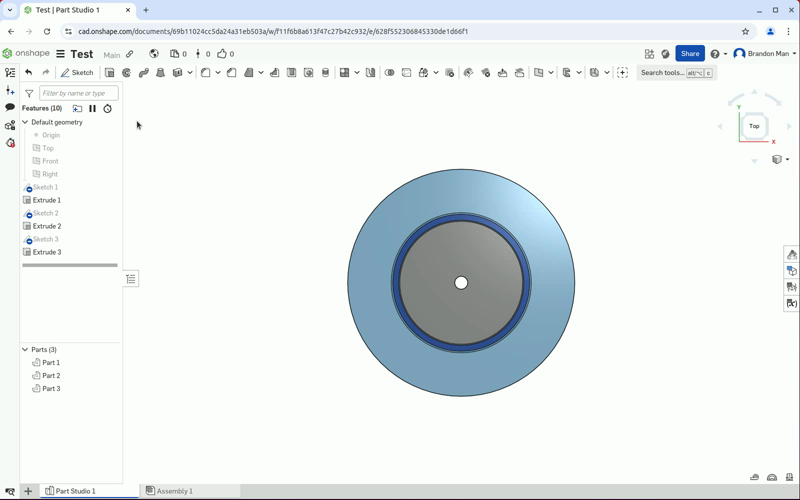
key(shift+h)
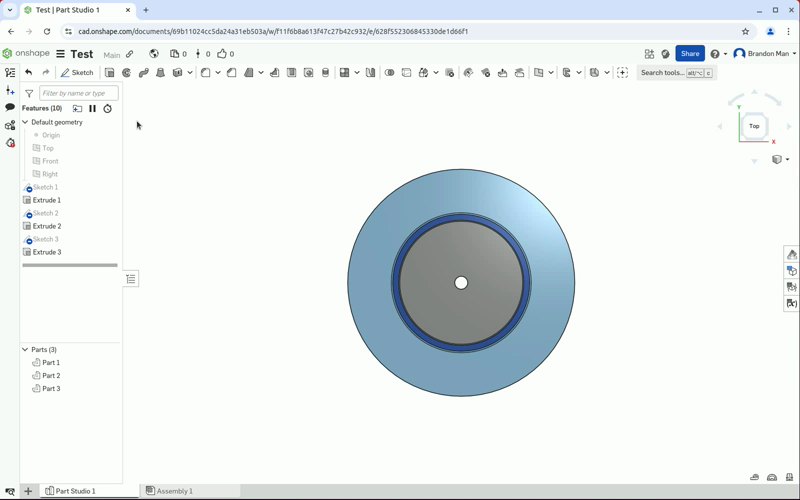
mouse_move(73, 189)
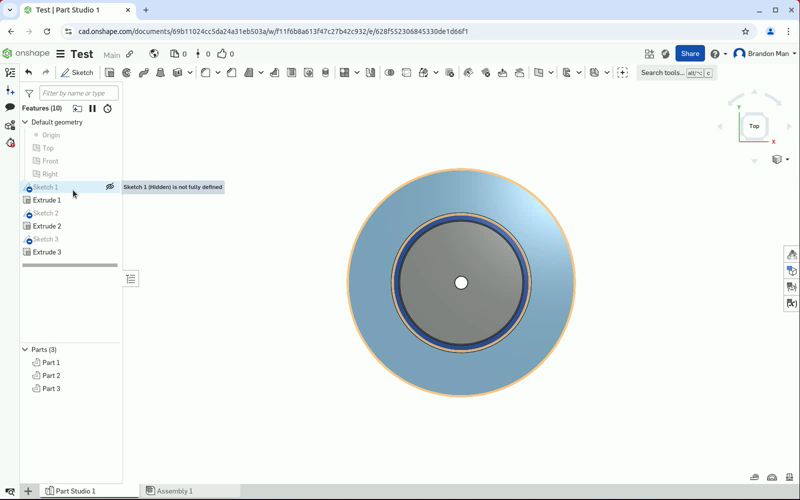
click(73, 189)
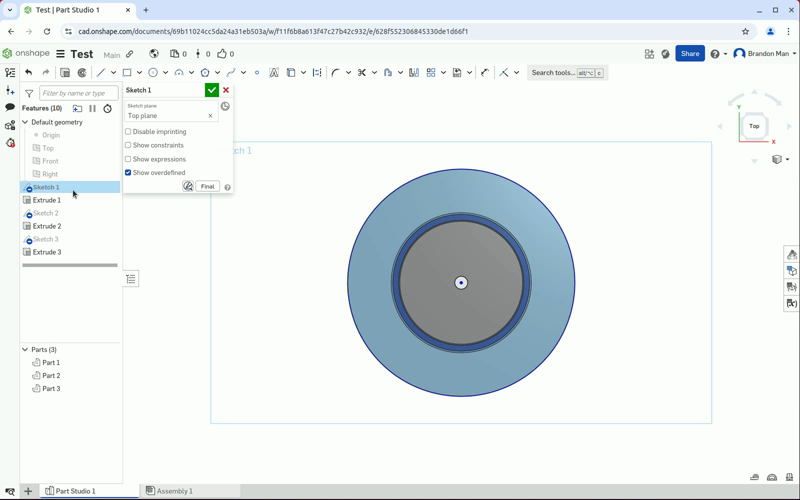
mouse_move(229, 92)
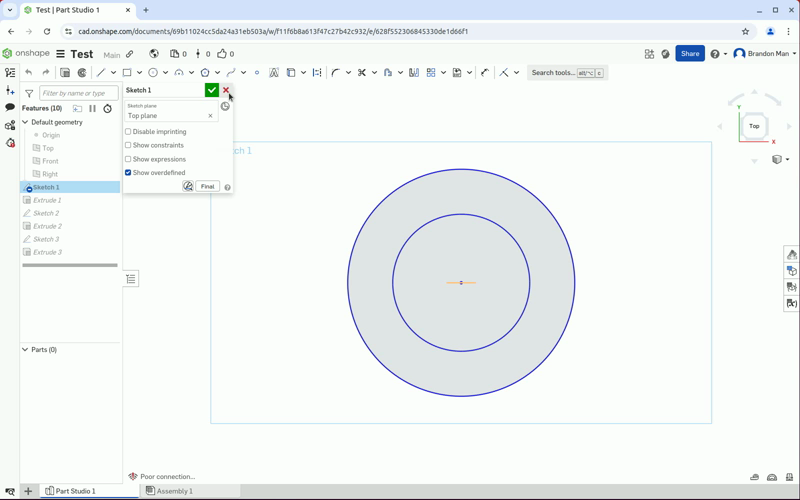
click(229, 92)
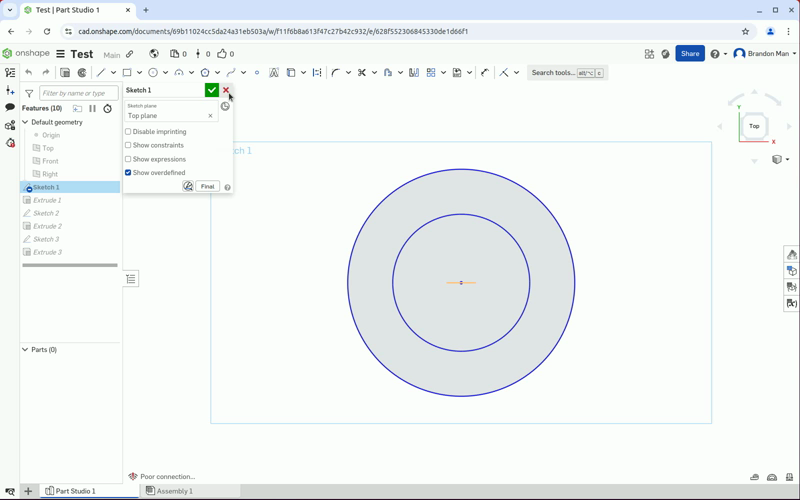
key(shift+s)
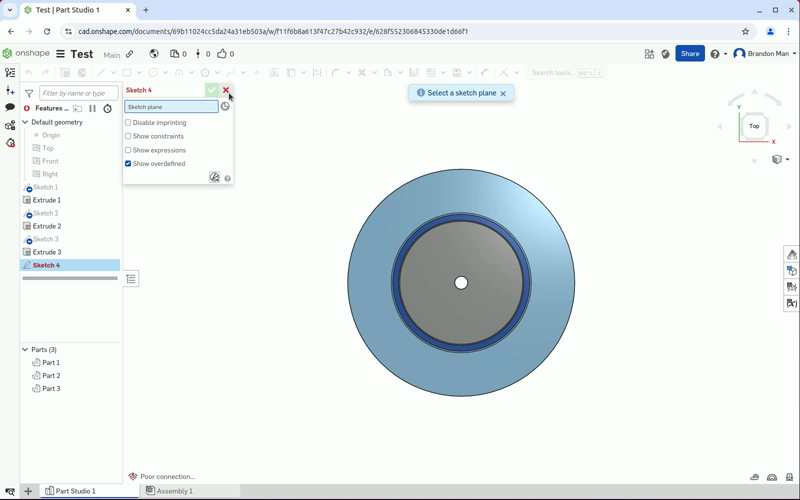
mouse_move(73, 150)
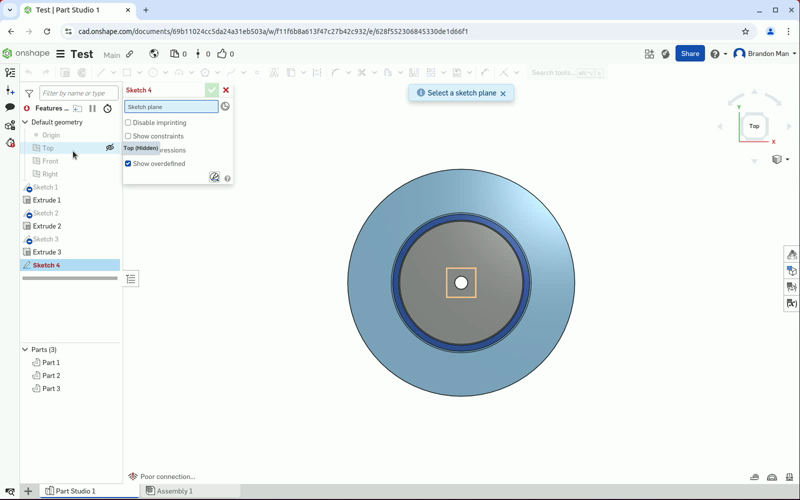
click(73, 150)
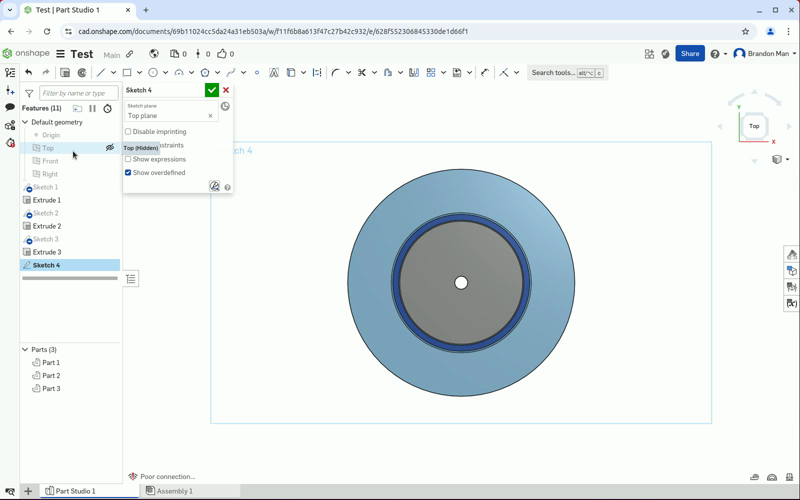
mouse_move(73, 352)
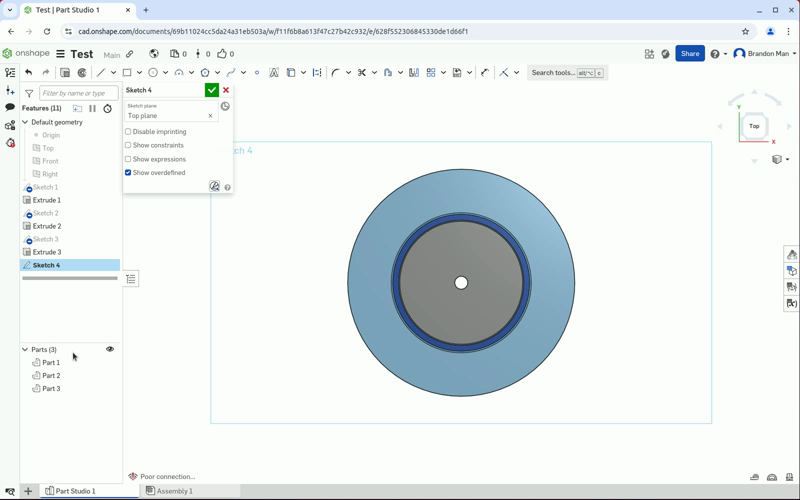
key(y)
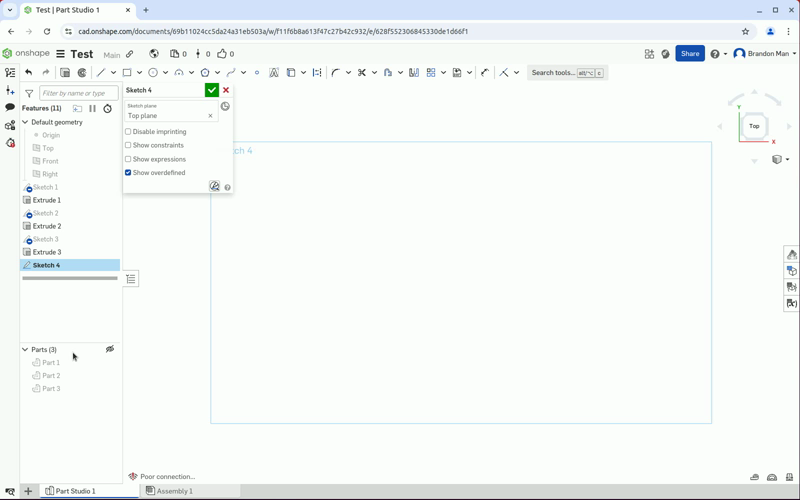
key(c)
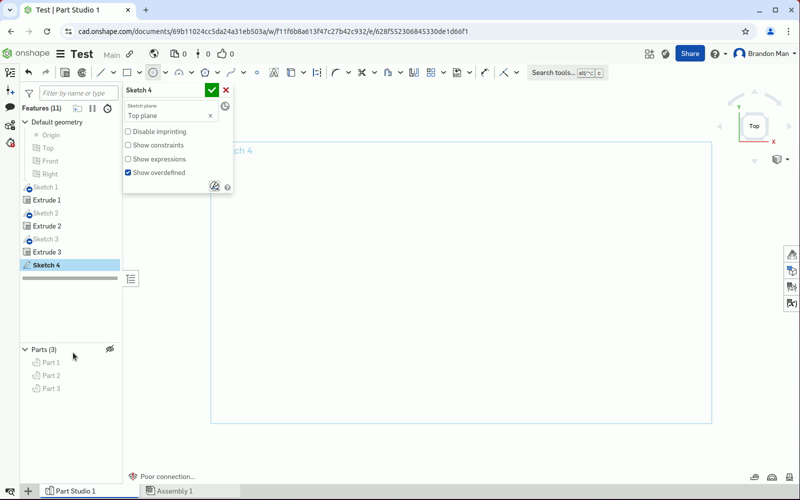
key_down(shift)
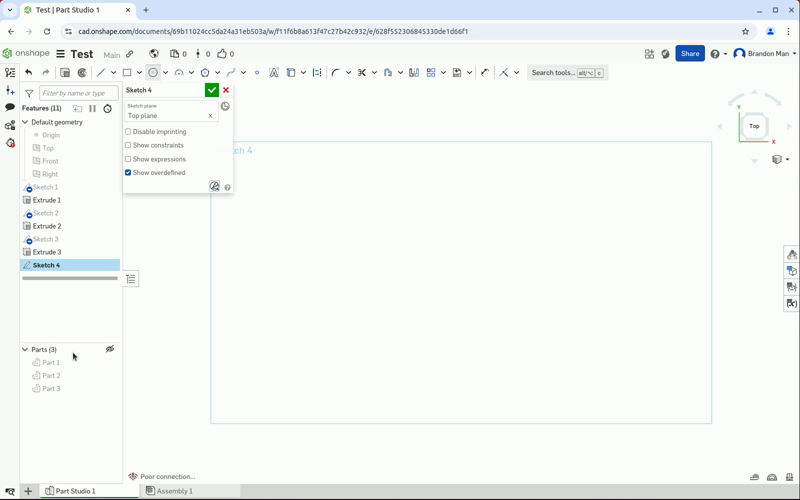
mouse_move(461, 282)
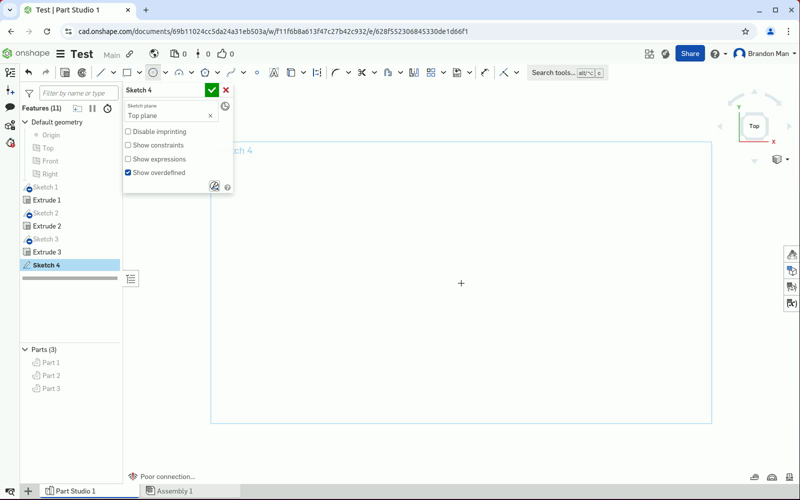
click(461, 282)
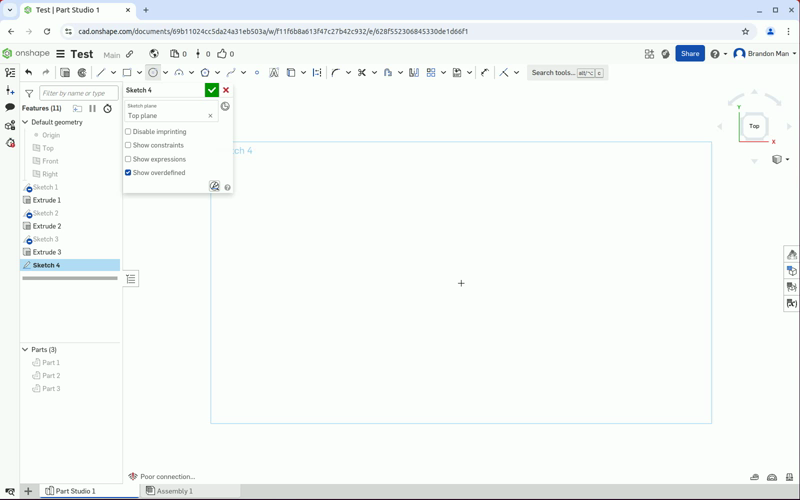
key_up(shift)
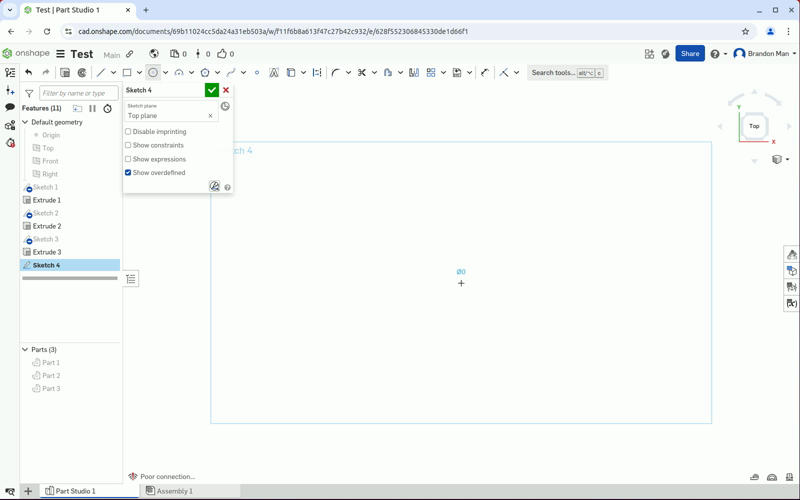
mouse_move(531, 282)
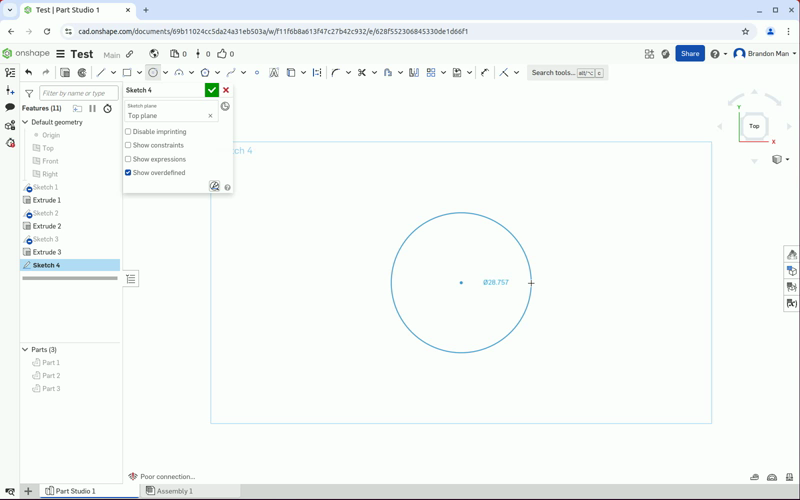
click(531, 282)
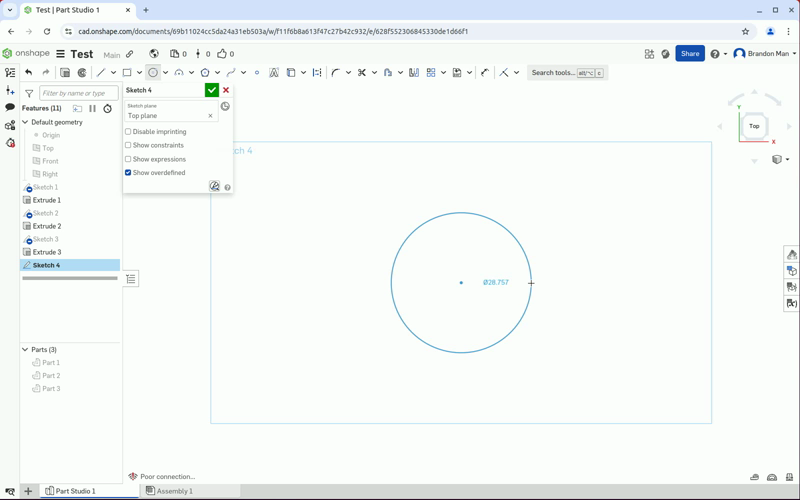
key(esc)
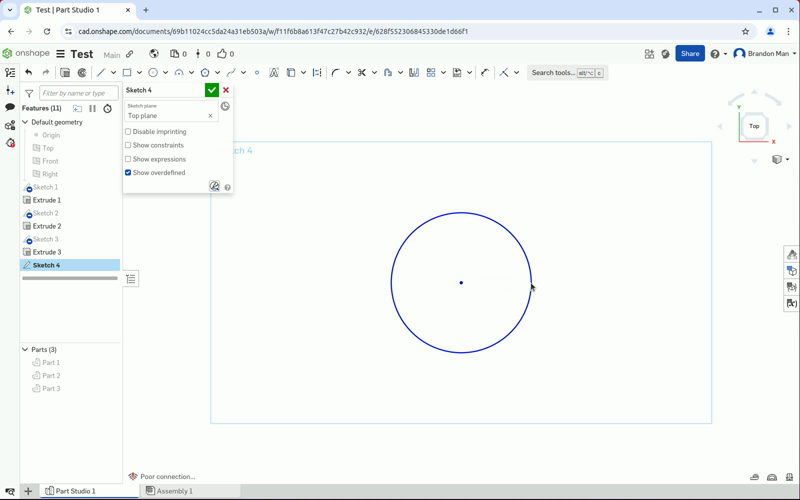
key(c)
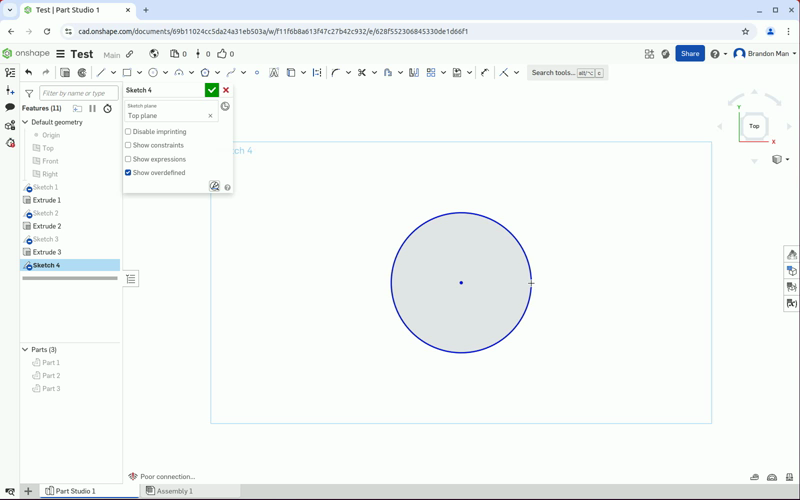
key_down(shift)
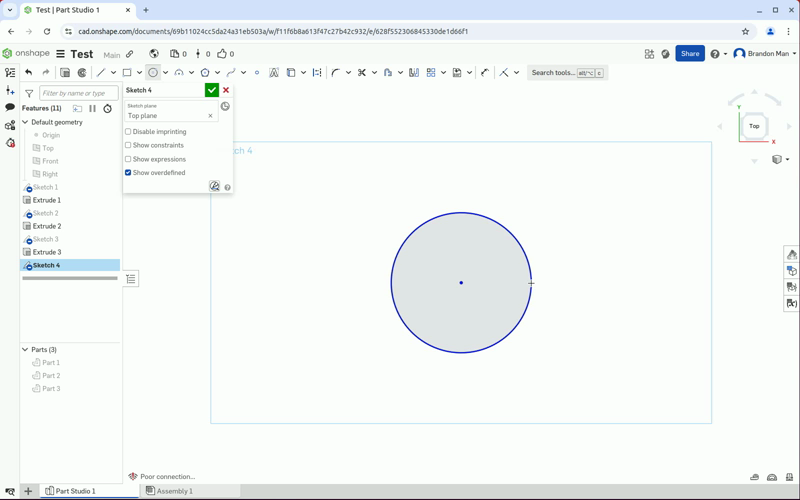
mouse_move(461, 282)
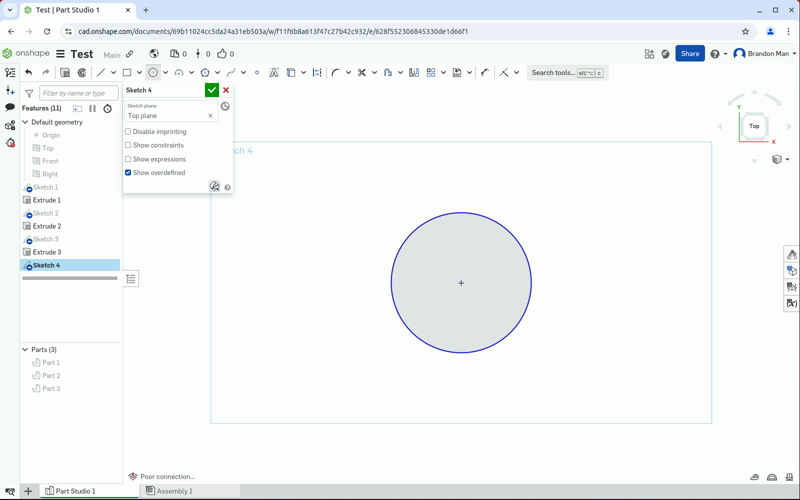
click(461, 282)
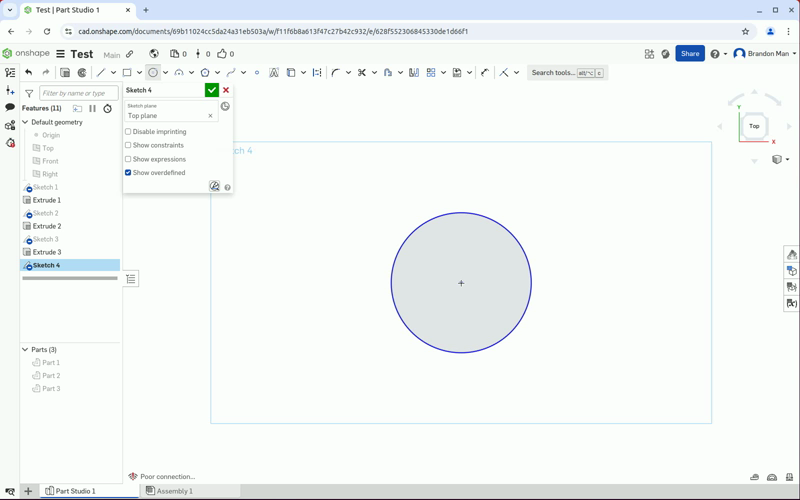
key_up(shift)
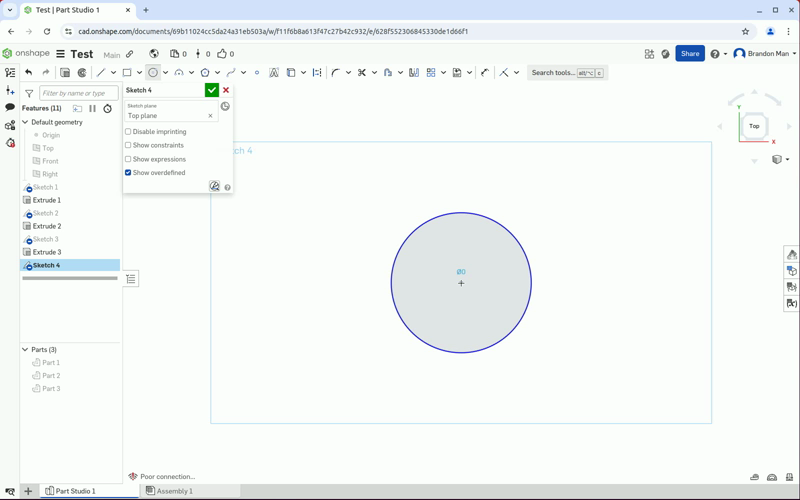
mouse_move(523, 282)
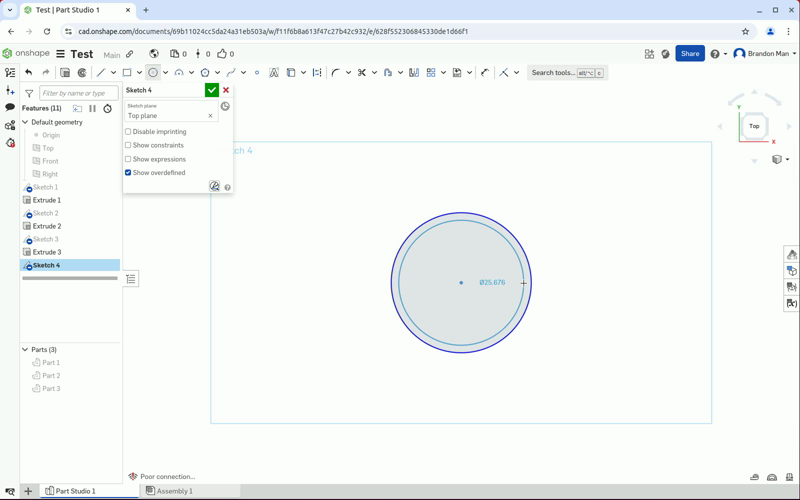
click(523, 282)
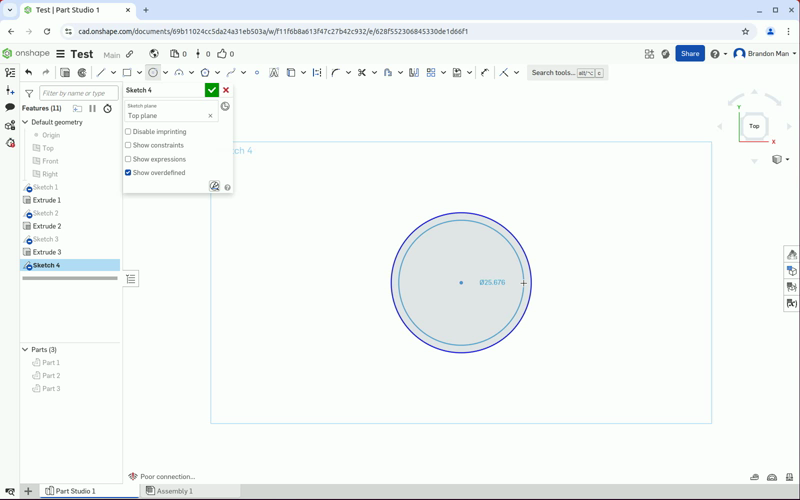
key(esc)
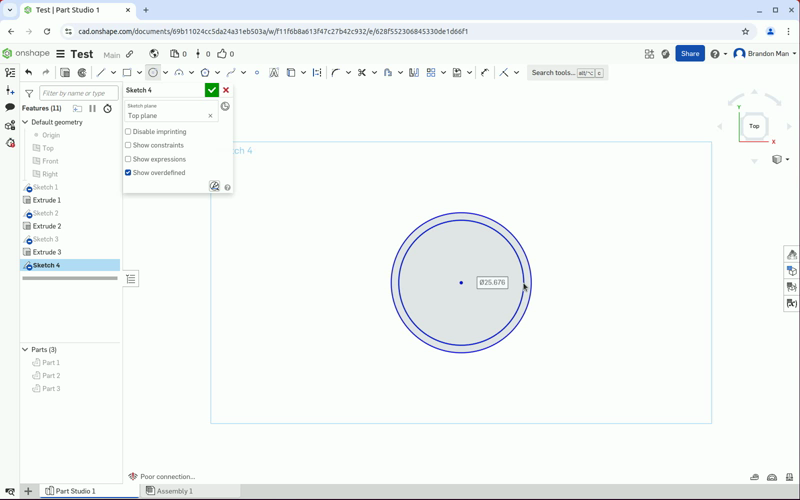
mouse_move(445, 220)
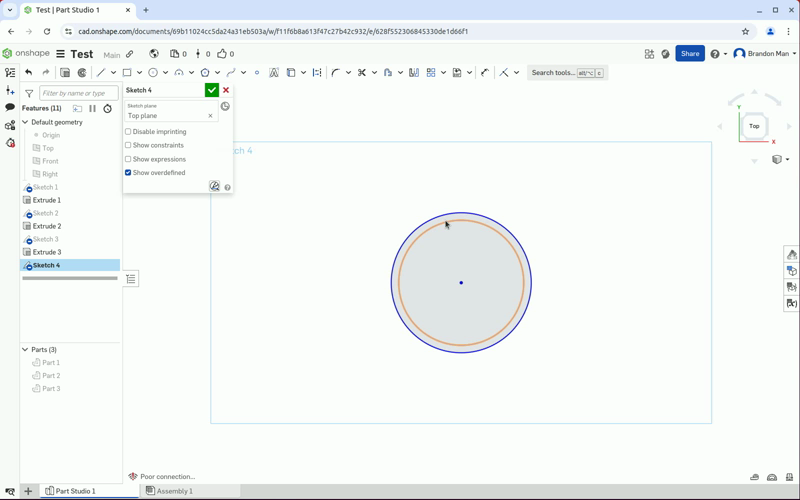
click(445, 220)
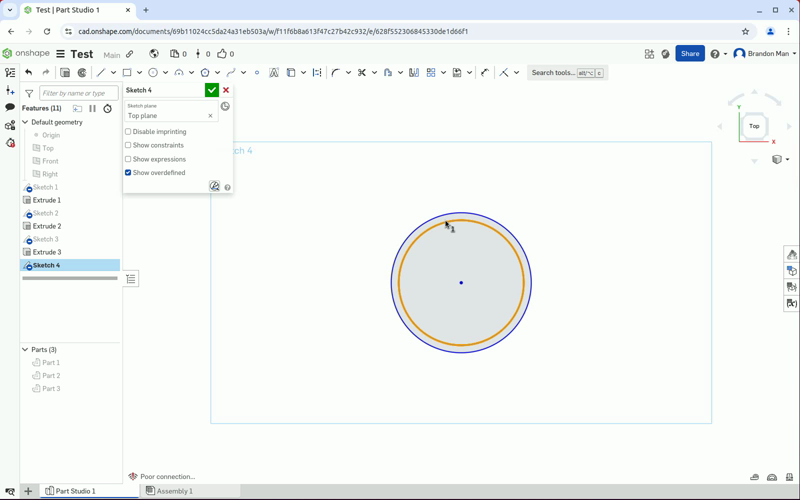
mouse_move(73, 352)
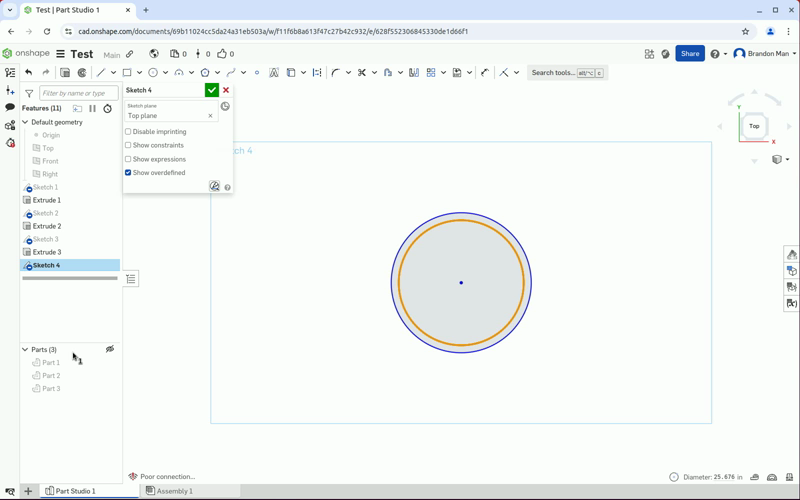
key(shift+y)
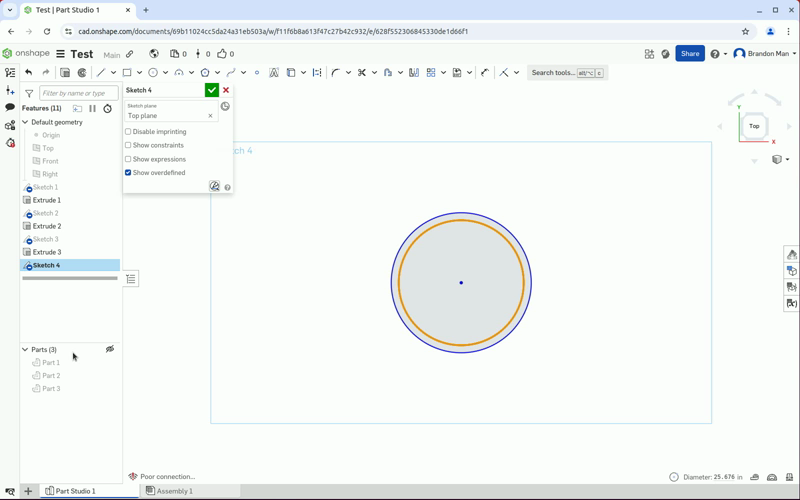
key(shift+e)
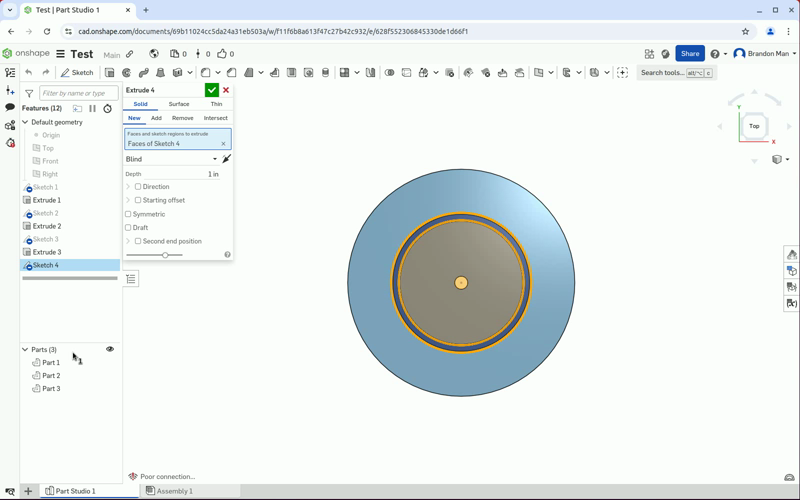
mouse_move(143, 106)
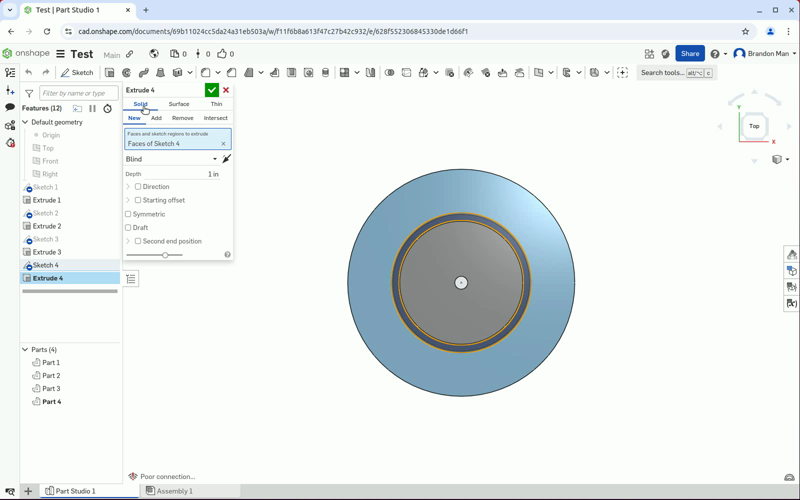
click(143, 106)
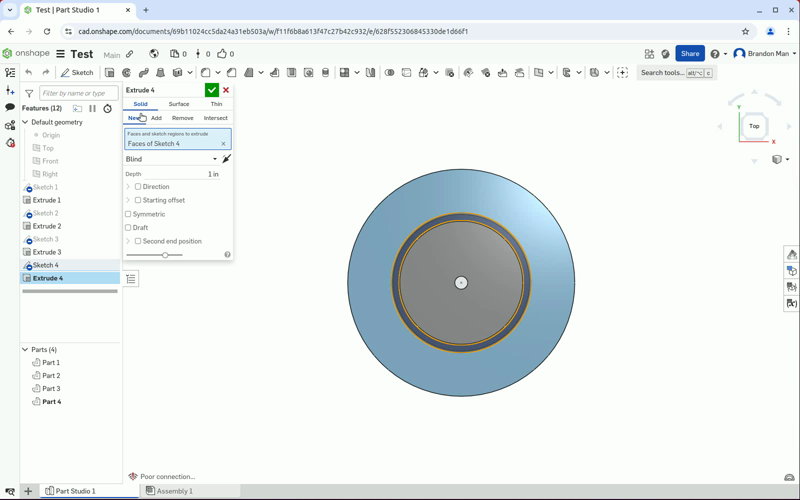
mouse_move(137, 120)
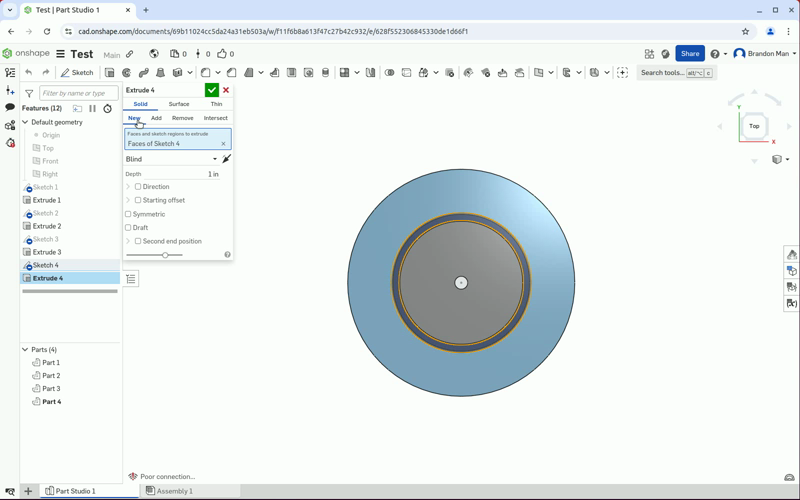
click(137, 120)
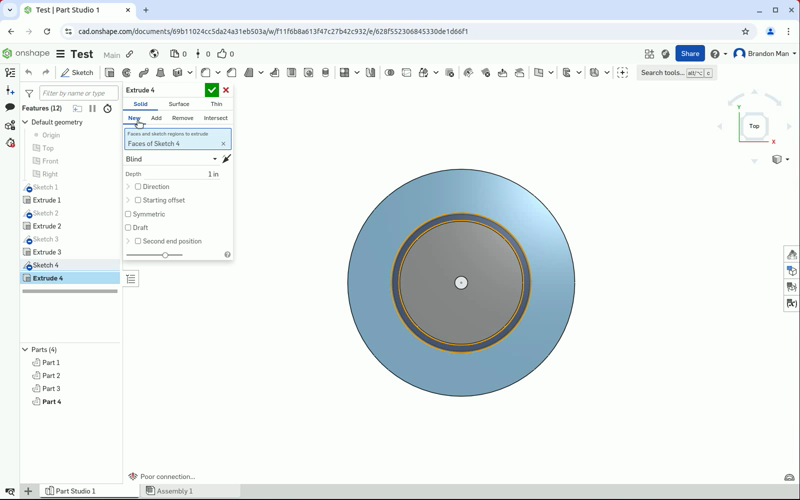
key(tab, 4)
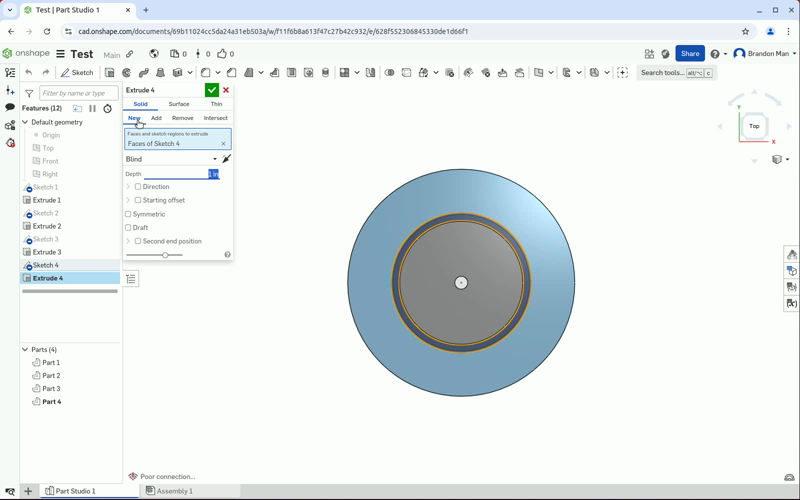
text(17.331)
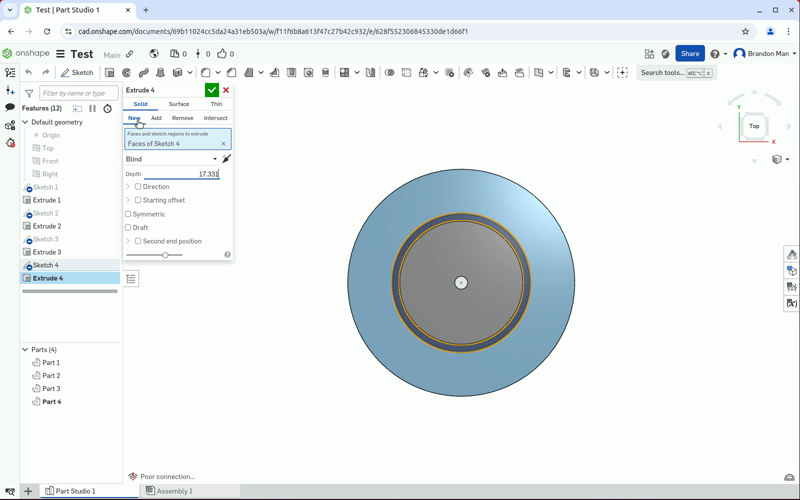
key(enter)
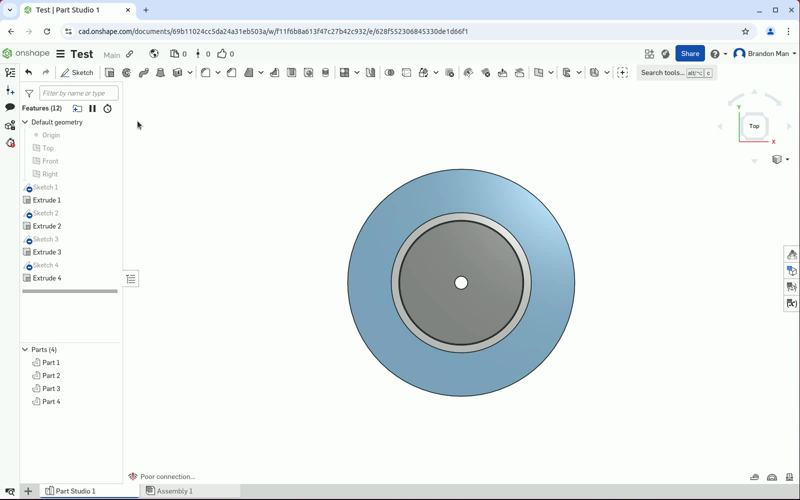
key(shift+h)
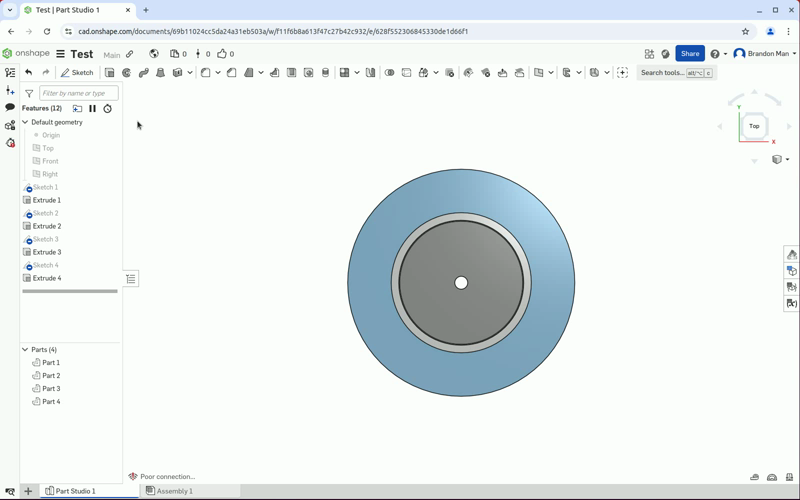
key(shift+h)
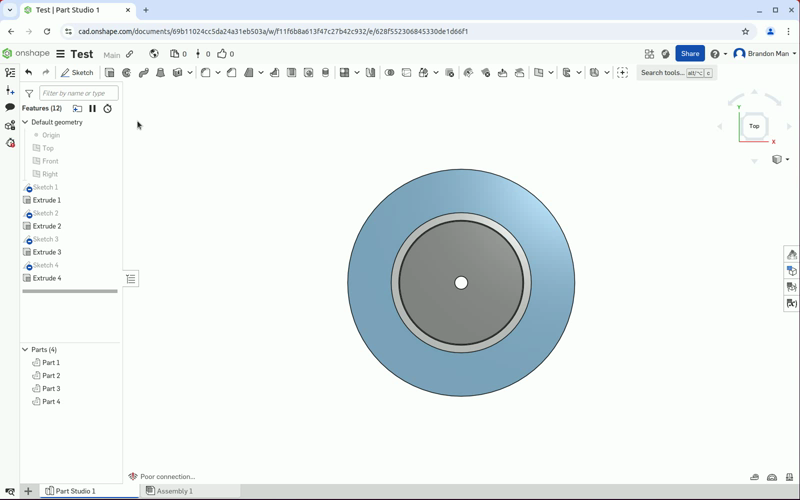
mouse_move(73, 189)
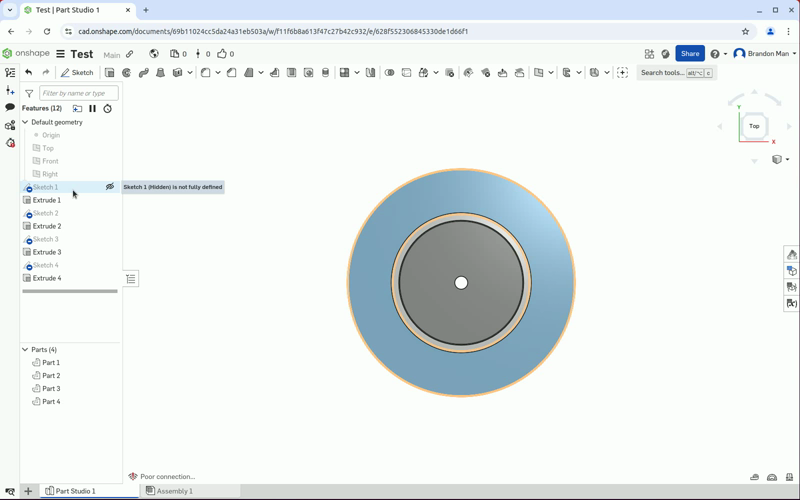
click(73, 189)
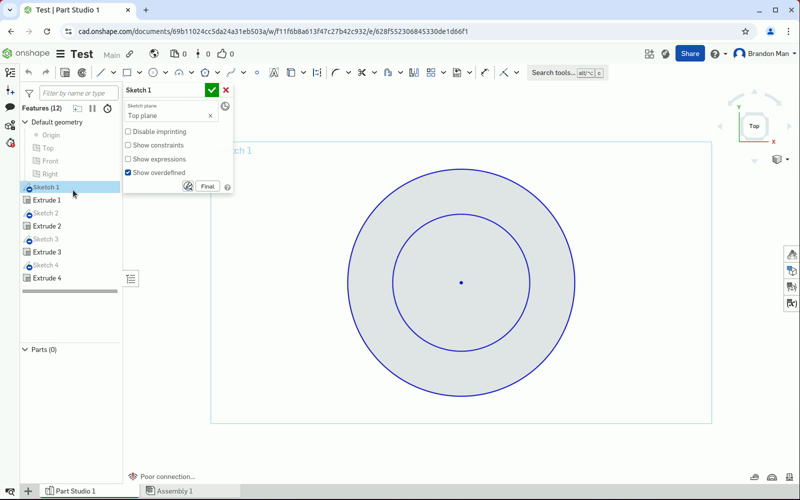
mouse_move(229, 92)
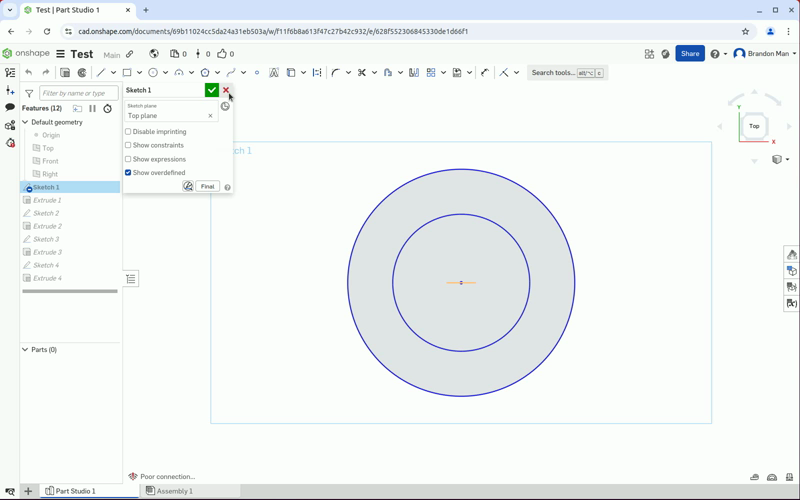
click(229, 92)
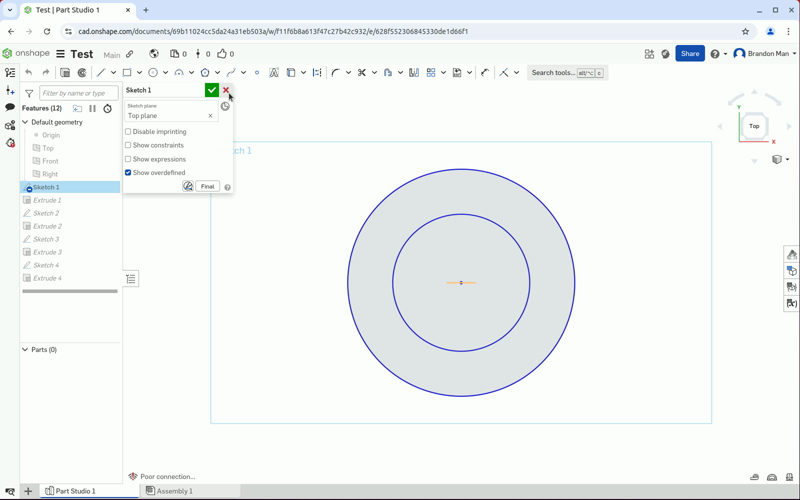
key(shift+s)
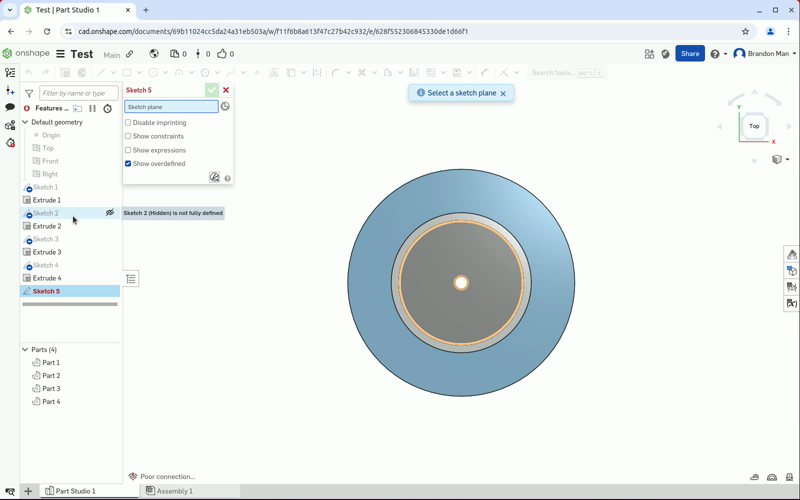
scroll(3)
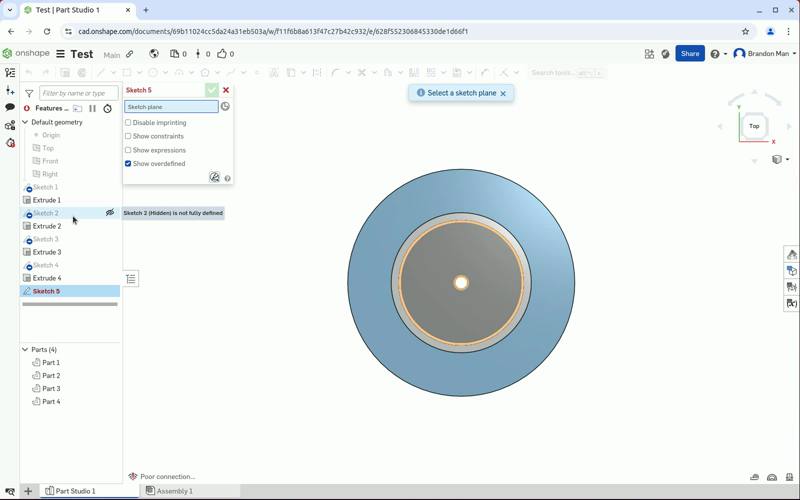
mouse_move(73, 150)
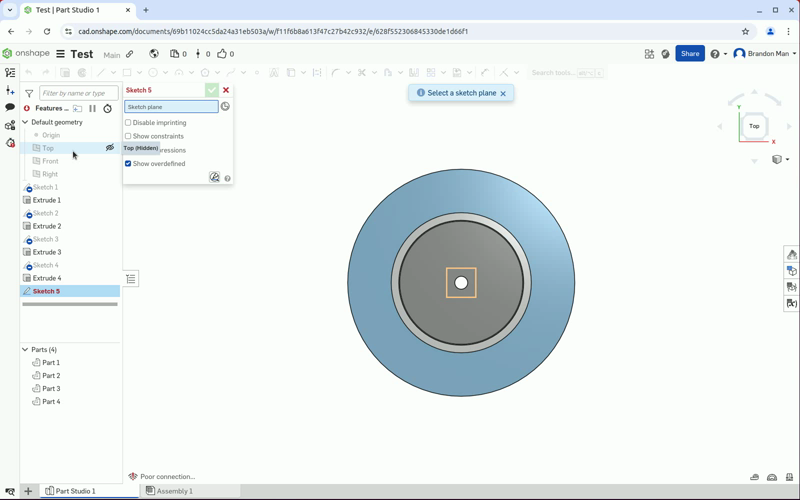
click(73, 150)
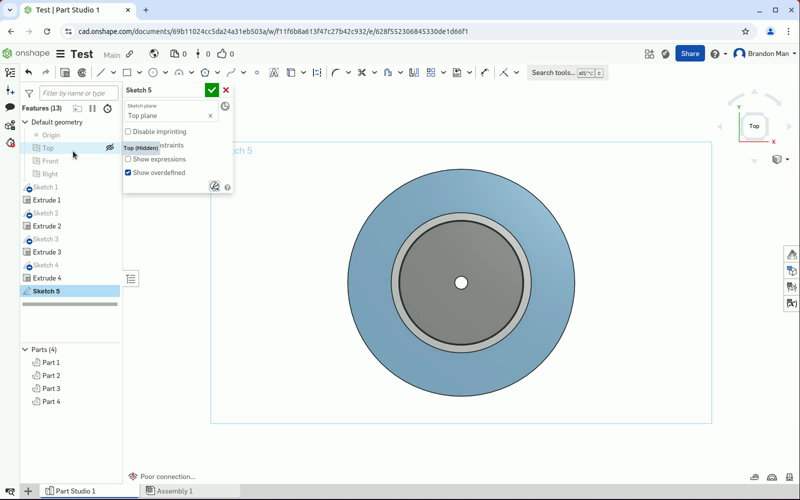
mouse_move(73, 352)
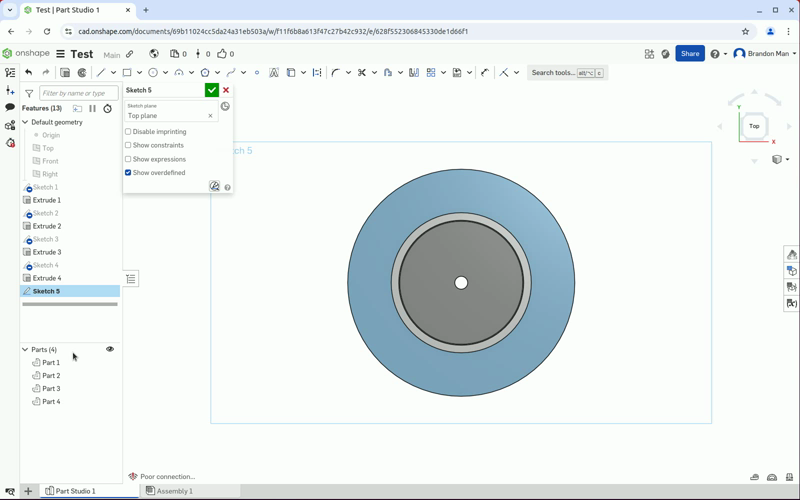
key(y)
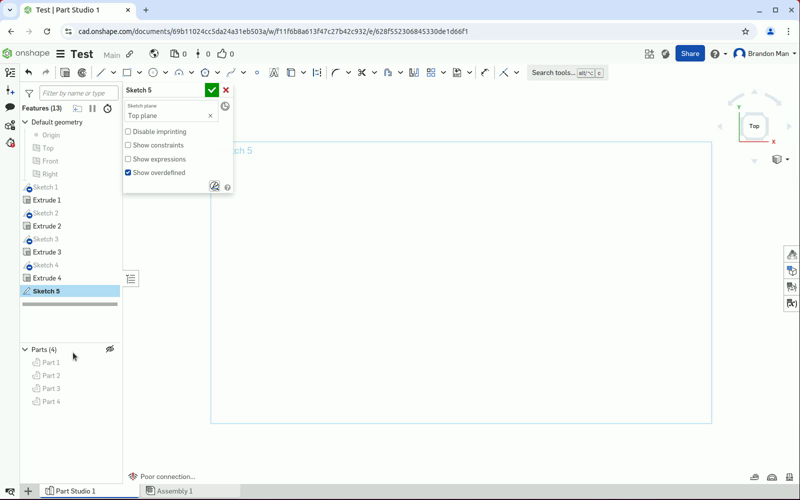
key(c)
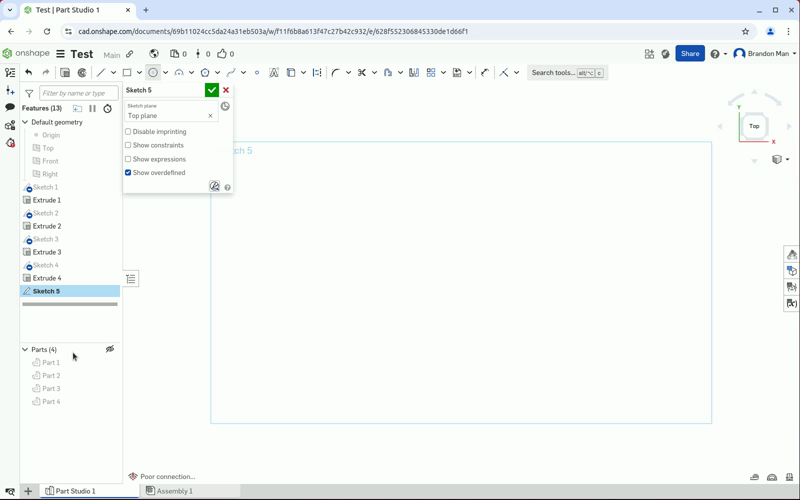
key_down(shift)
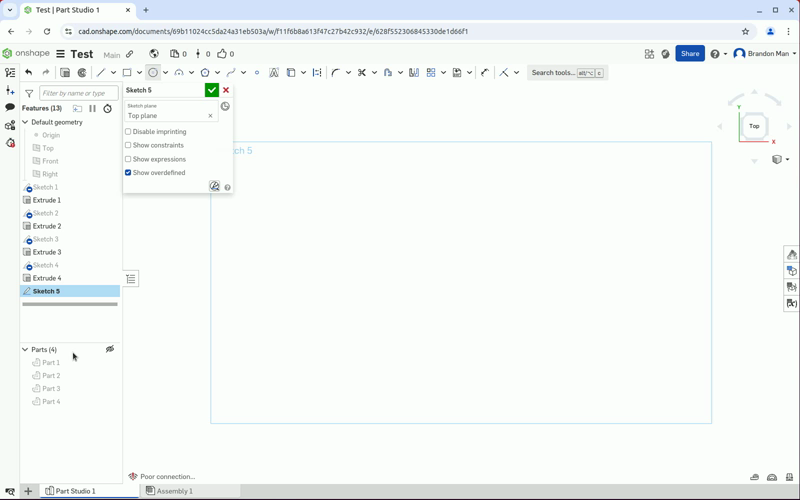
mouse_move(461, 282)
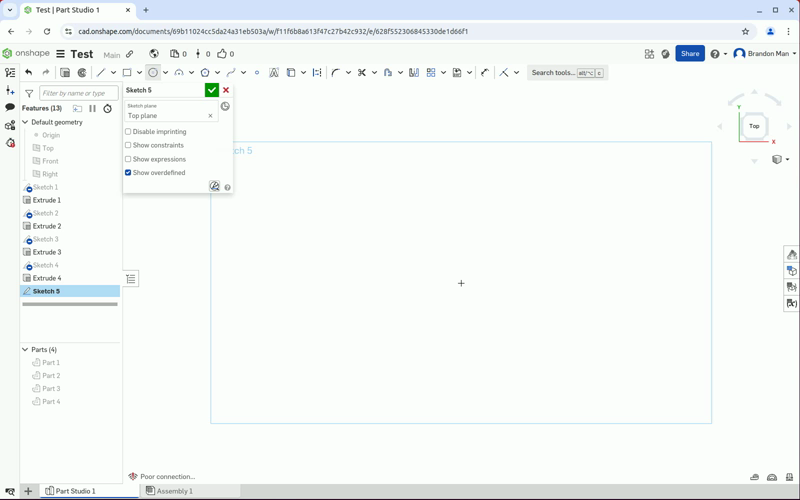
click(461, 282)
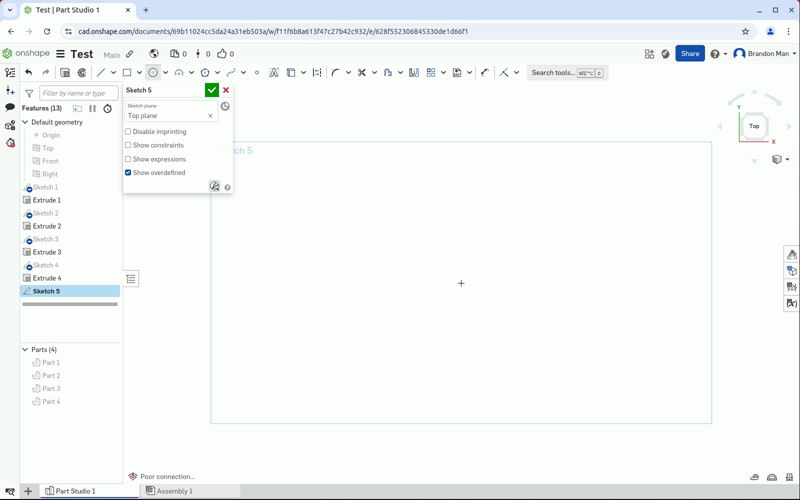
key_up(shift)
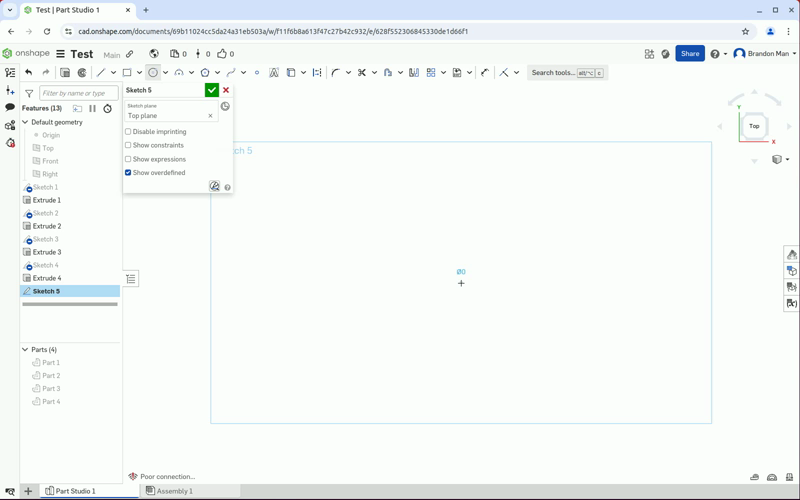
mouse_move(574, 282)
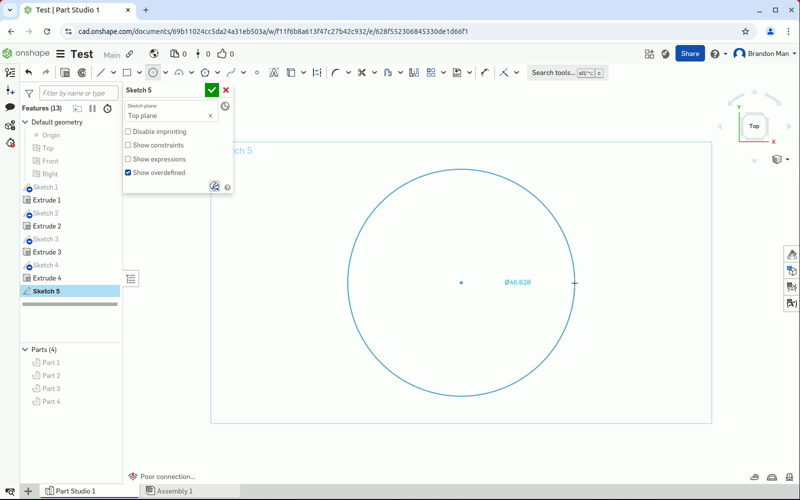
click(574, 282)
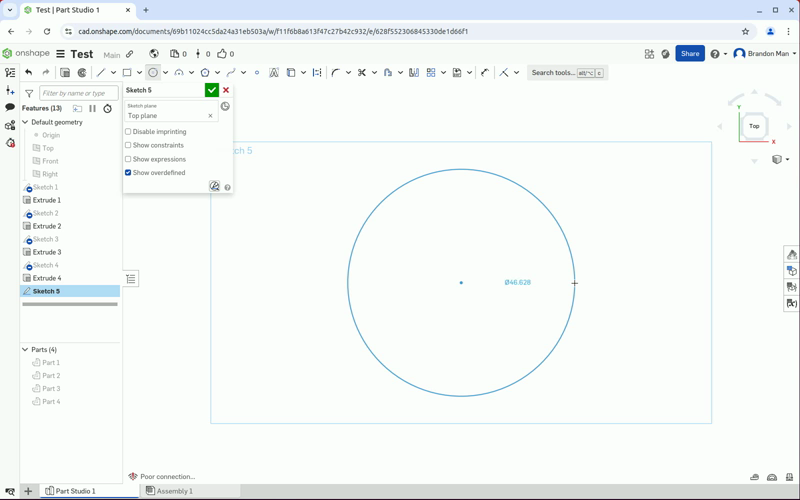
key(esc)
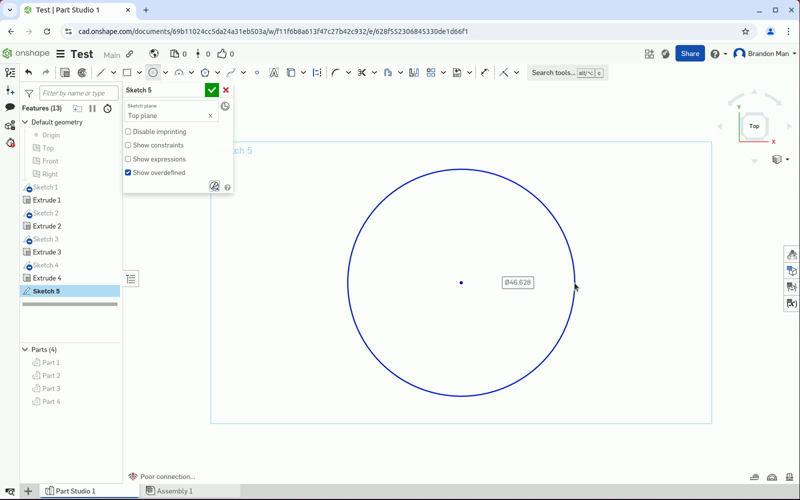
key(c)
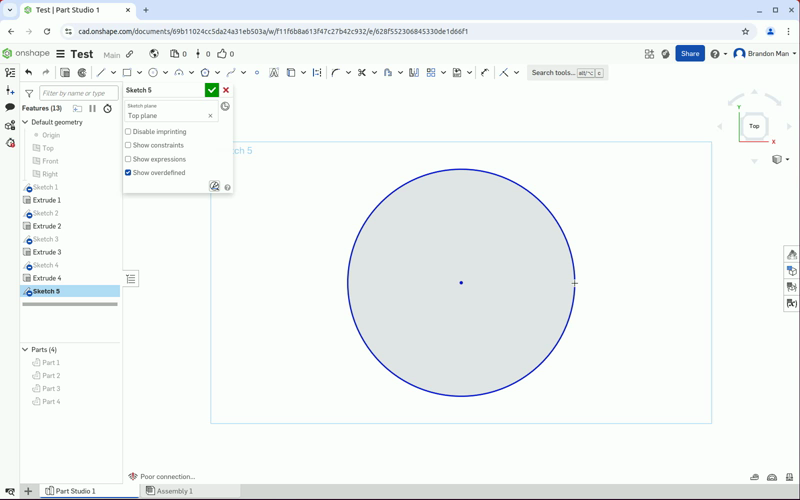
key_down(shift)
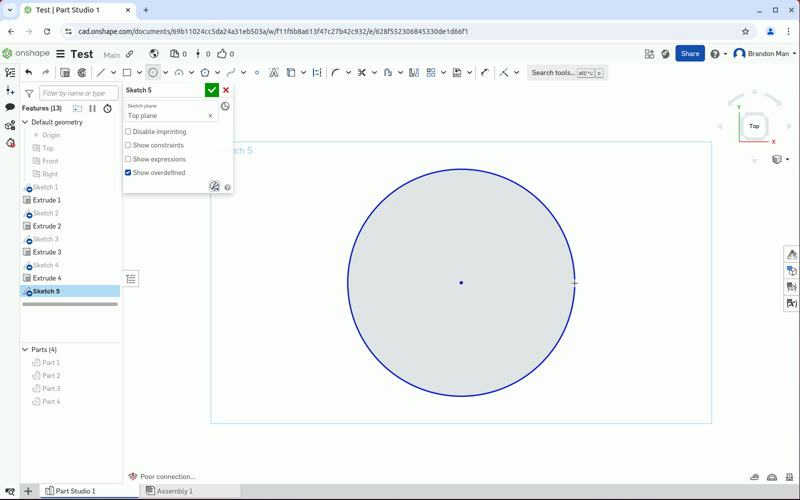
mouse_move(461, 282)
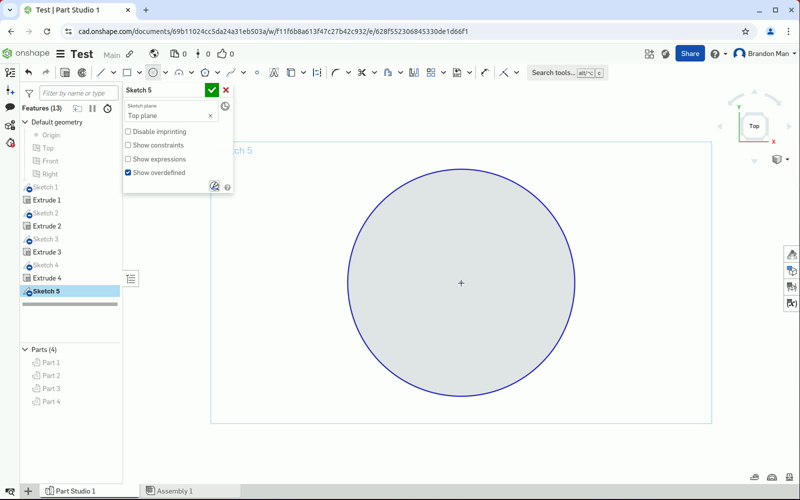
click(461, 282)
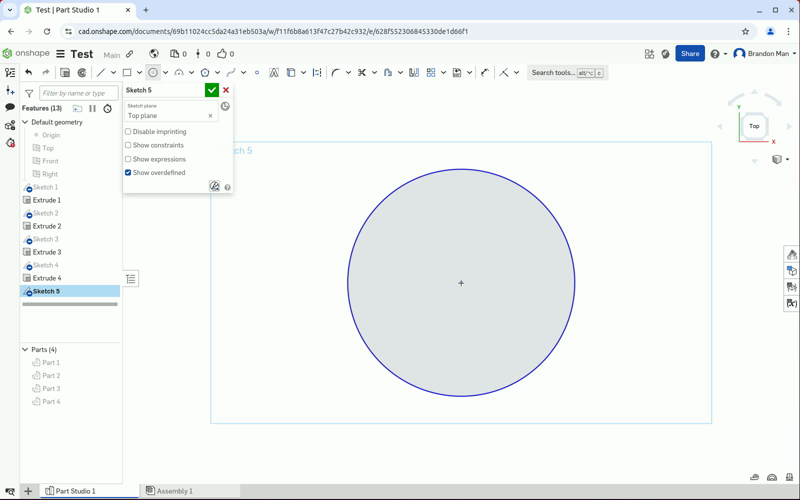
key_up(shift)
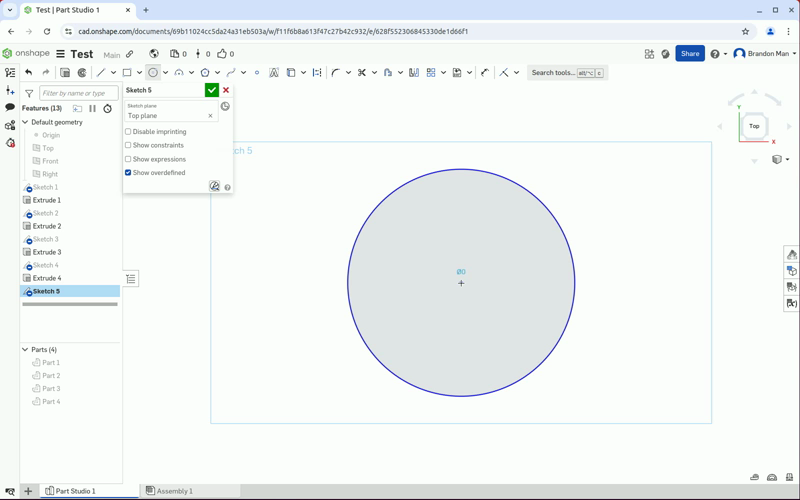
mouse_move(529, 282)
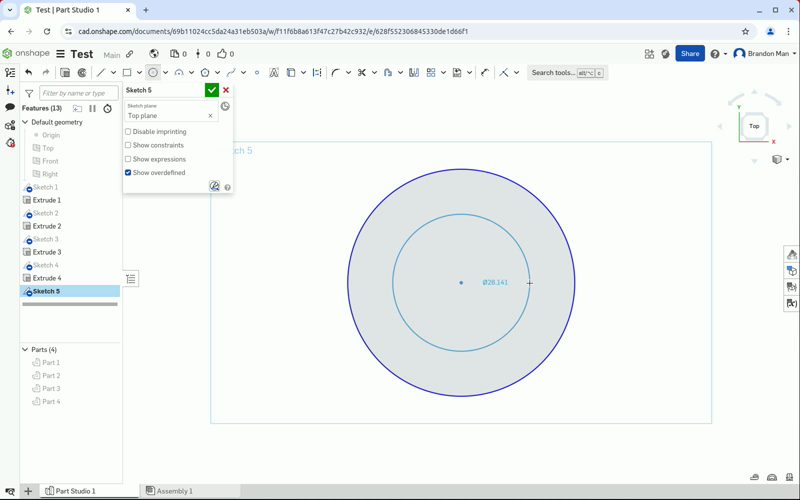
click(529, 282)
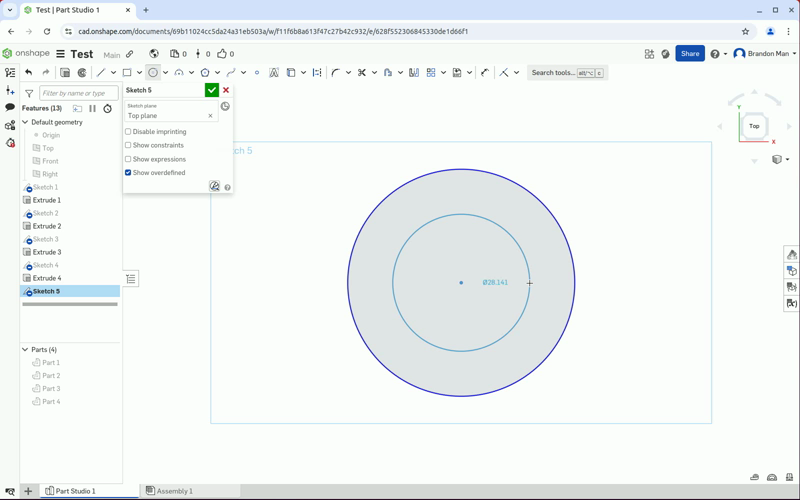
key(esc)
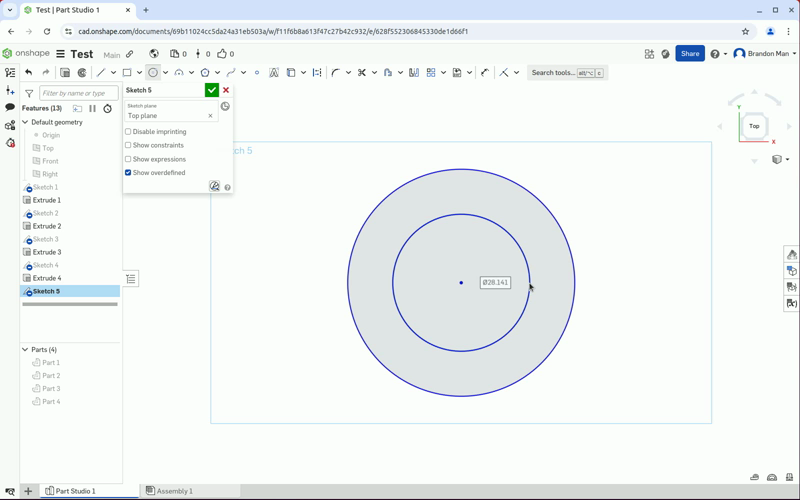
mouse_move(466, 368)
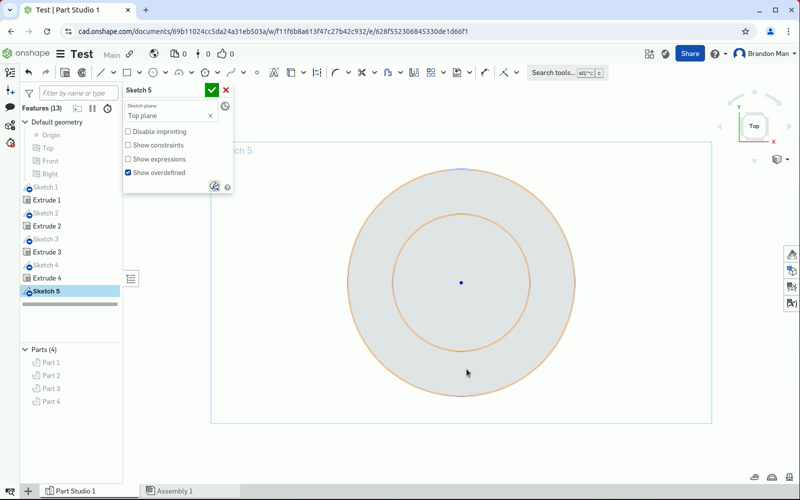
click(466, 368)
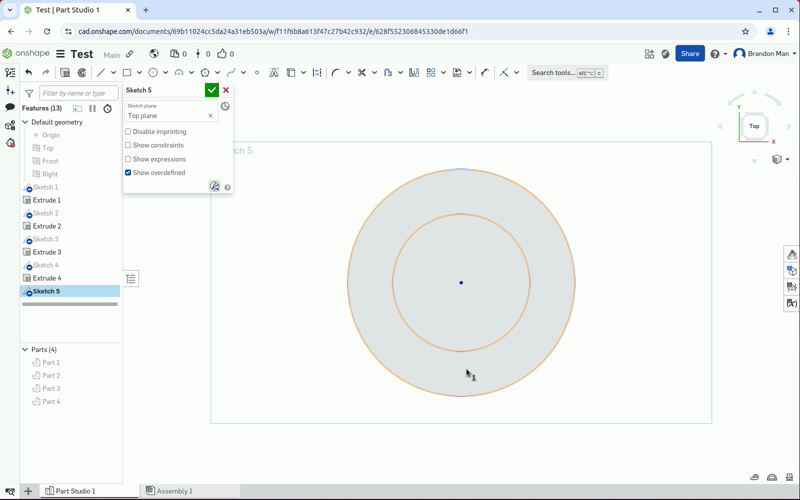
mouse_move(73, 352)
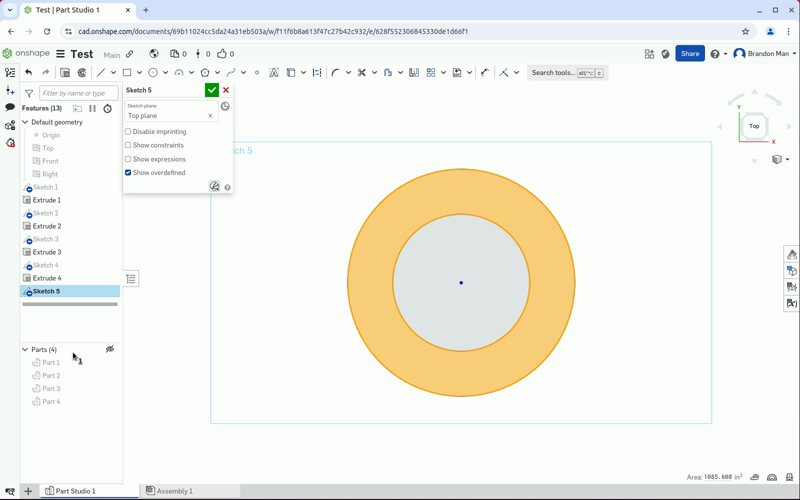
key(shift+y)
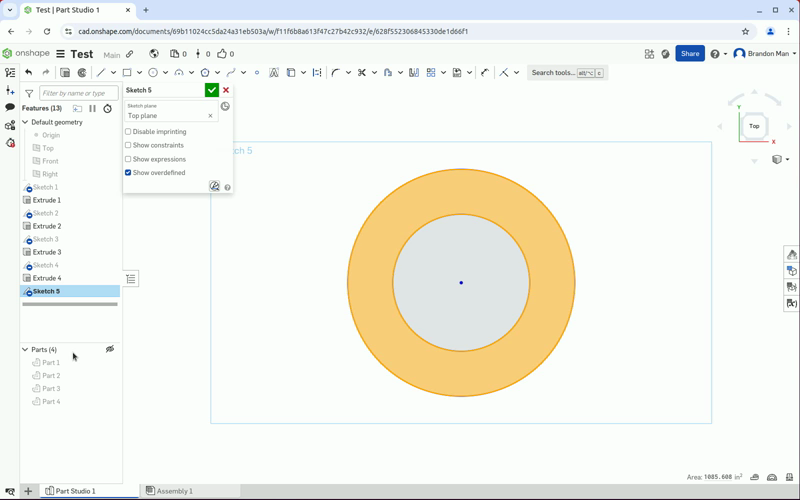
key(shift+e)
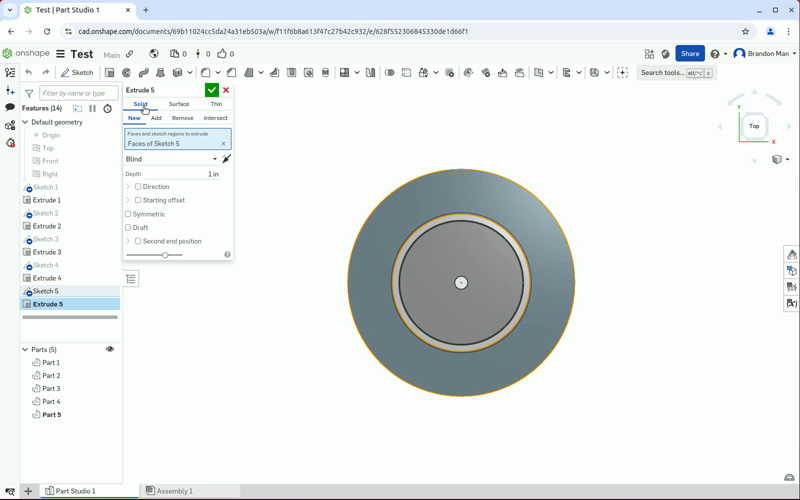
mouse_move(143, 106)
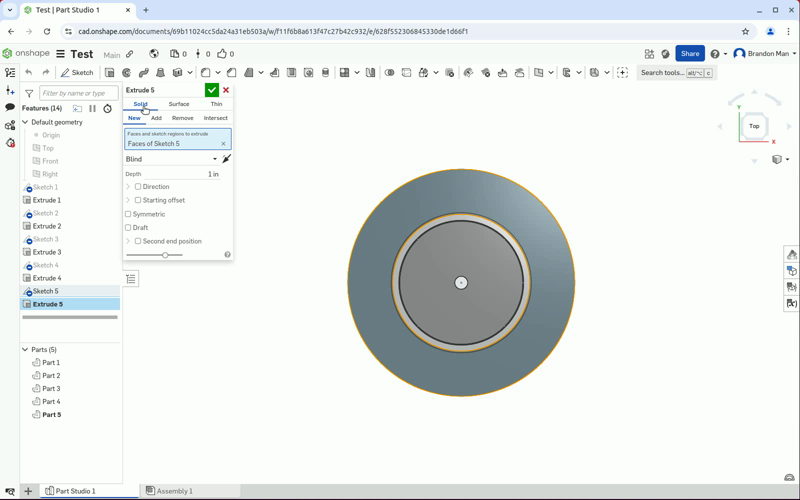
click(143, 106)
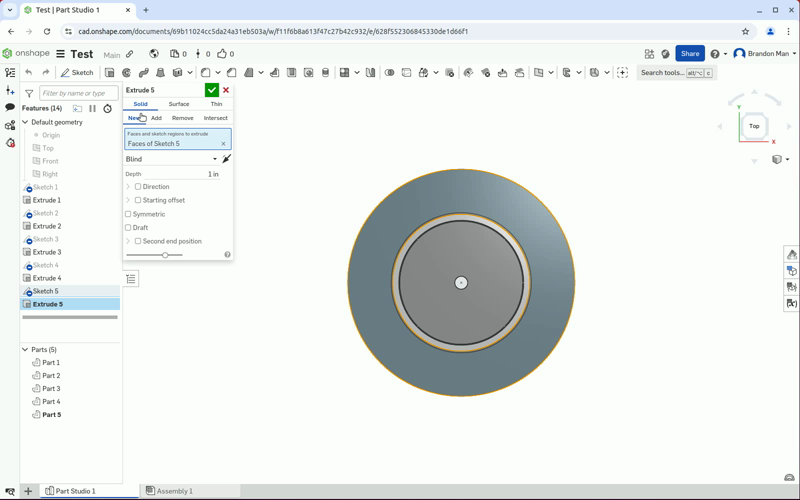
mouse_move(137, 120)
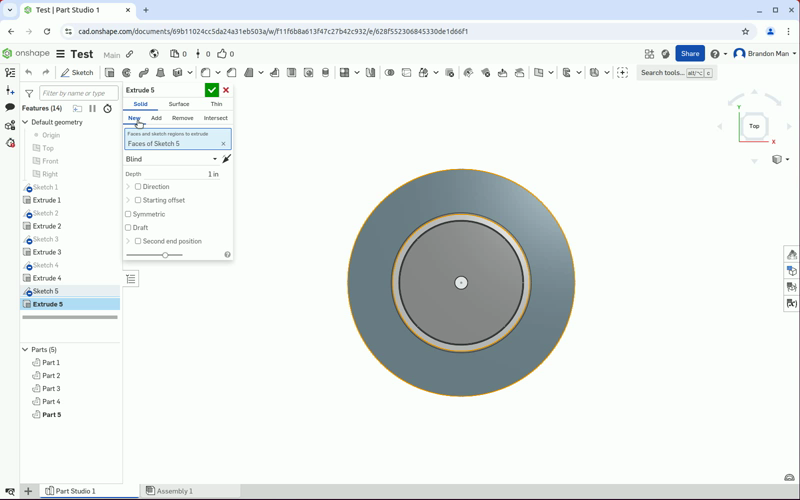
click(137, 120)
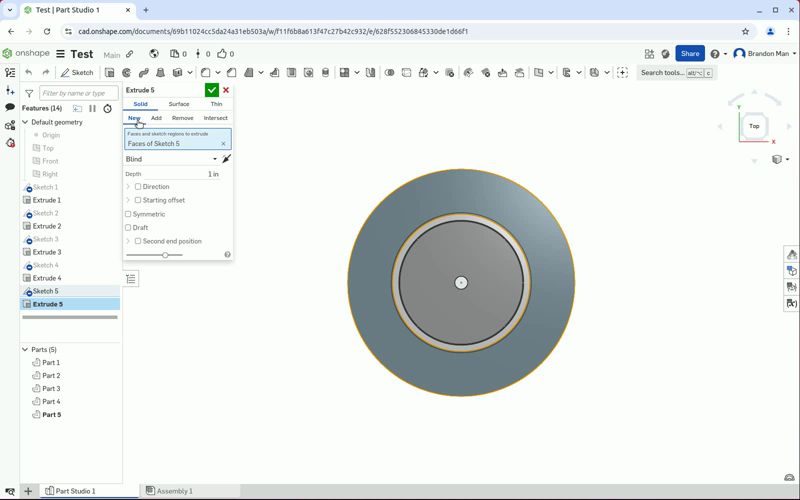
key(tab, 4)
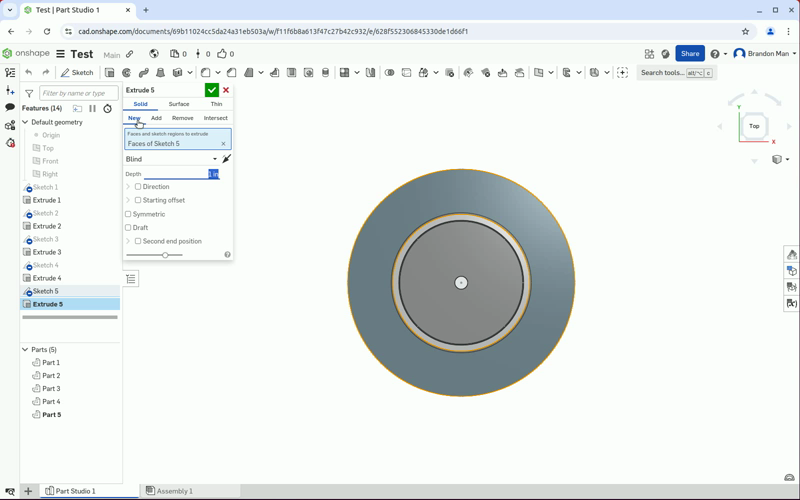
text(1.685)
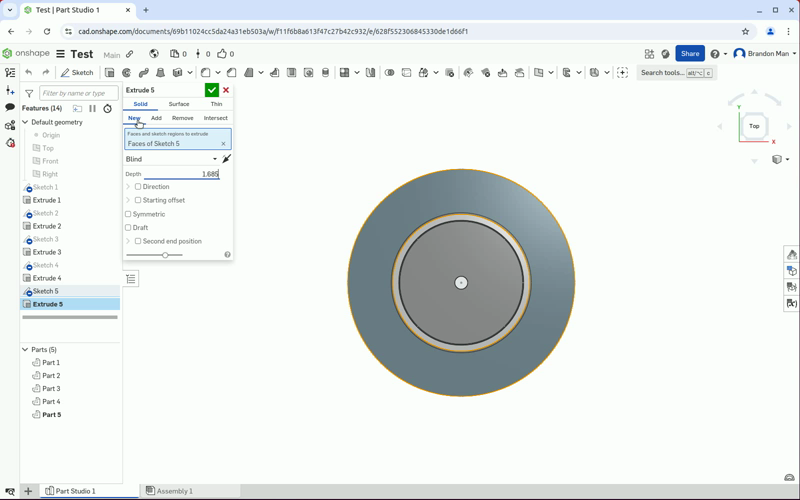
key(enter)
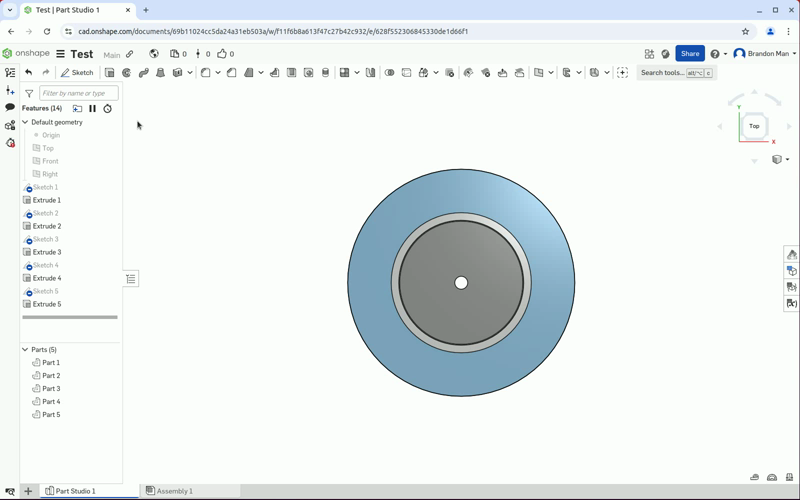
key(shift+h)
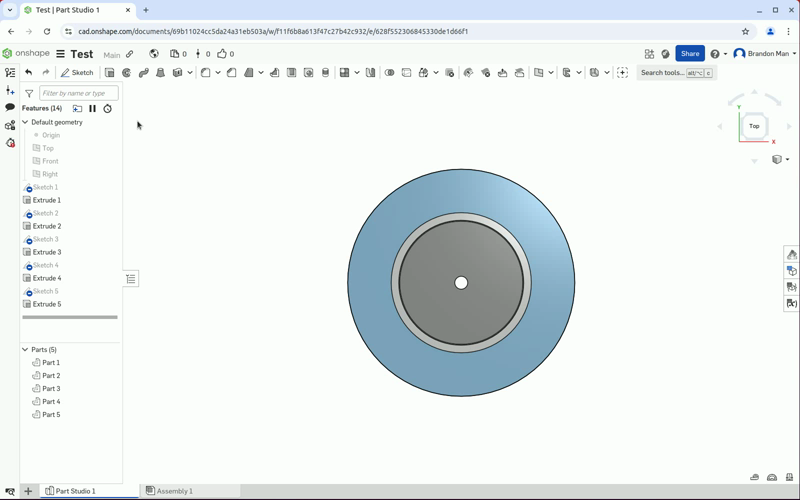
key(shift+h)
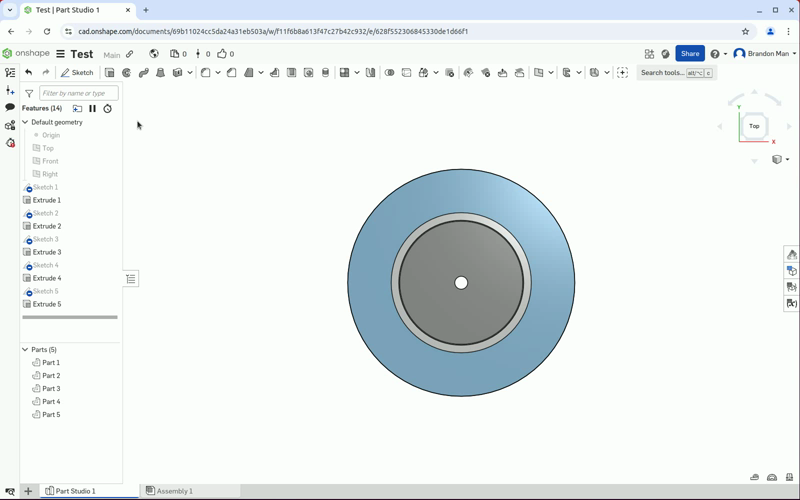
key(shift+7)
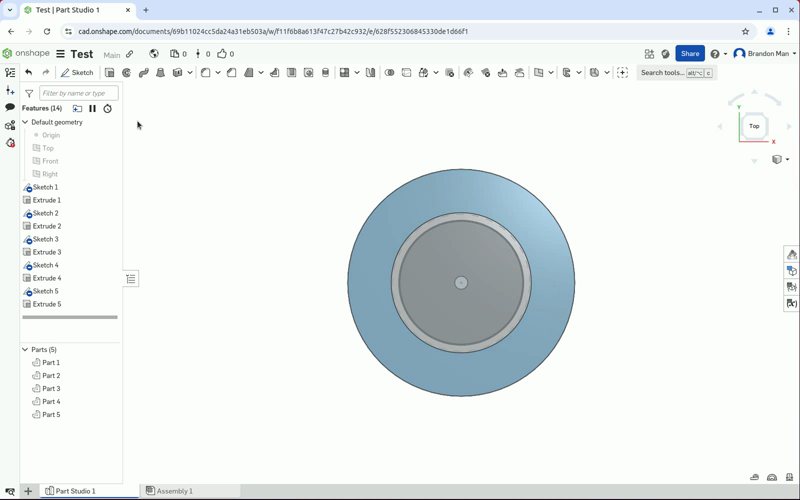
key(up, 3)
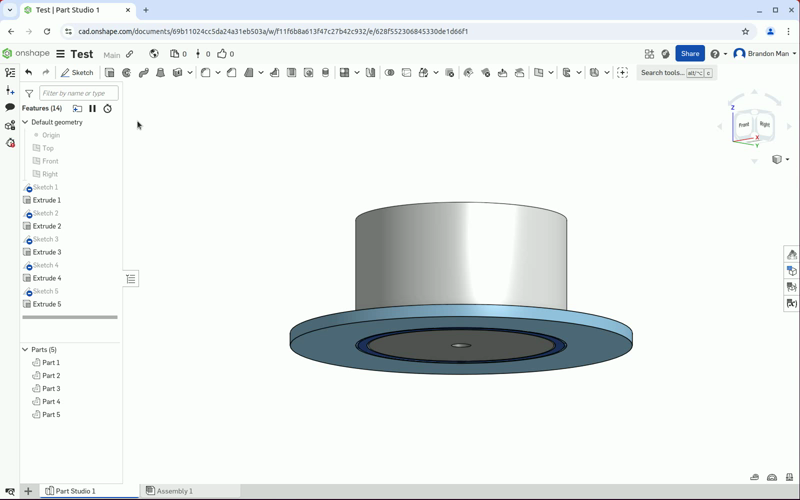
key(left, 3)
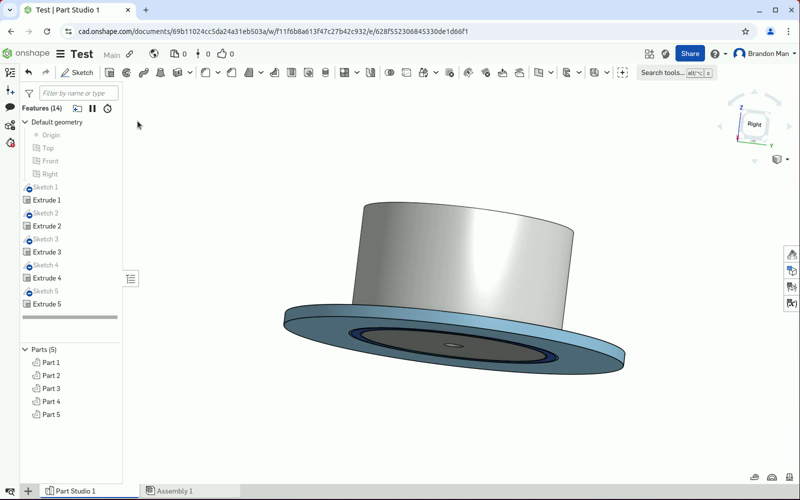
key(right, 3)
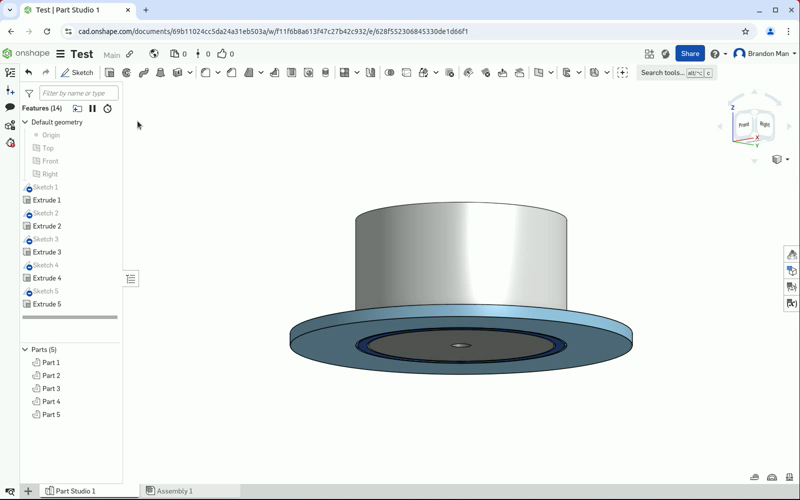
key(down, 3)
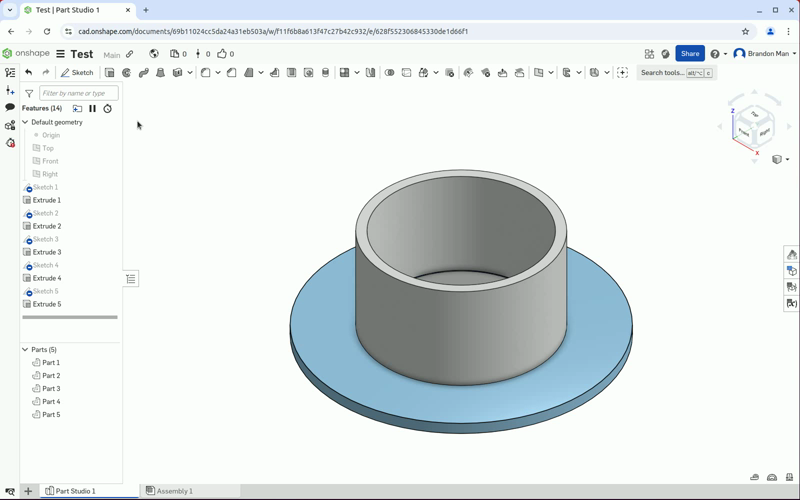
mouse_move(73, 189)
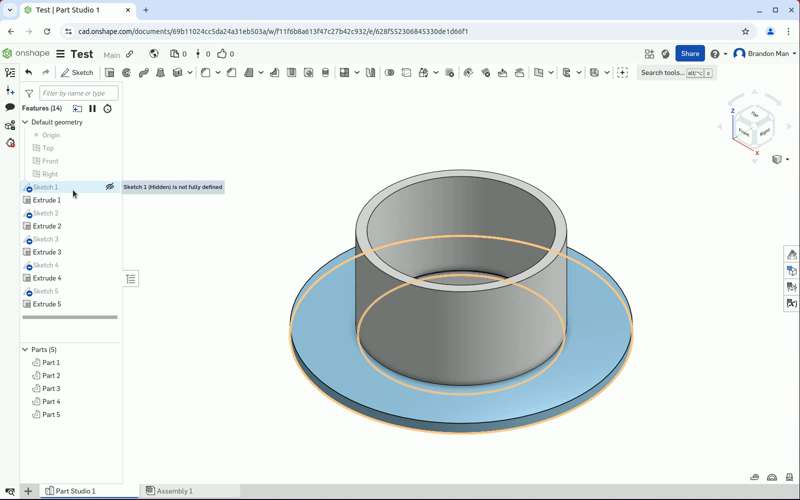
click(73, 189)